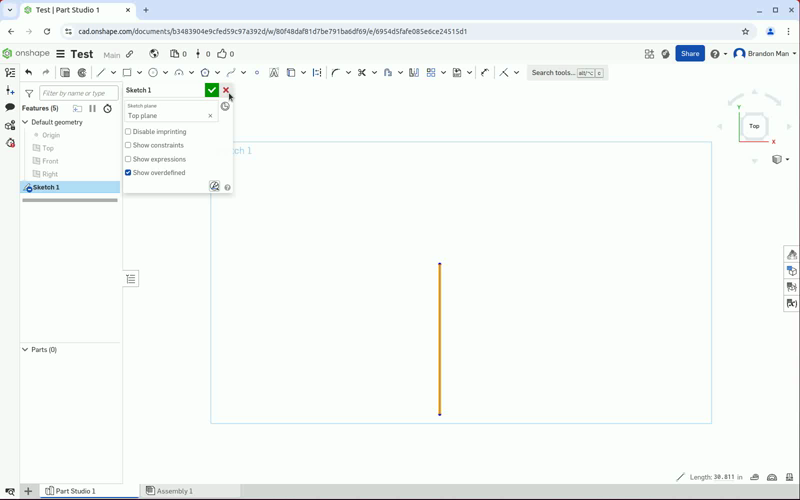
key(shift+h)
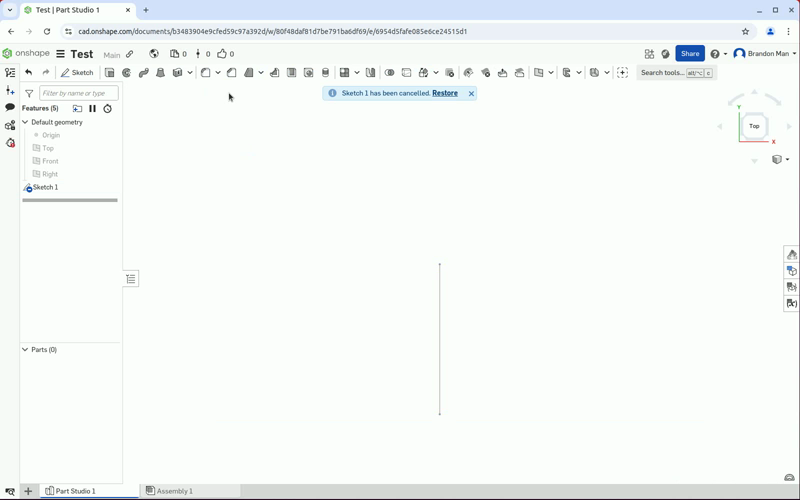
key(shift+s)
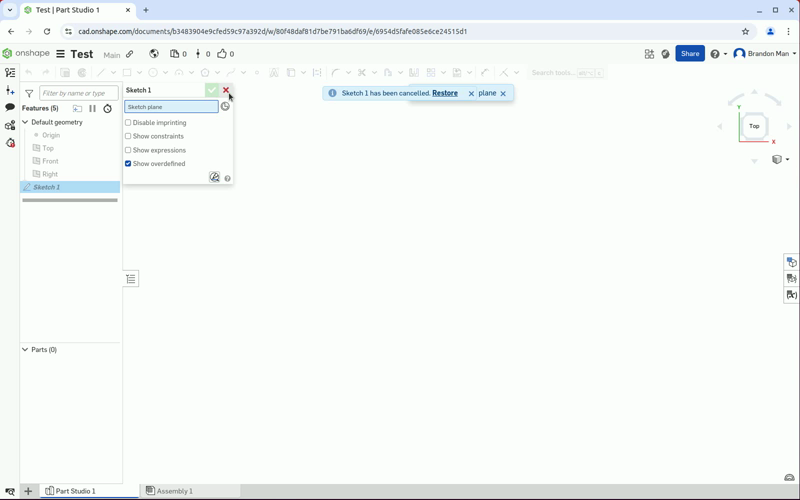
mouse_move(73, 150)
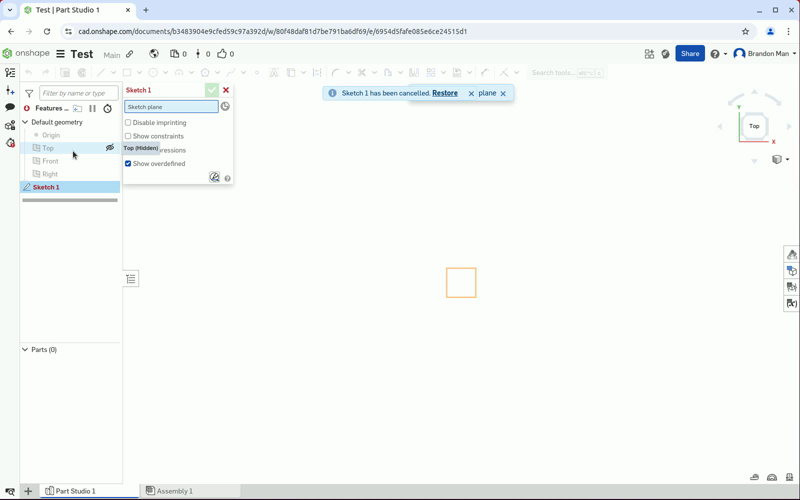
click(73, 150)
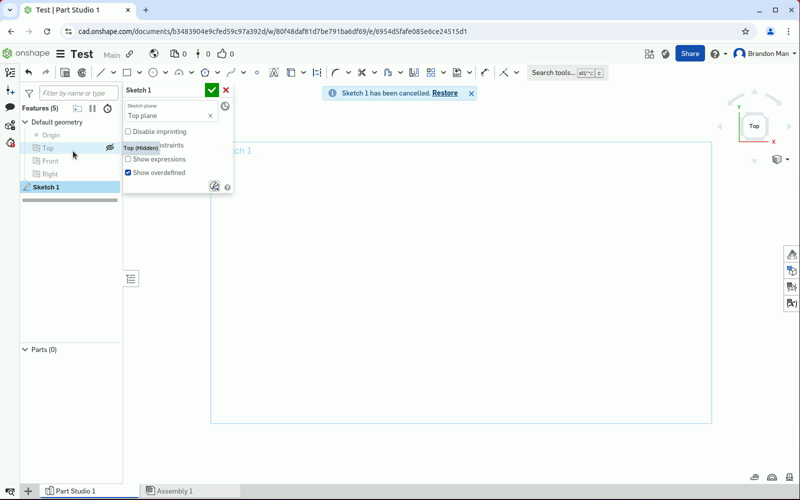
mouse_move(73, 352)
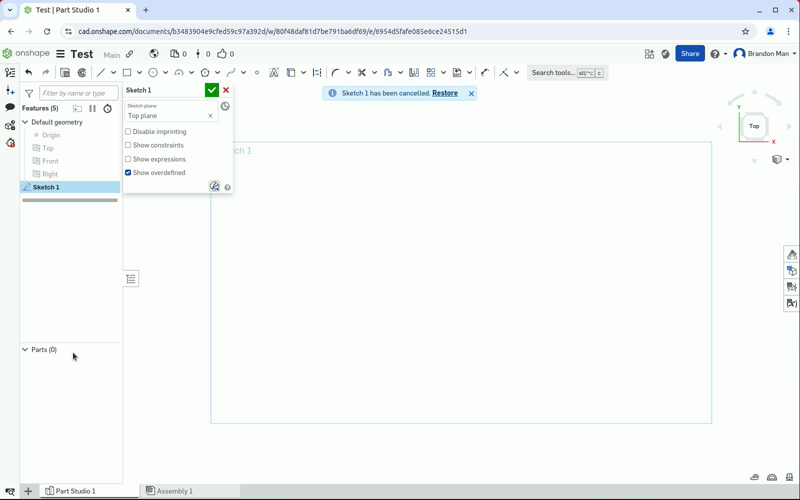
key(y)
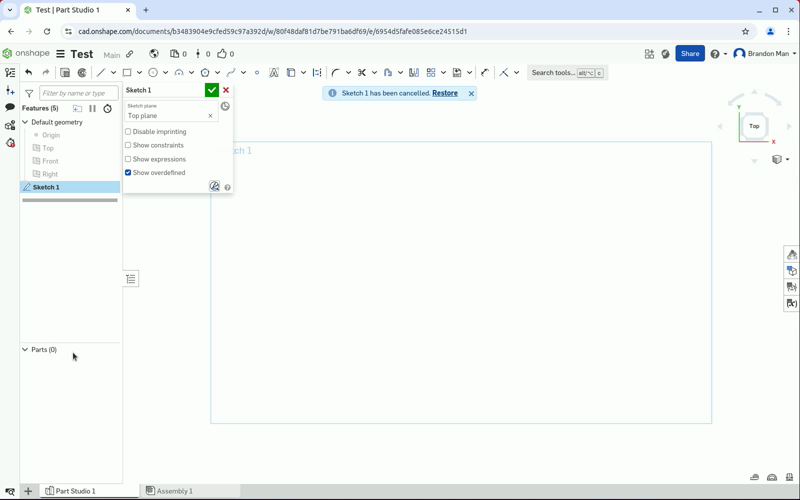
key(l)
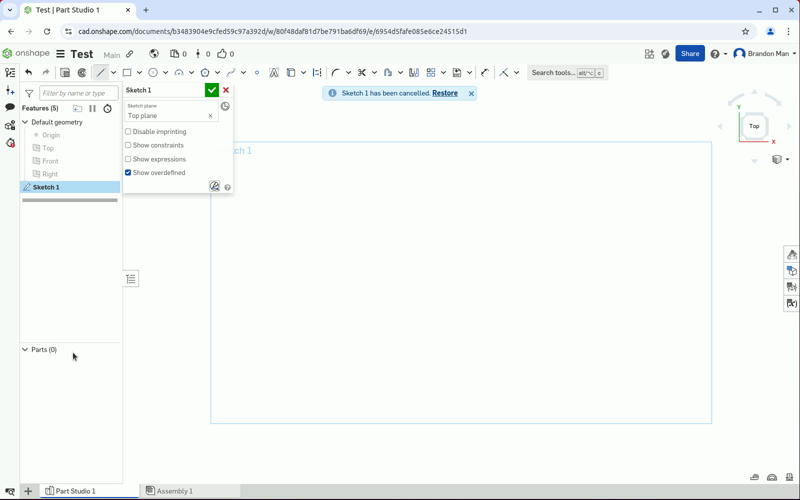
key_down(shift)
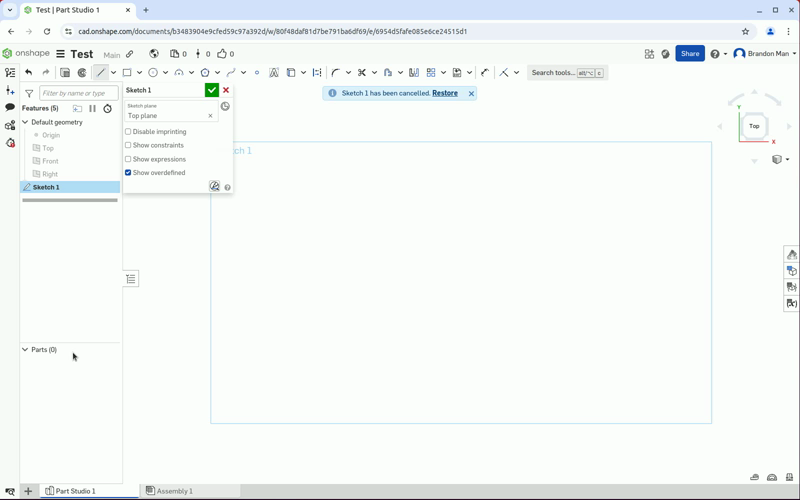
mouse_move(453, 193)
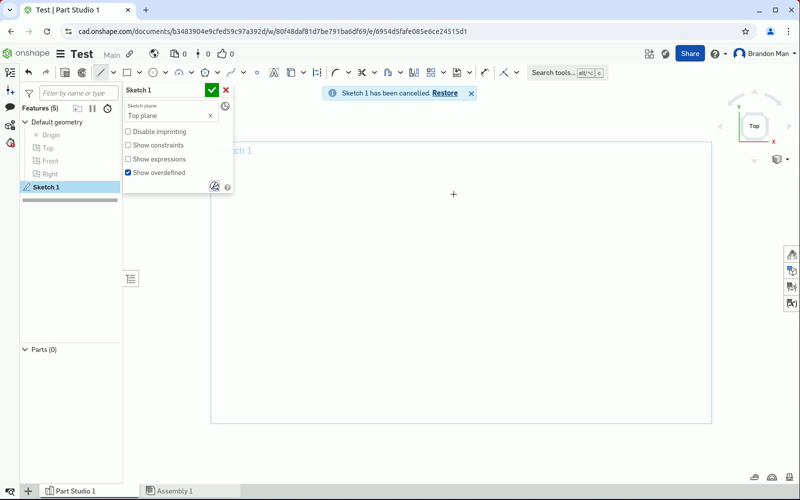
click(453, 193)
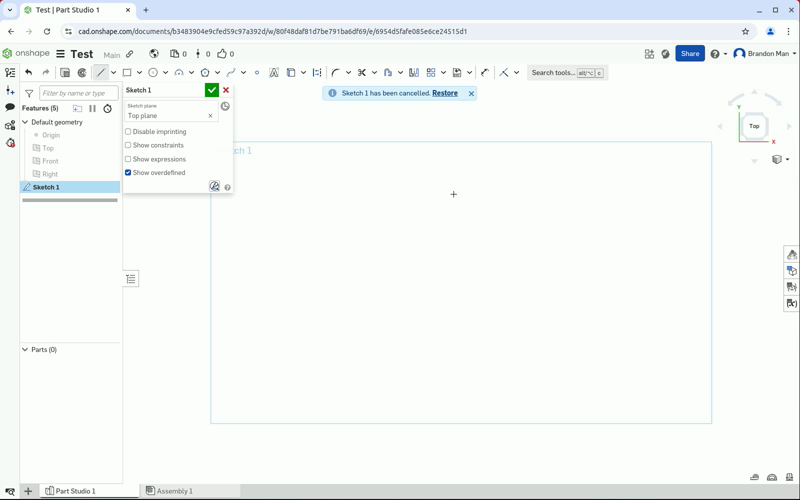
key_up(shift)
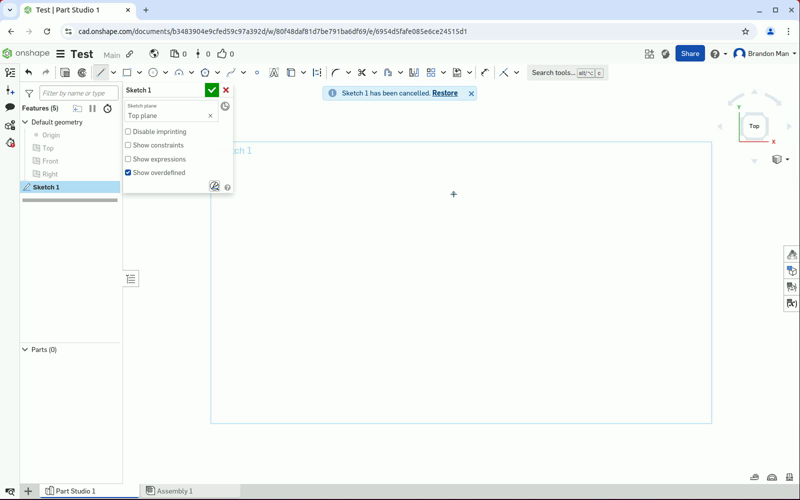
key_down(shift)
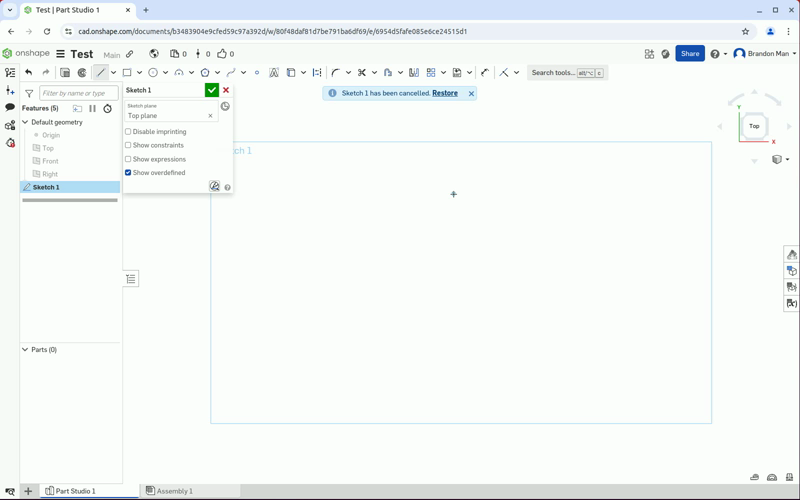
mouse_move(483, 193)
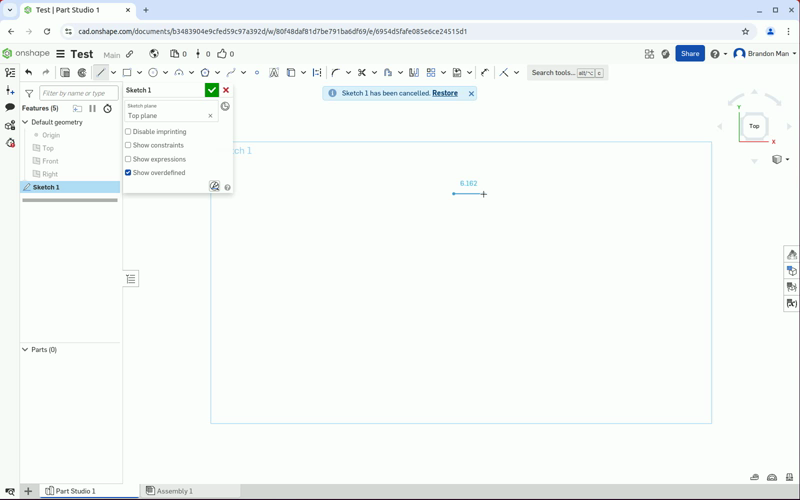
mouse_move(453, 186)
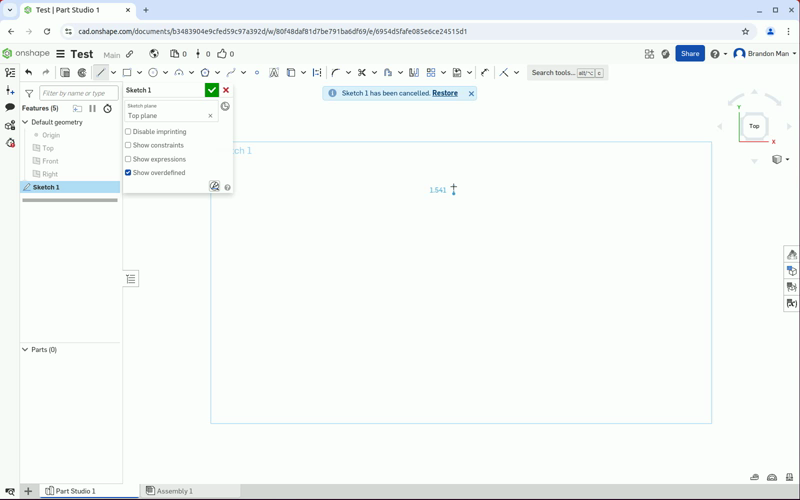
click(453, 186)
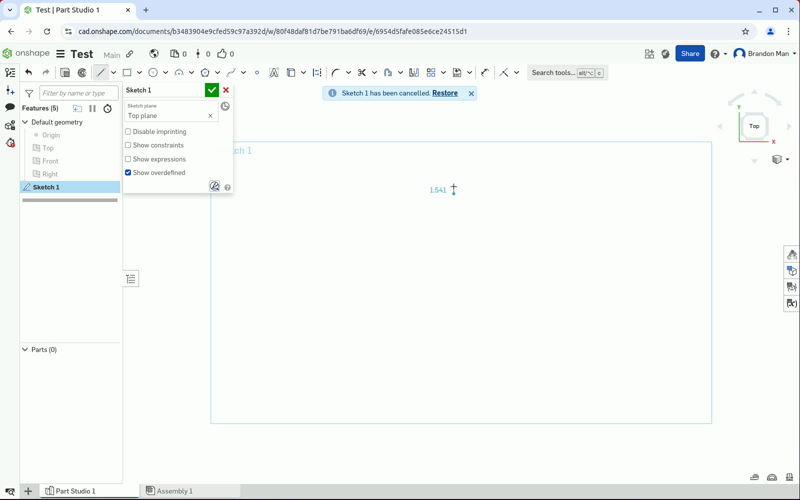
key_up(shift)
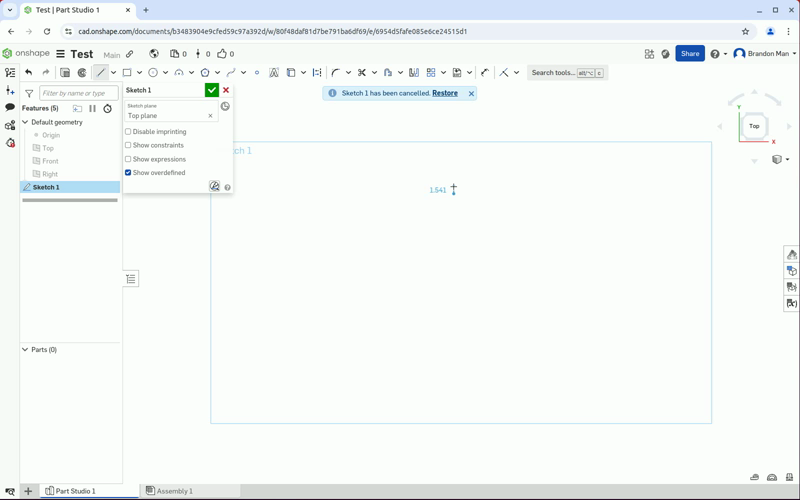
key_down(shift)
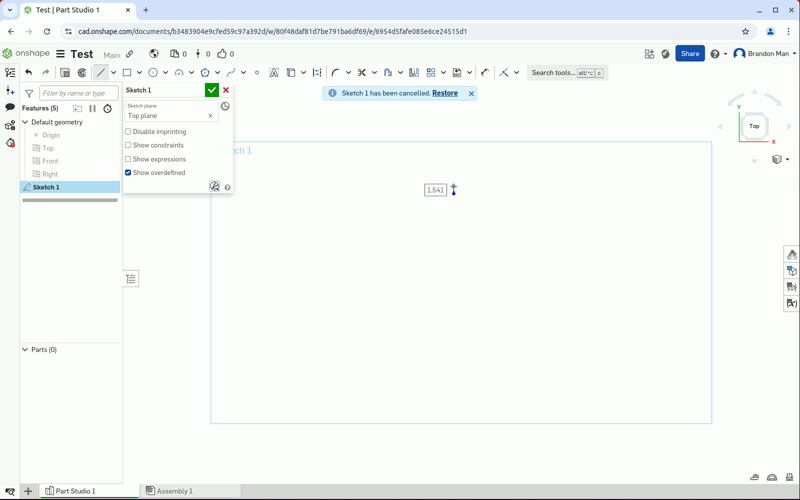
mouse_move(483, 186)
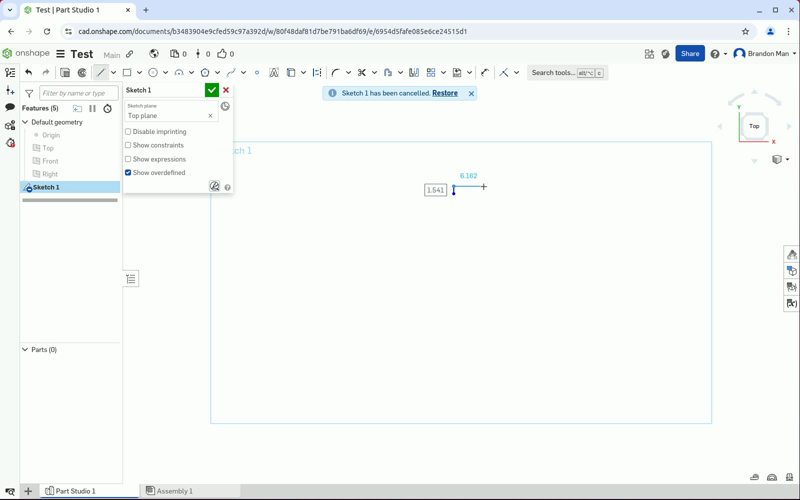
mouse_move(468, 186)
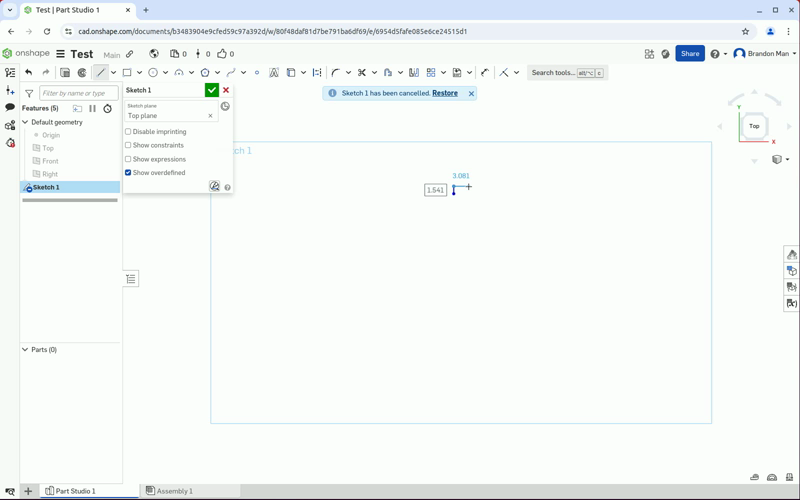
click(468, 186)
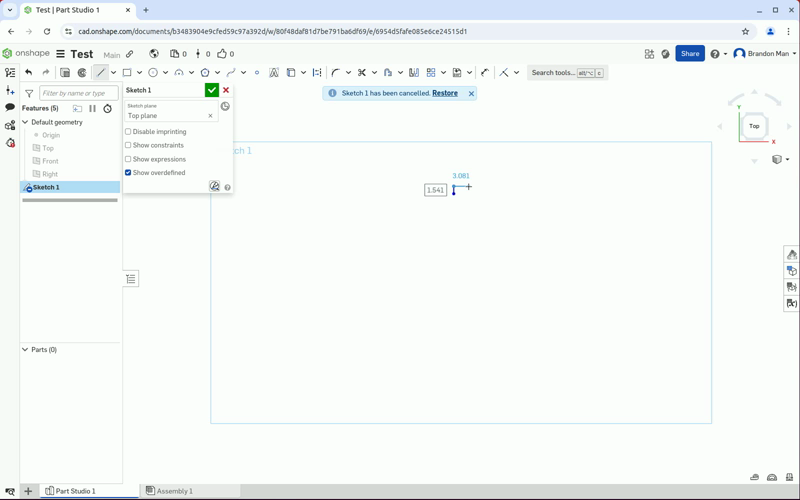
key_up(shift)
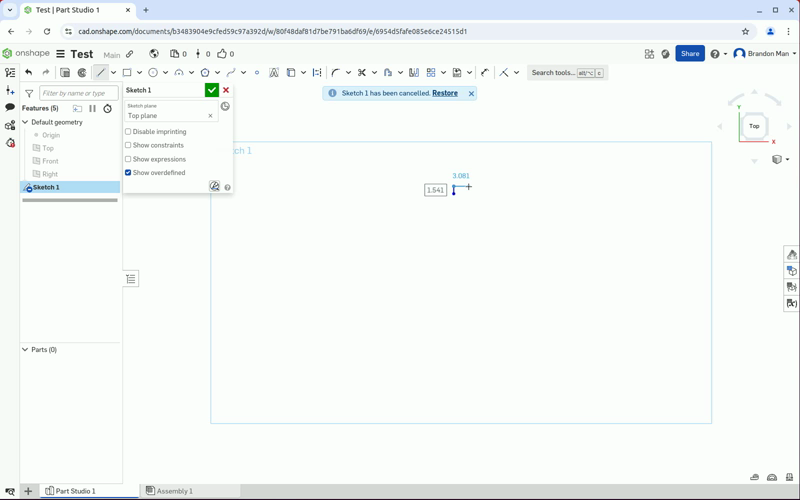
key_down(shift)
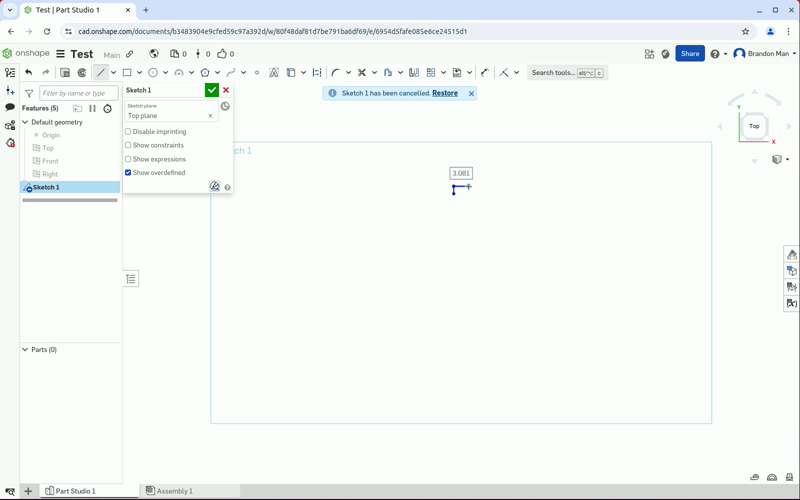
mouse_move(498, 186)
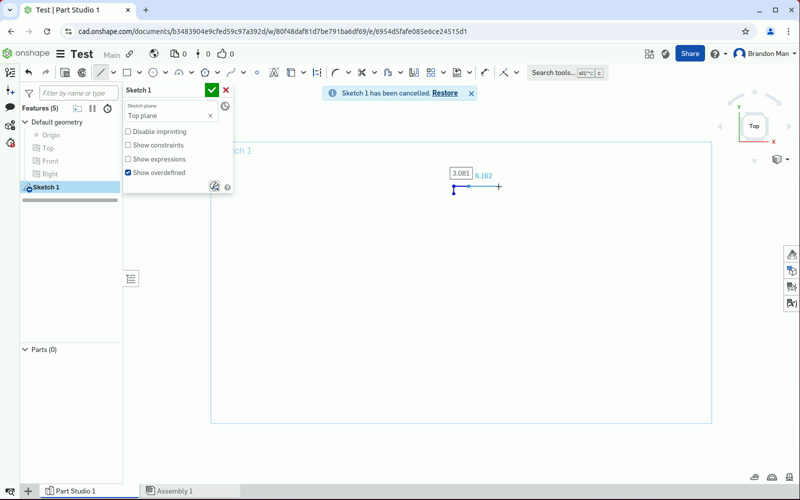
mouse_move(468, 193)
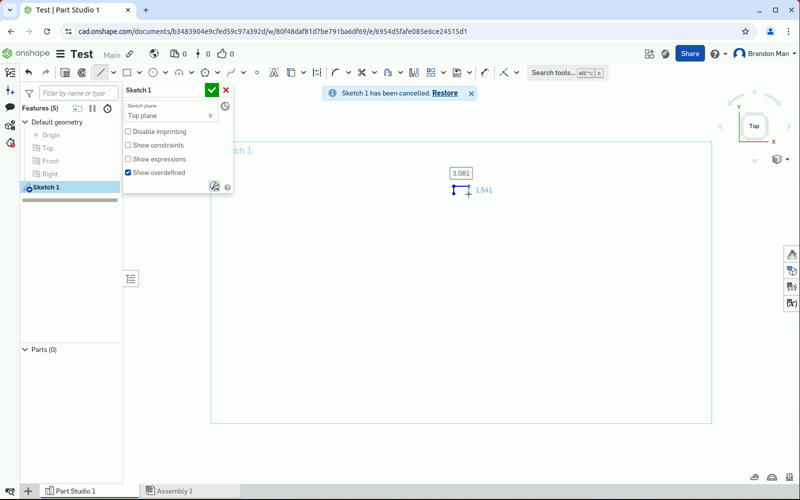
click(468, 193)
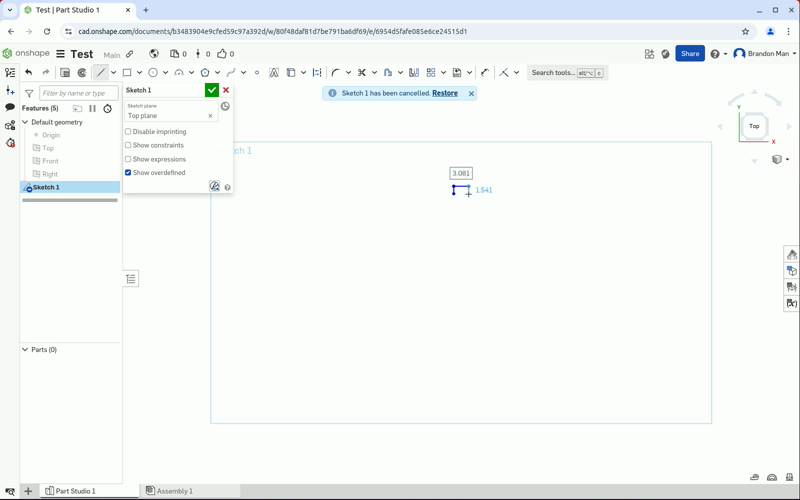
key_up(shift)
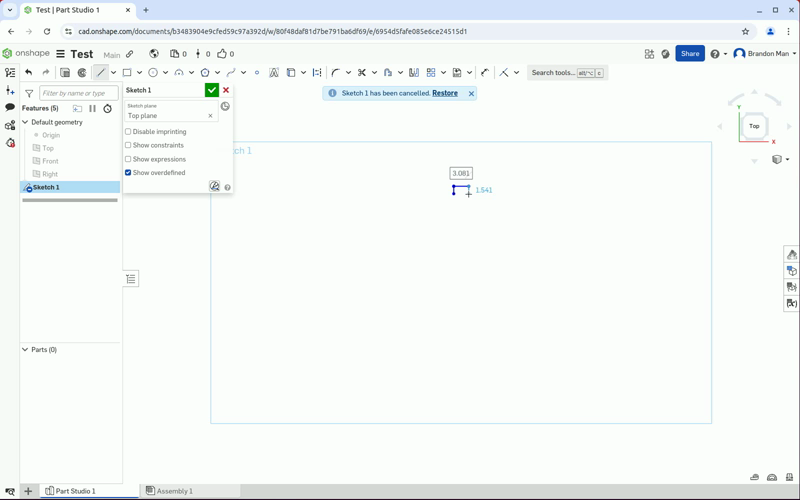
key(esc)
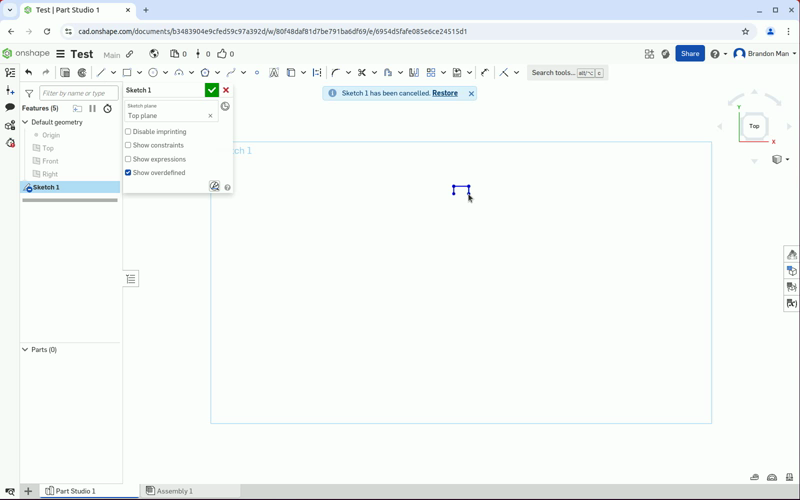
key(a)
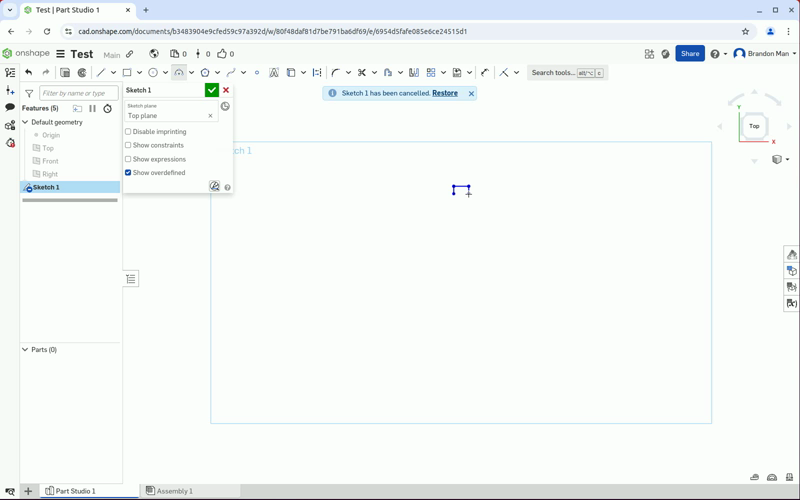
mouse_move(468, 193)
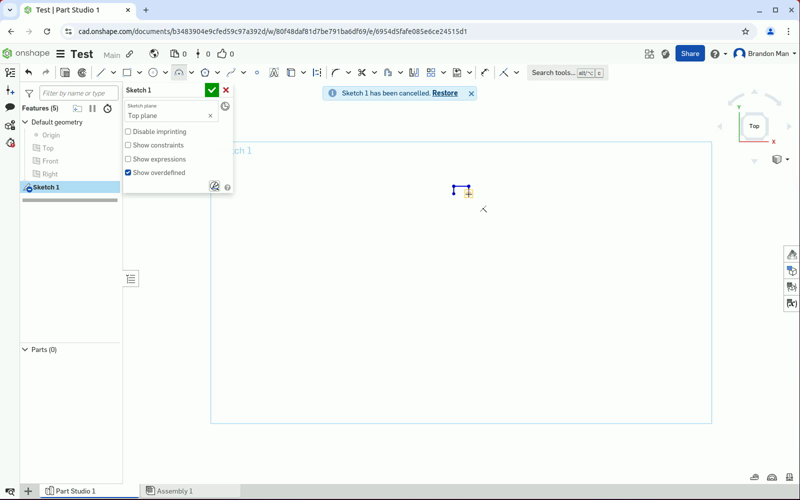
click(468, 193)
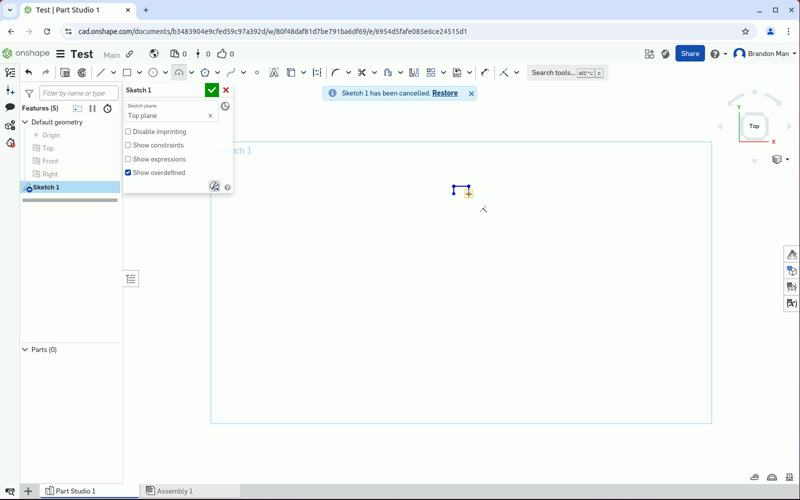
key_down(shift)
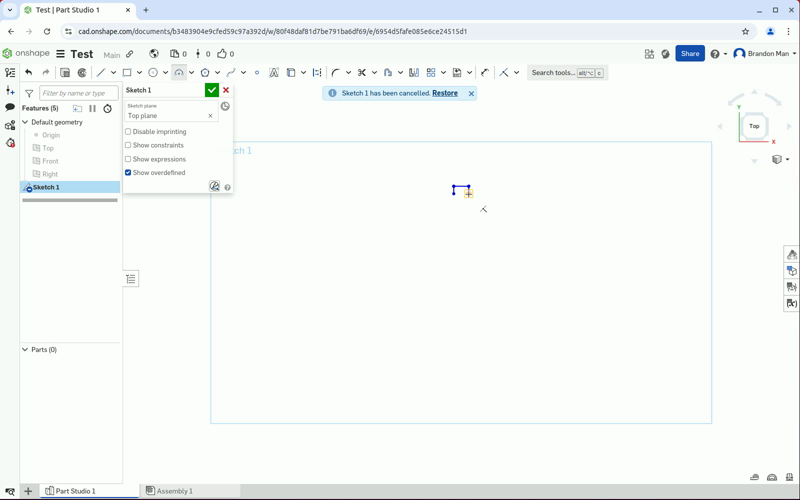
mouse_move(549, 279)
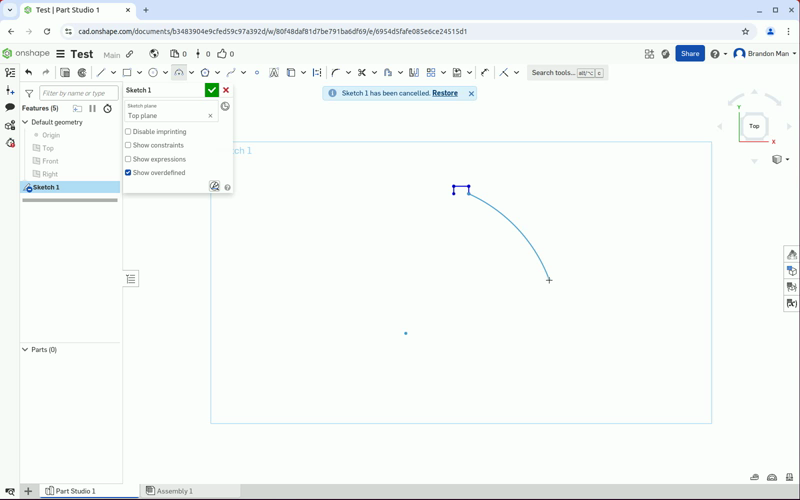
click(549, 279)
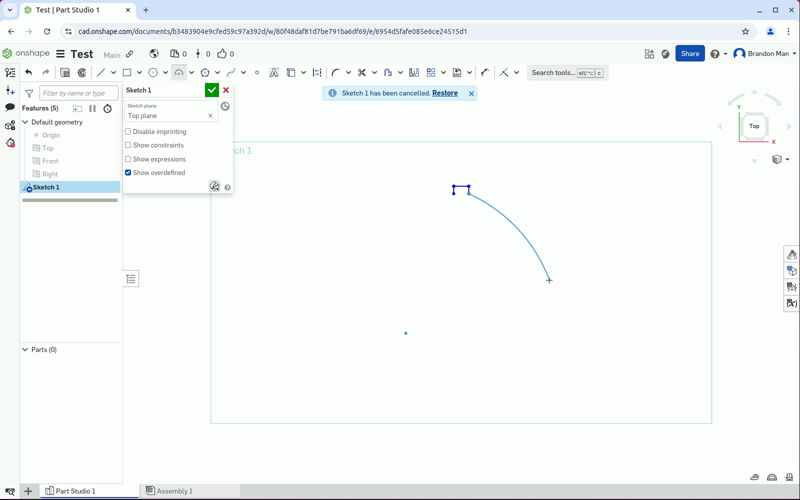
mouse_move(525, 221)
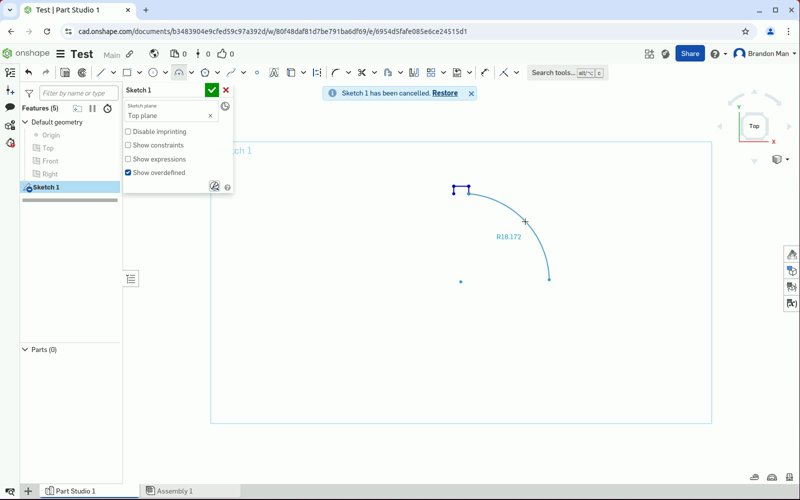
click(525, 221)
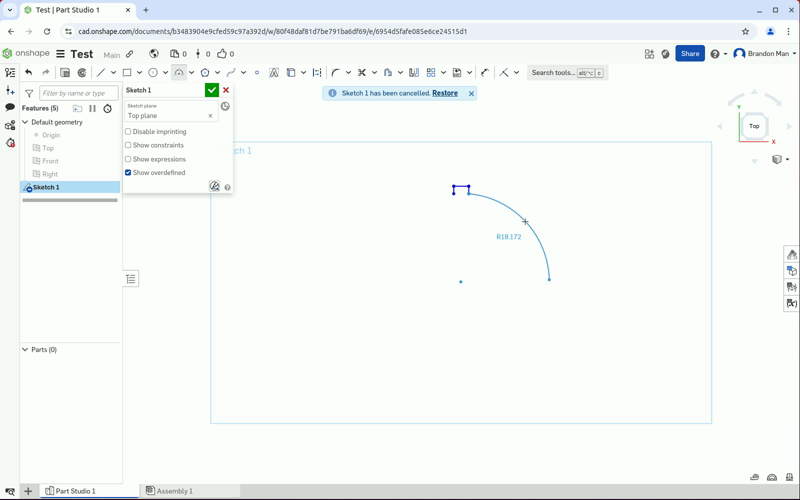
key_up(shift)
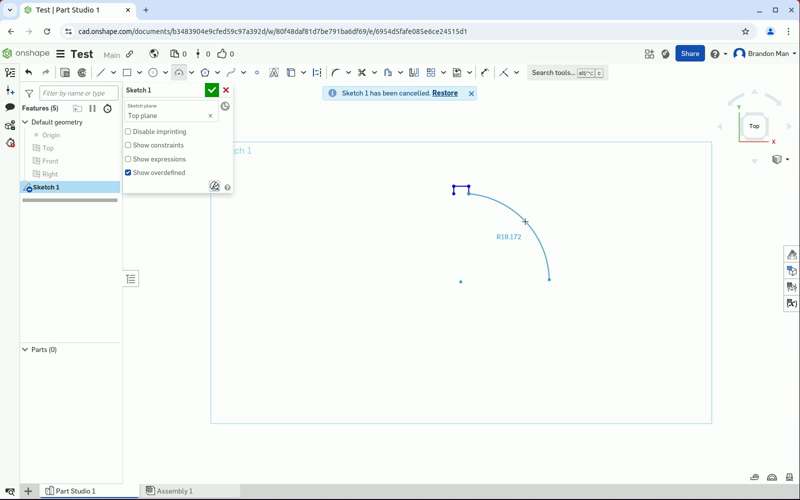
key(esc)
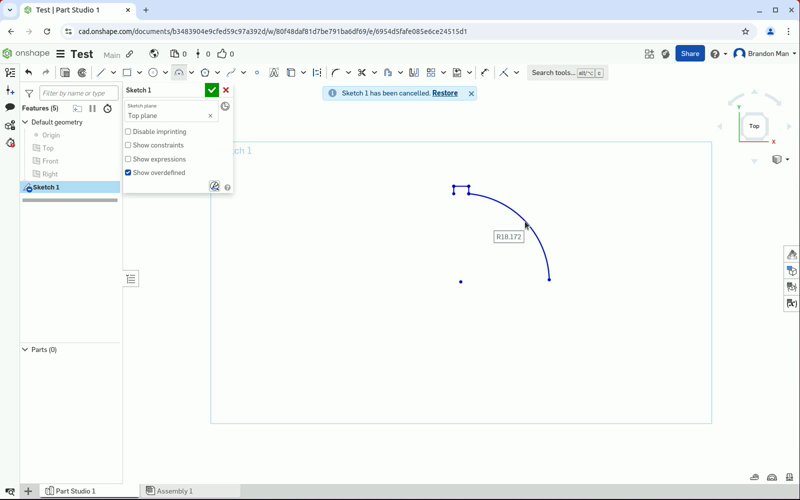
key(l)
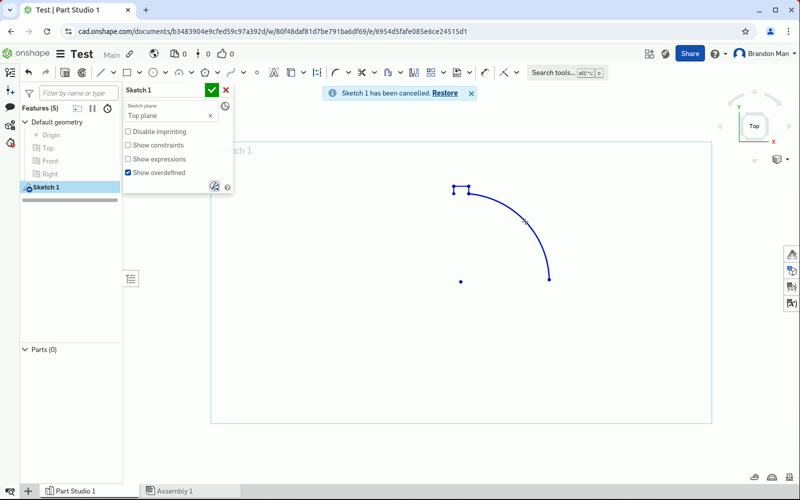
mouse_move(549, 279)
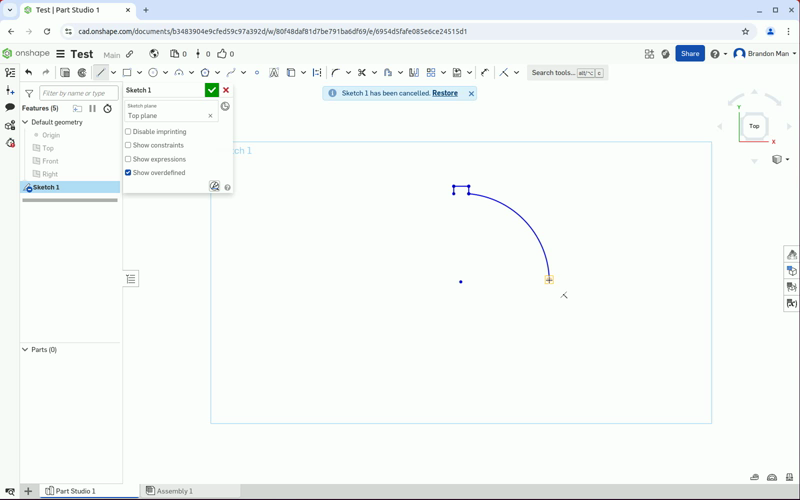
click(549, 279)
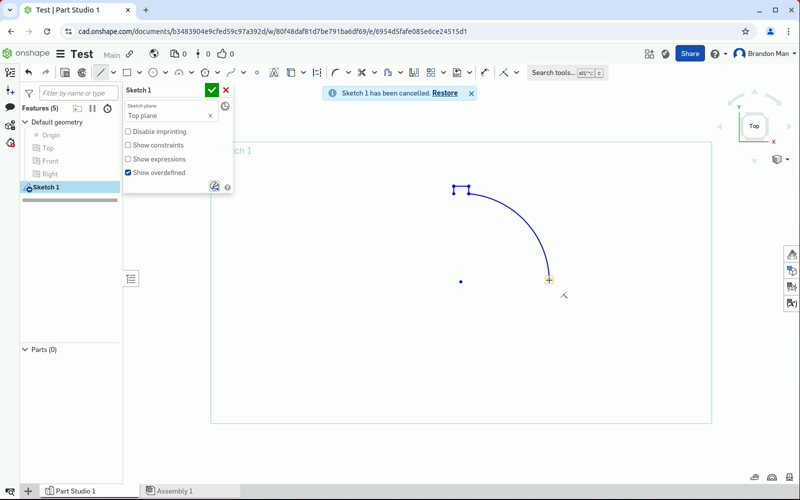
key_down(shift)
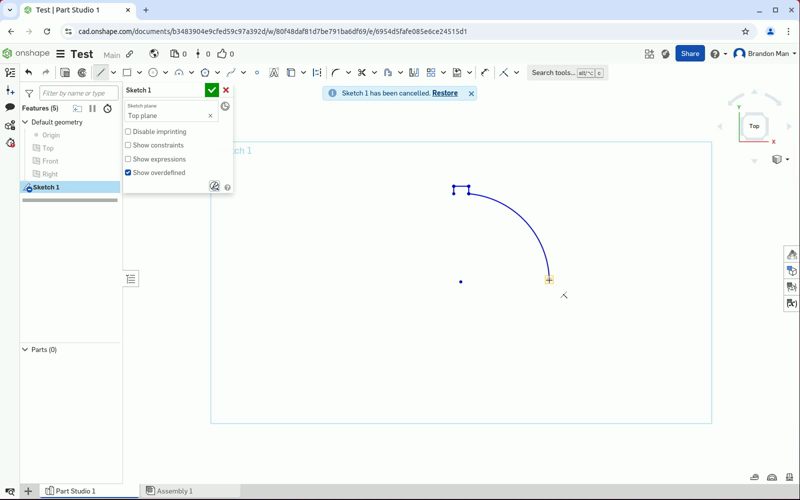
mouse_move(579, 279)
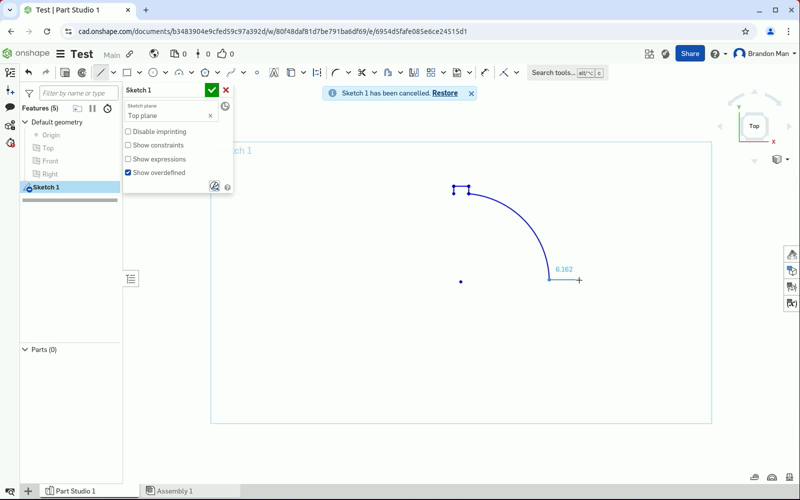
mouse_move(554, 279)
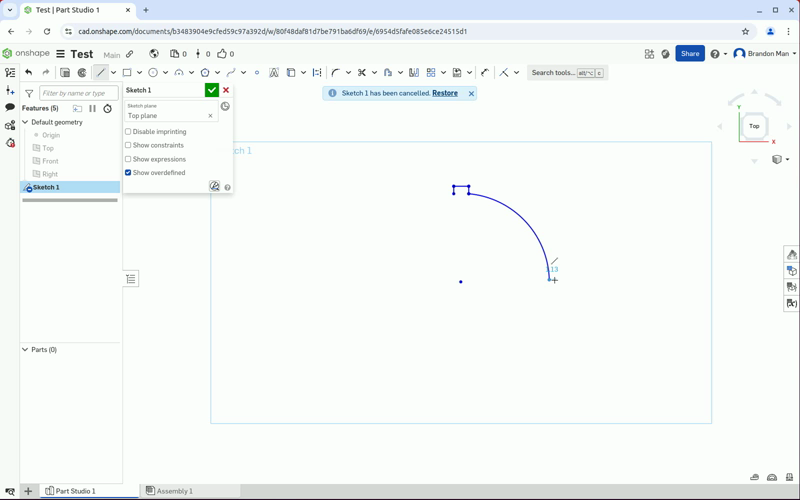
scroll(6)
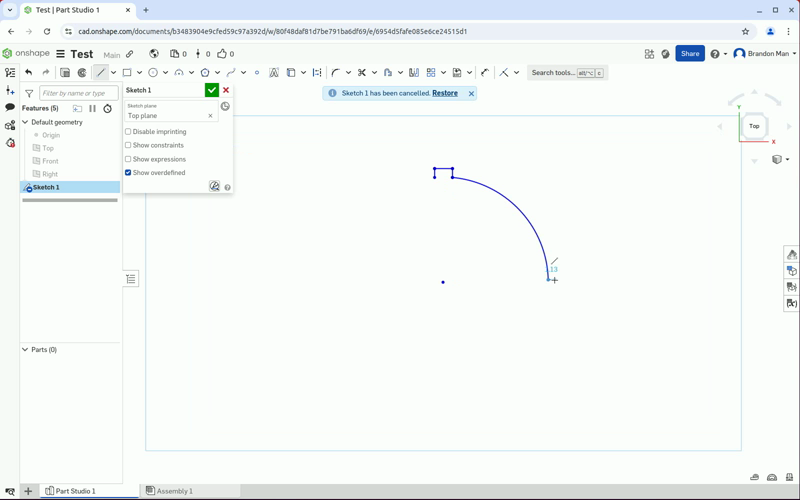
scroll(6)
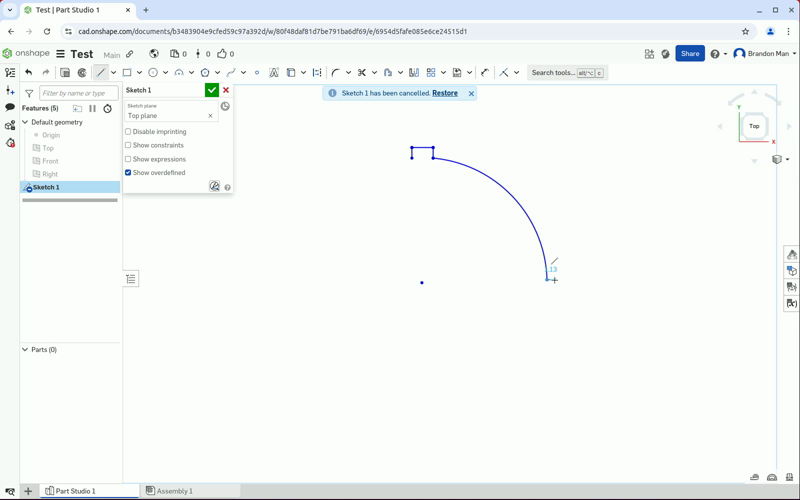
scroll(6)
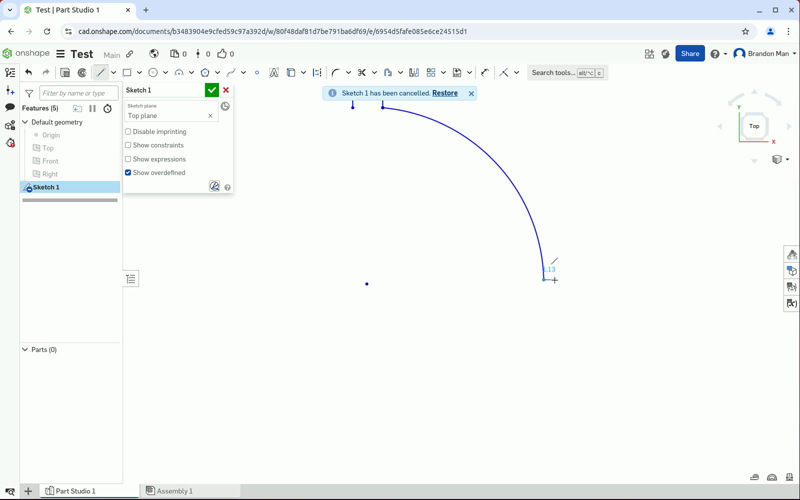
scroll(6)
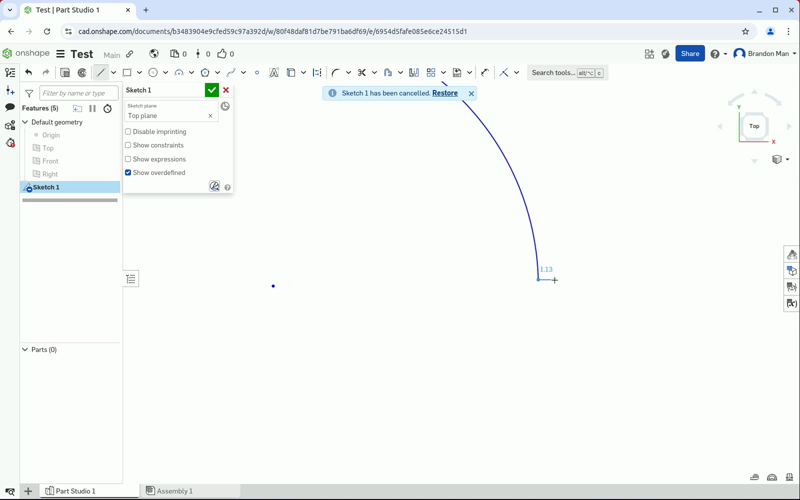
scroll(6)
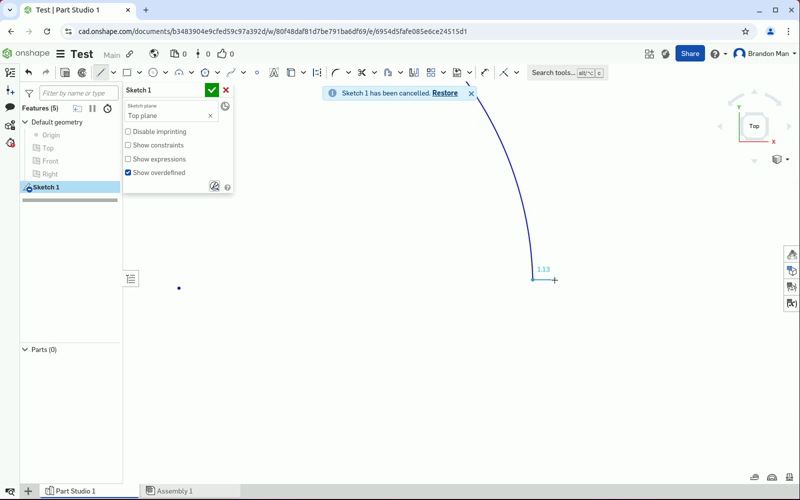
scroll(6)
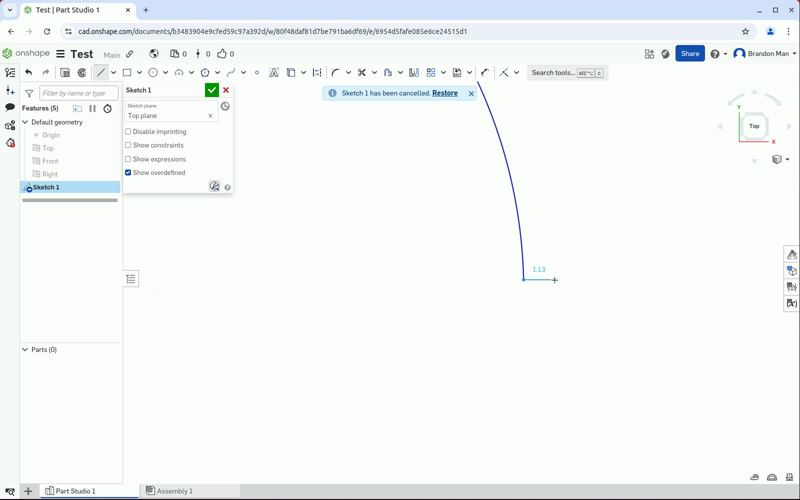
scroll(6)
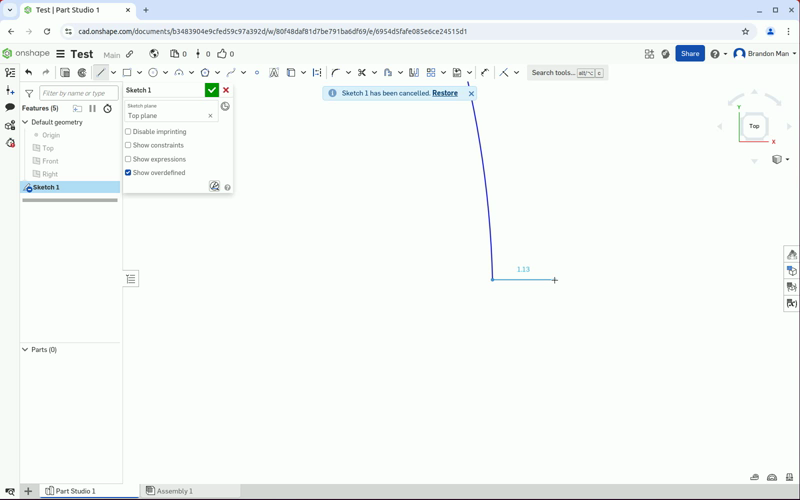
click(554, 279)
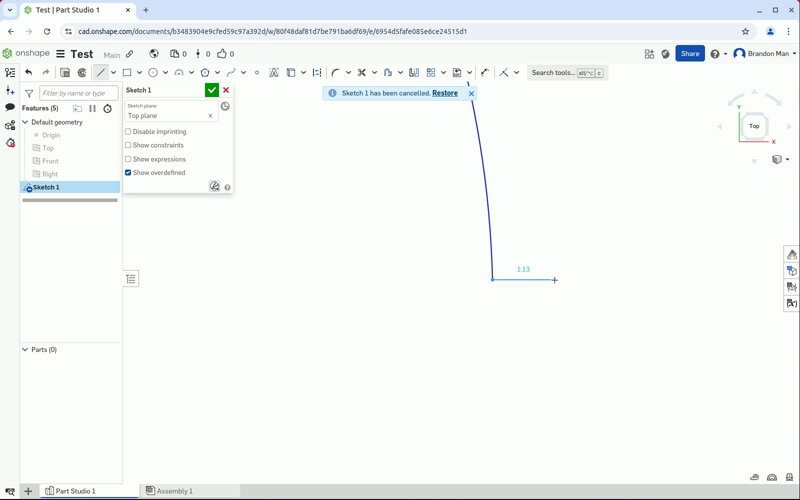
scroll(-6)
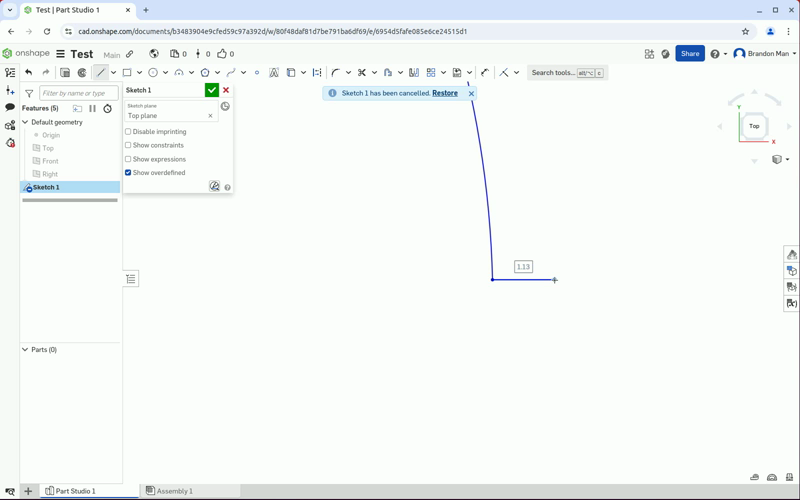
scroll(-6)
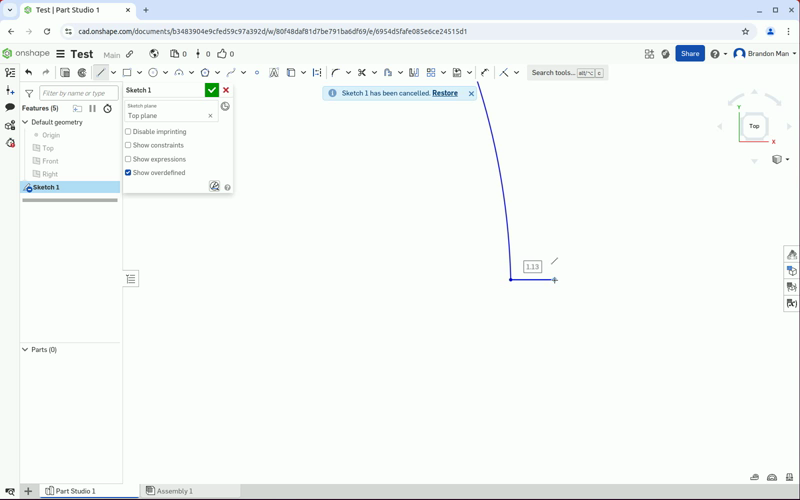
scroll(-6)
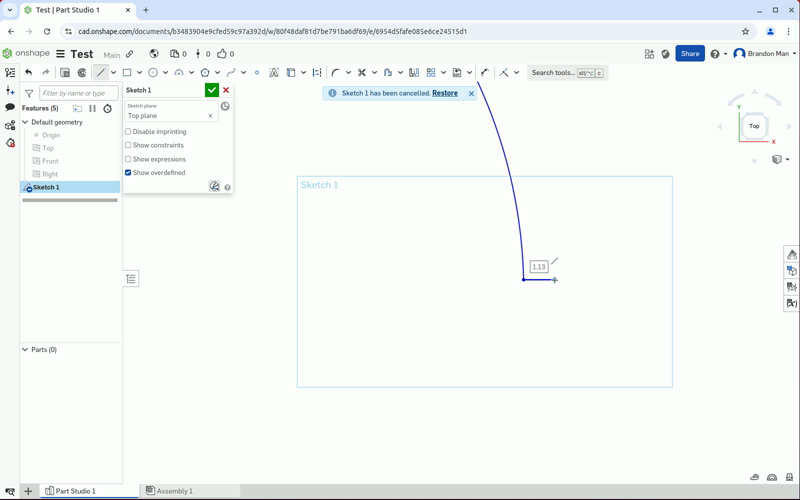
scroll(-6)
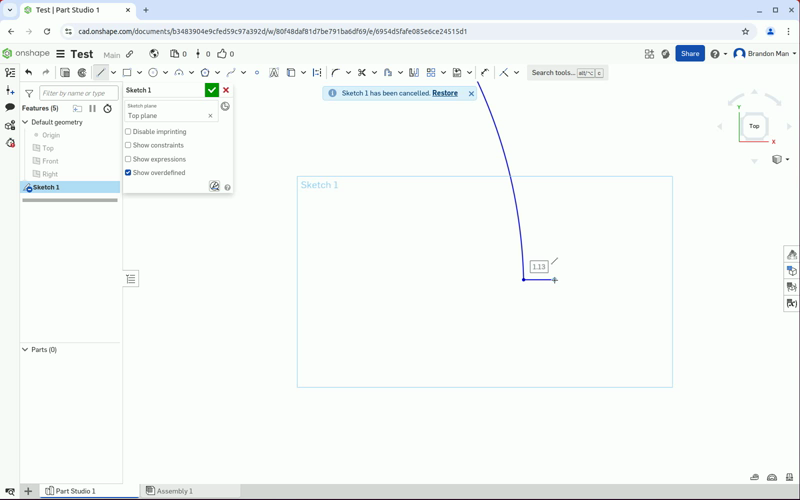
scroll(-6)
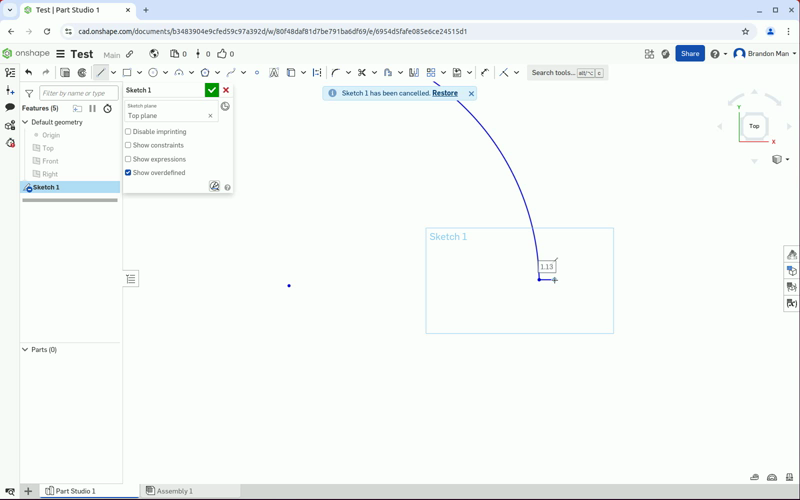
scroll(-6)
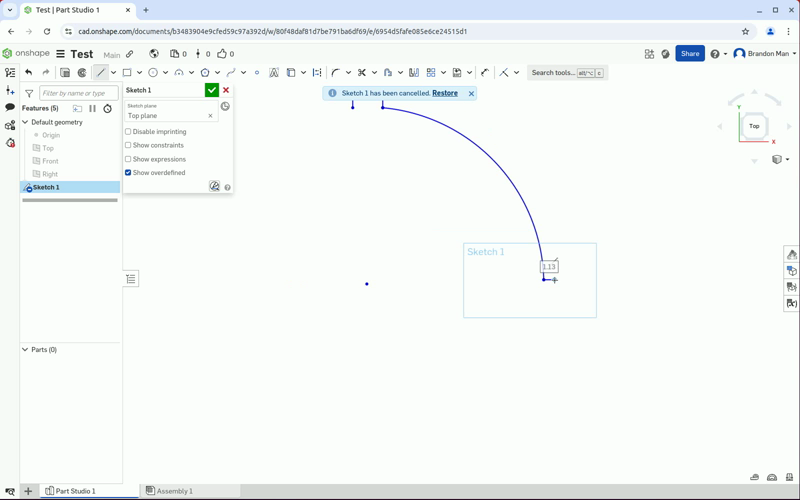
scroll(-6)
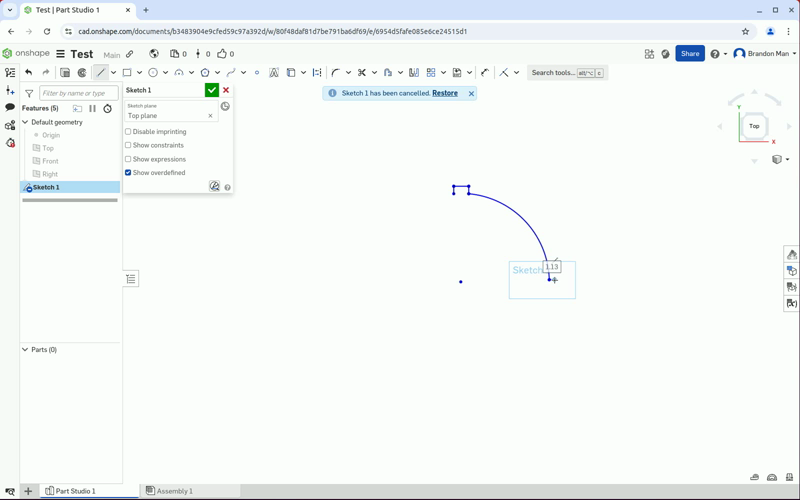
key_up(shift)
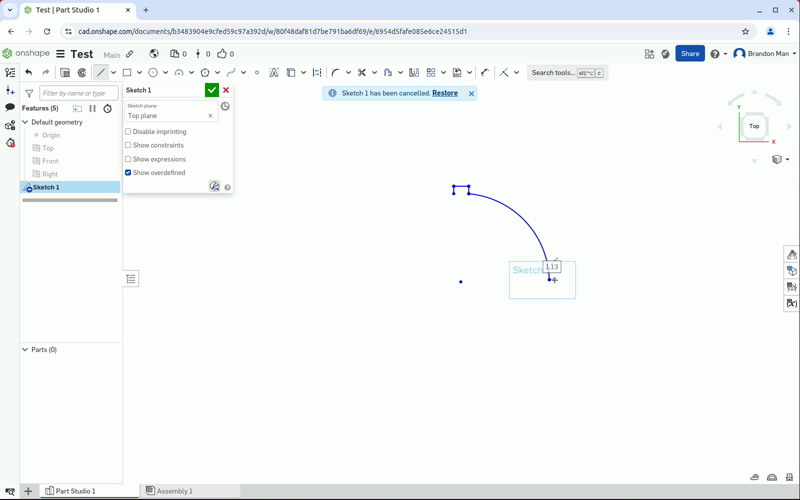
key_down(shift)
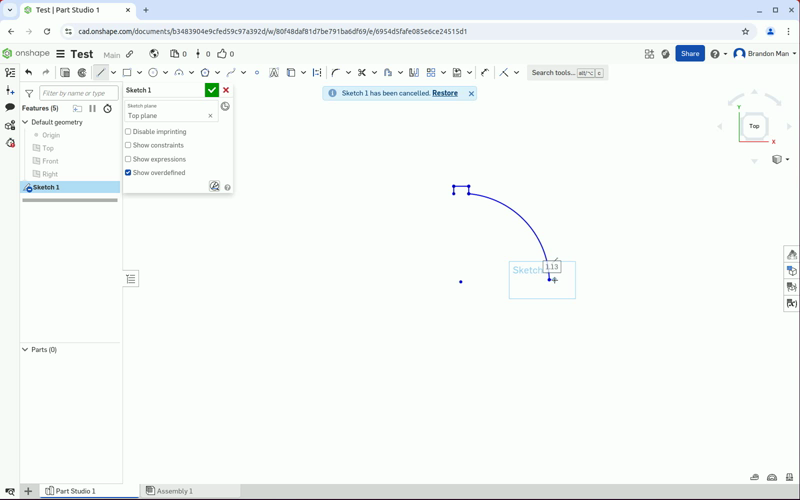
mouse_move(584, 279)
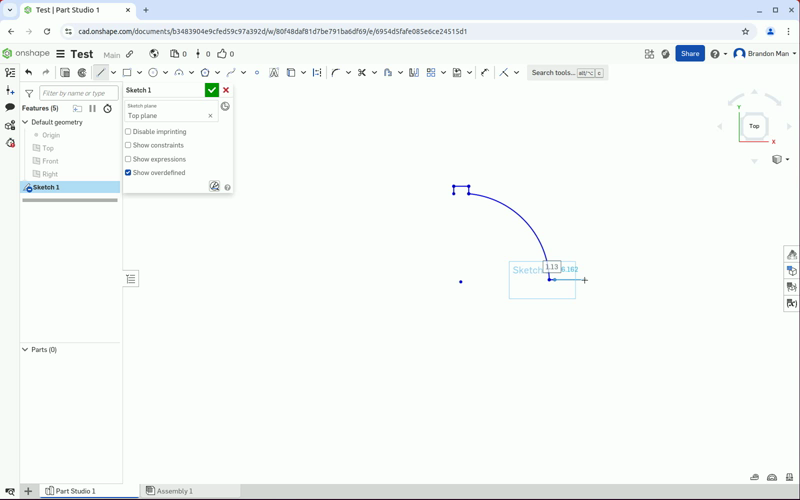
mouse_move(554, 285)
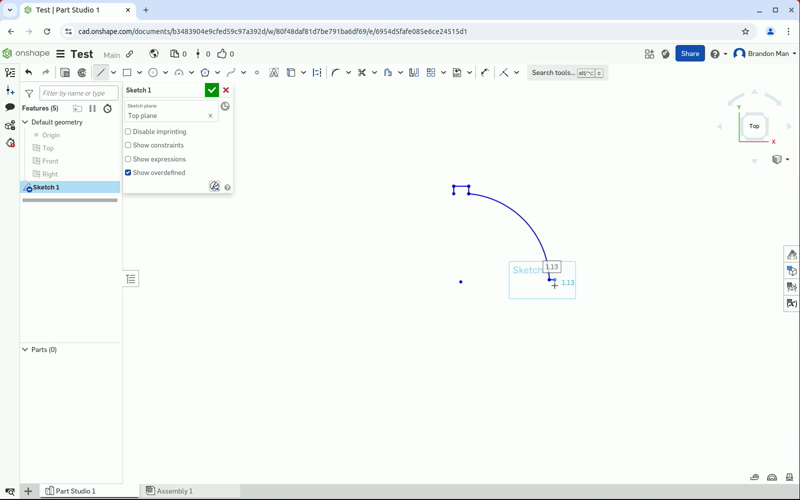
scroll(6)
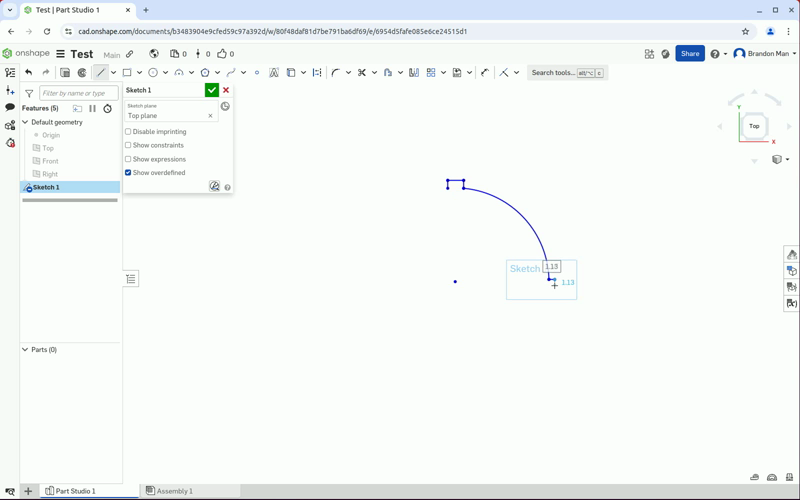
scroll(6)
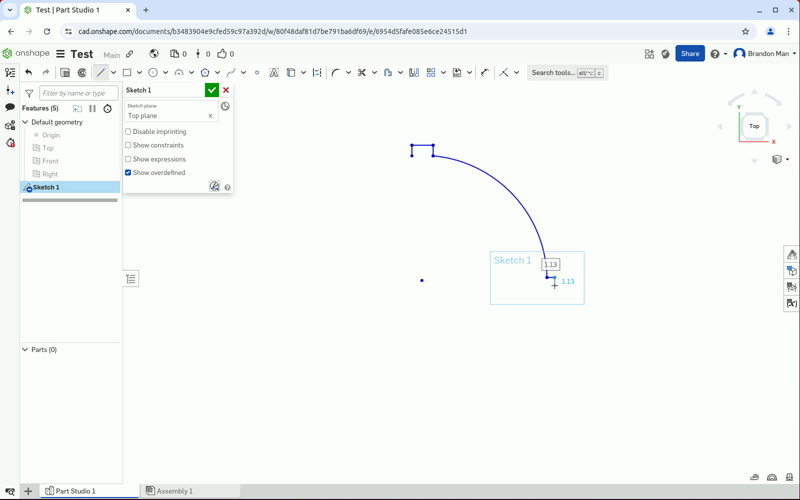
scroll(6)
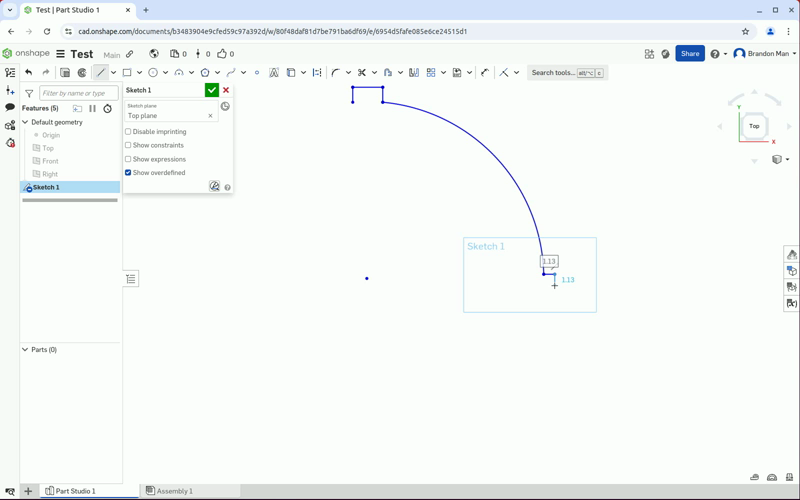
scroll(6)
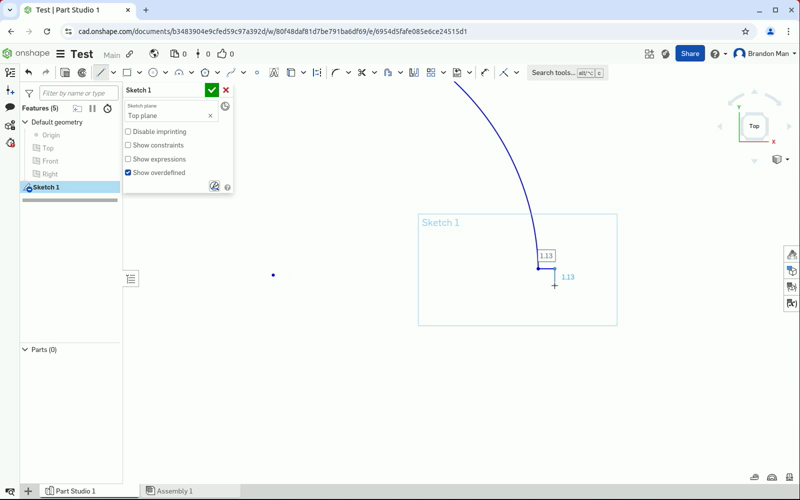
scroll(6)
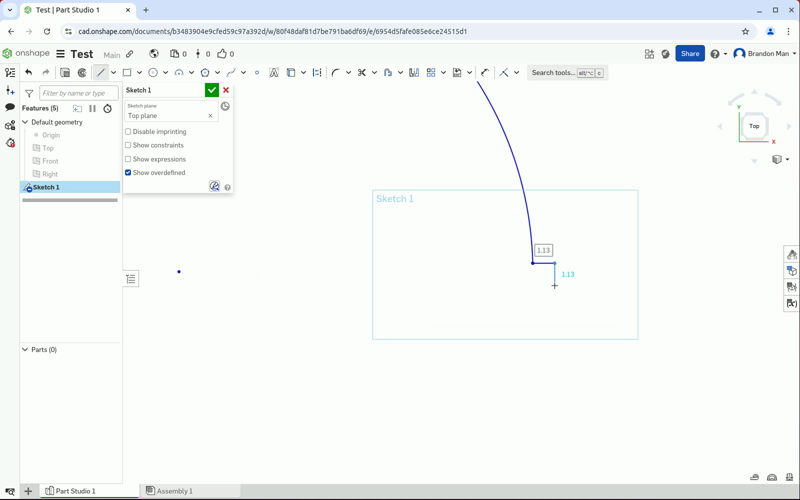
scroll(6)
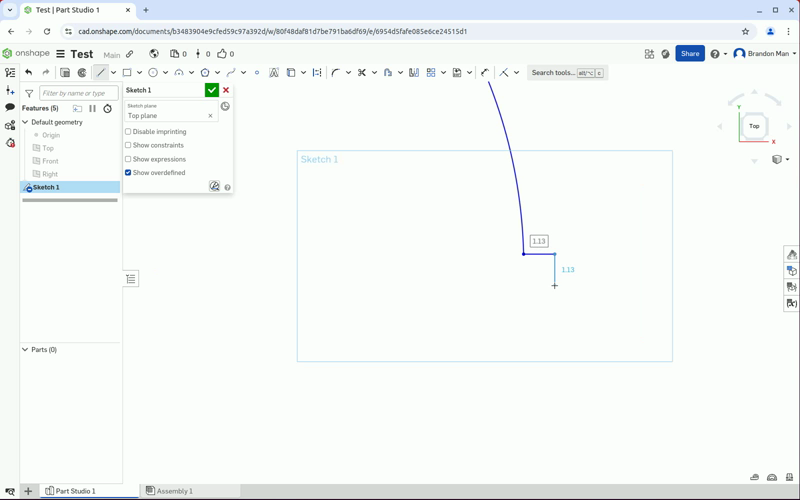
scroll(6)
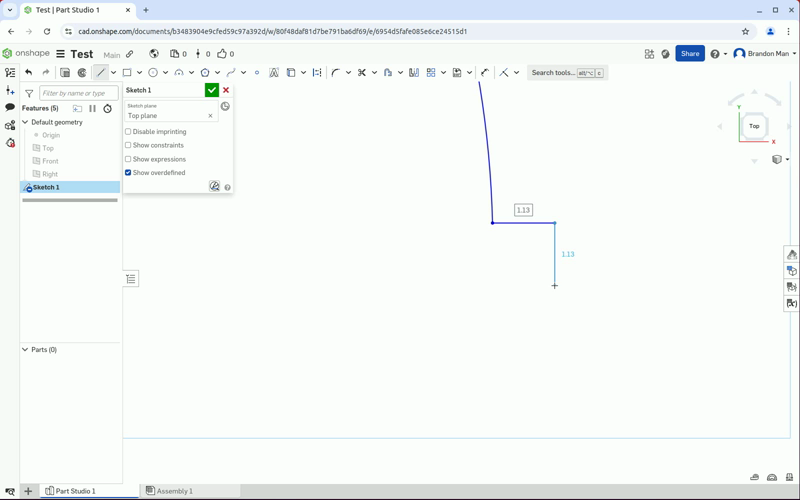
click(554, 285)
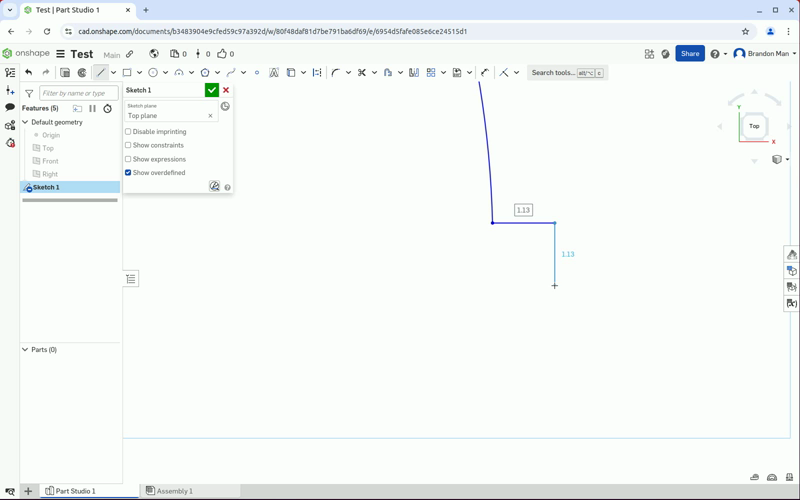
scroll(-6)
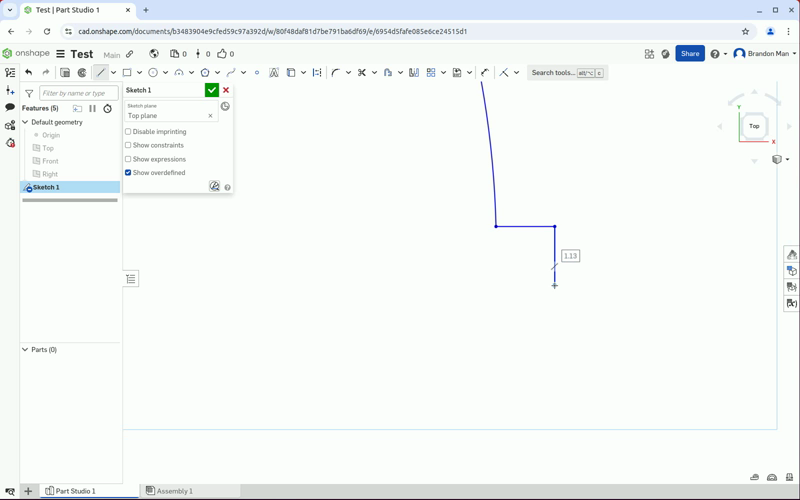
scroll(-6)
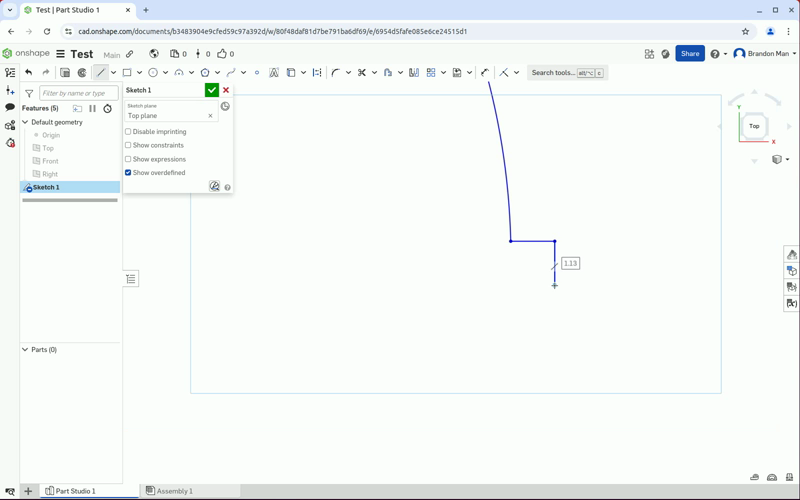
scroll(-6)
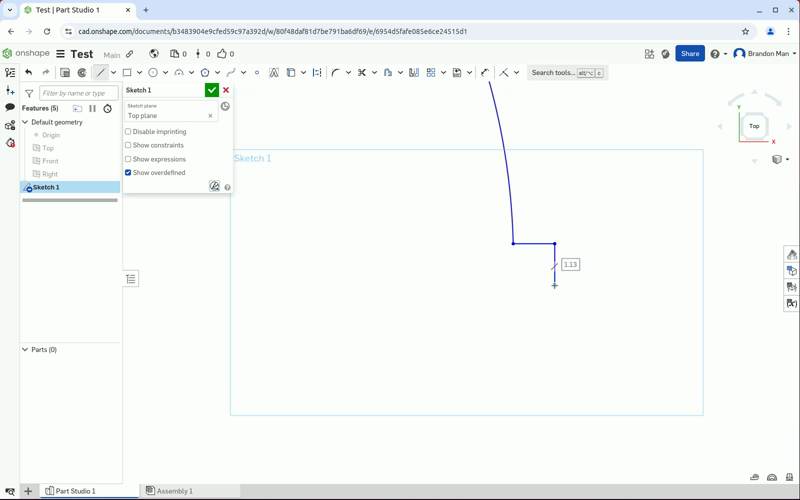
scroll(-6)
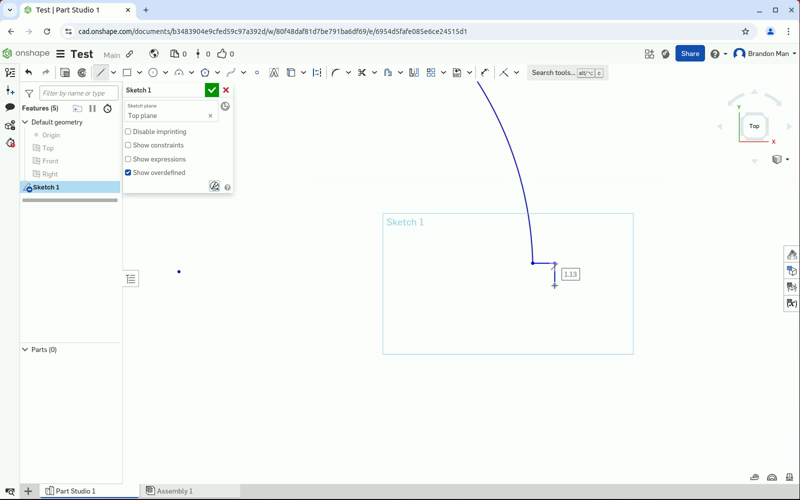
scroll(-6)
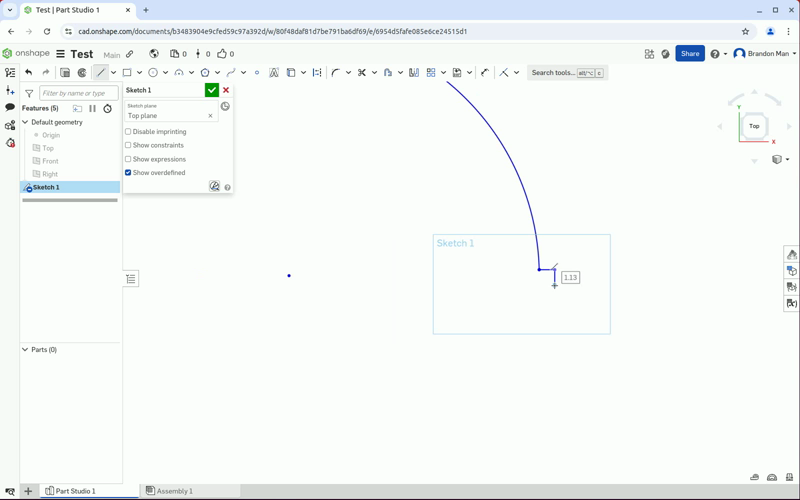
scroll(-6)
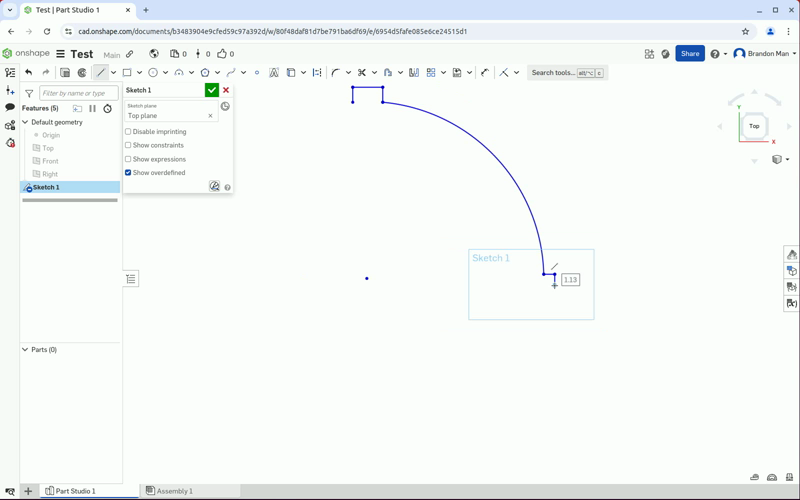
scroll(-6)
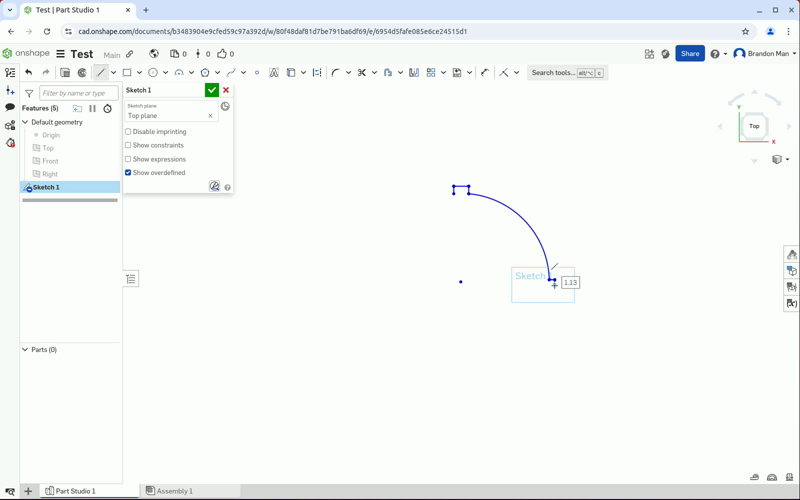
key_up(shift)
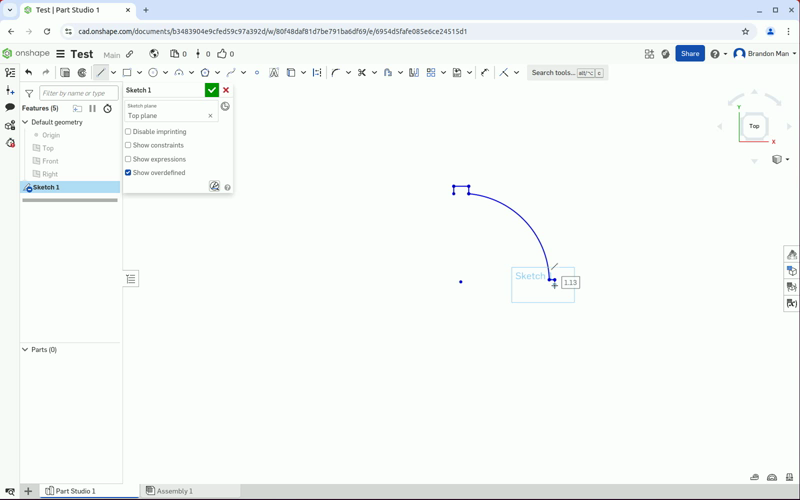
key_down(shift)
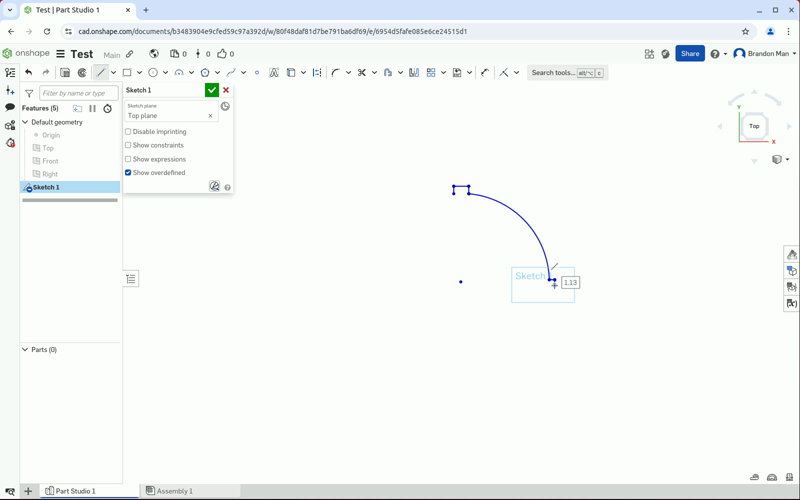
mouse_move(584, 285)
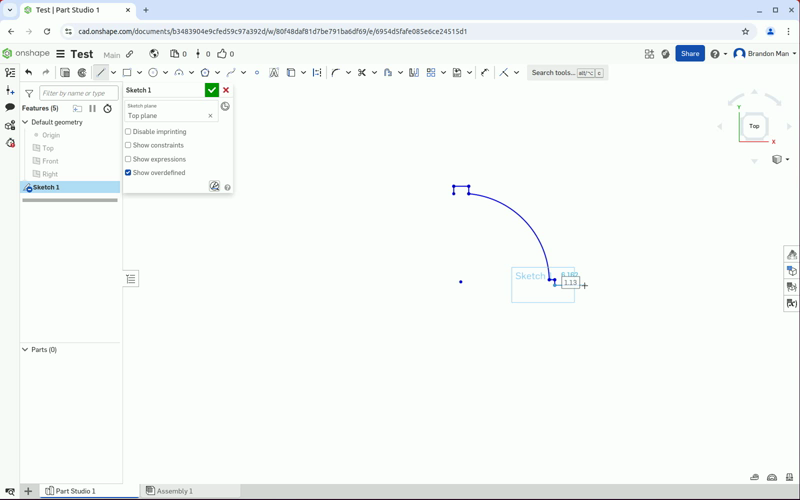
mouse_move(549, 285)
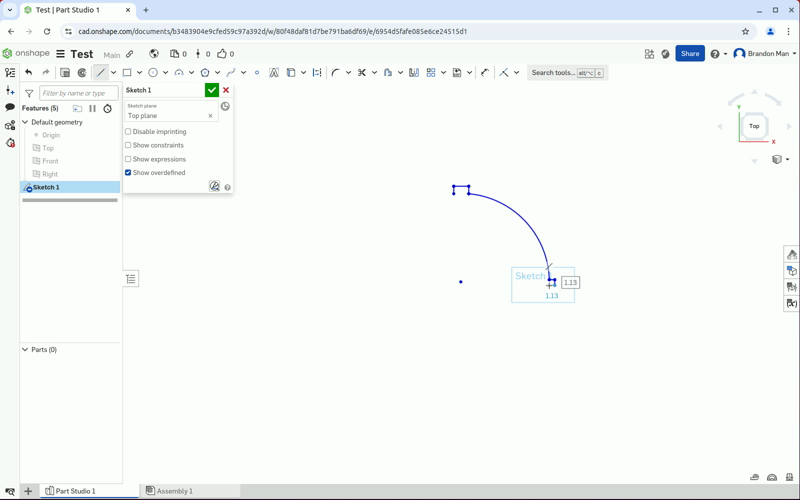
scroll(6)
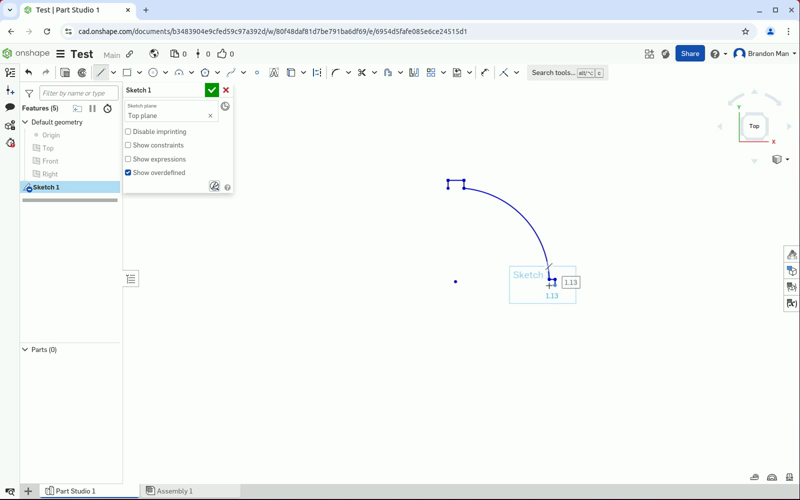
scroll(6)
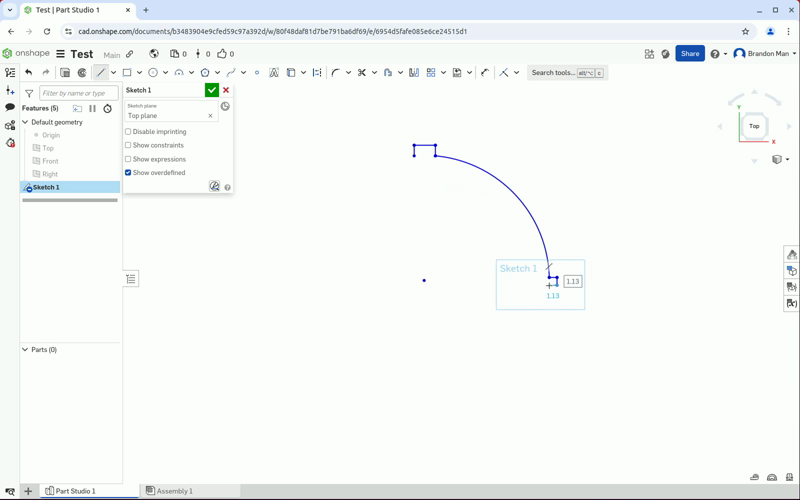
scroll(6)
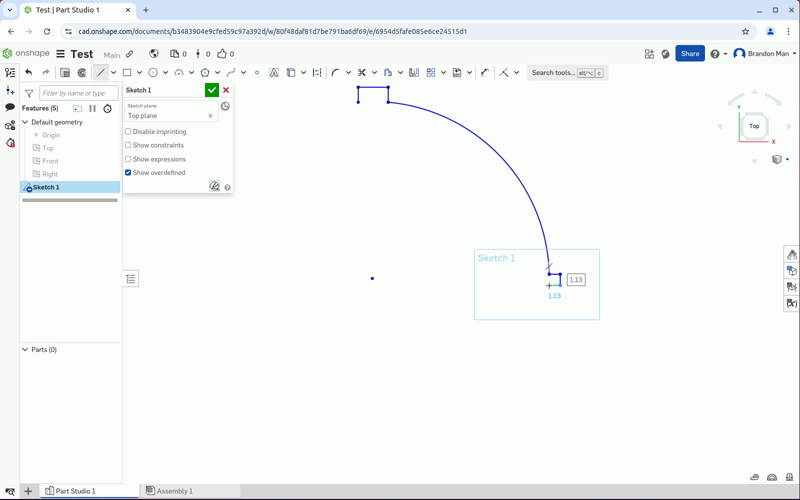
scroll(6)
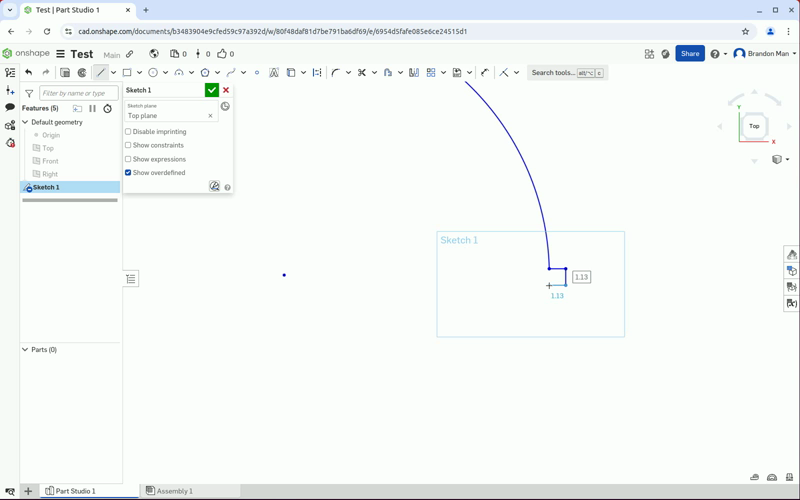
scroll(6)
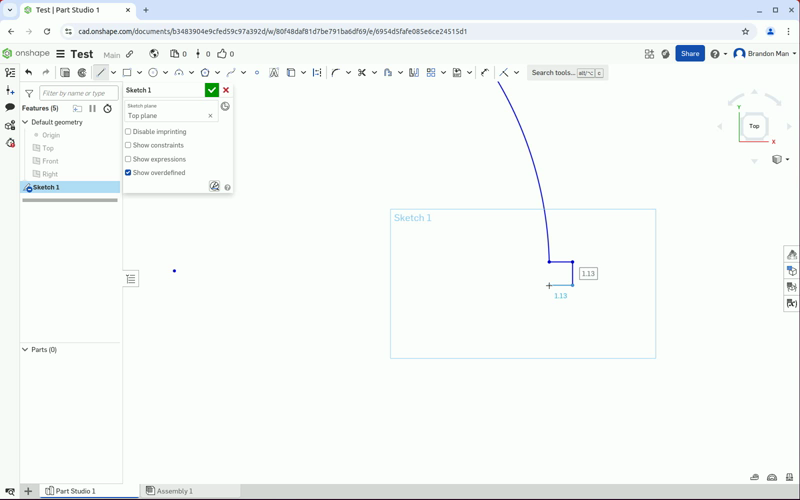
scroll(6)
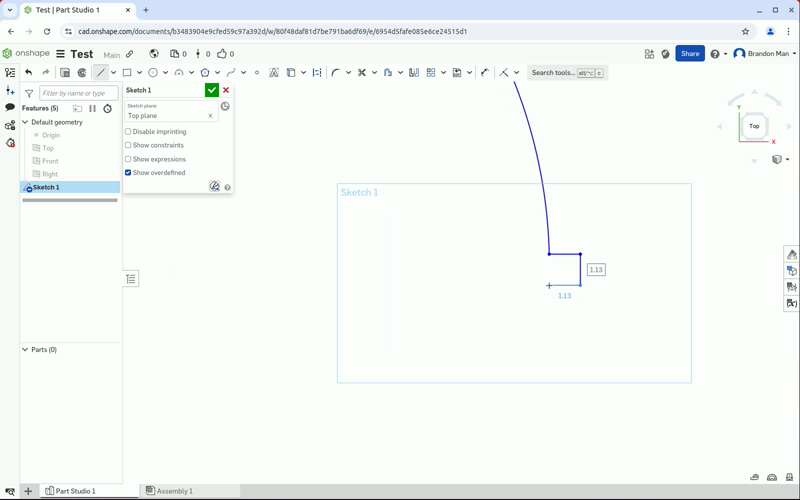
scroll(6)
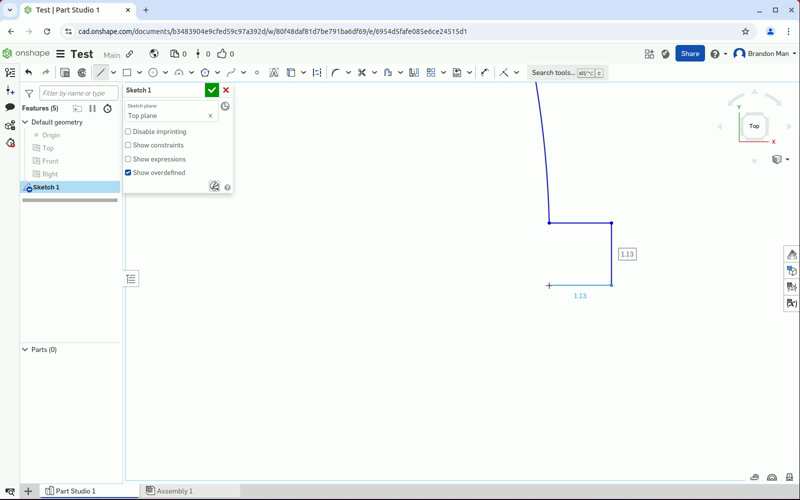
click(549, 285)
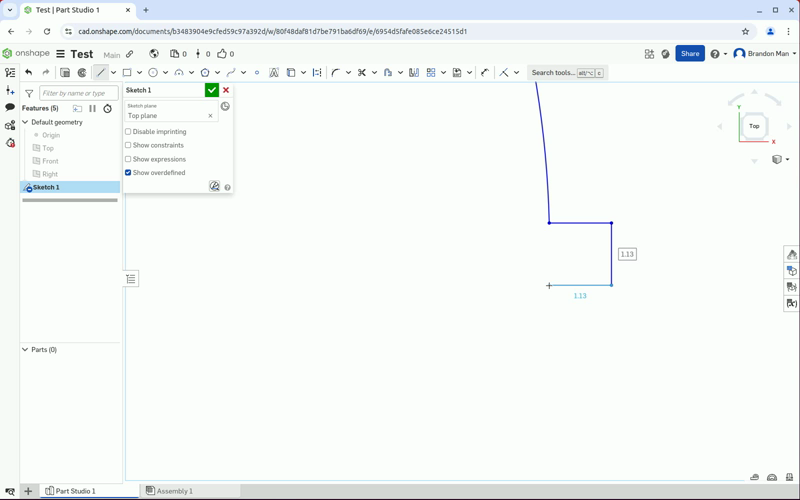
scroll(-6)
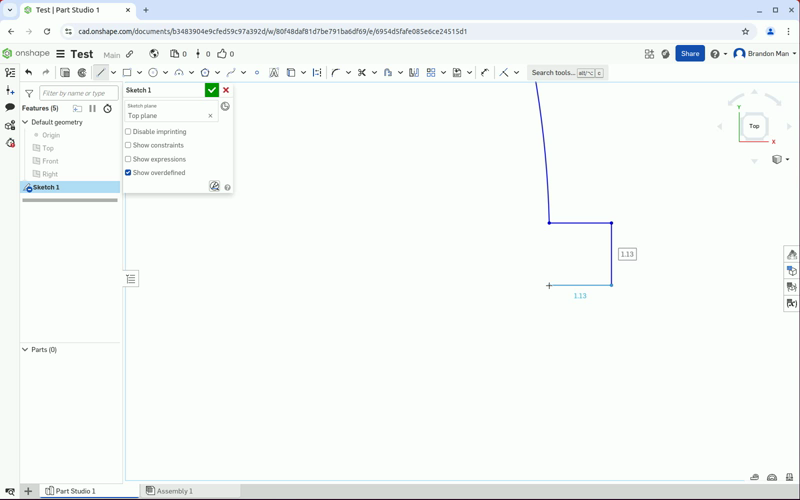
scroll(-6)
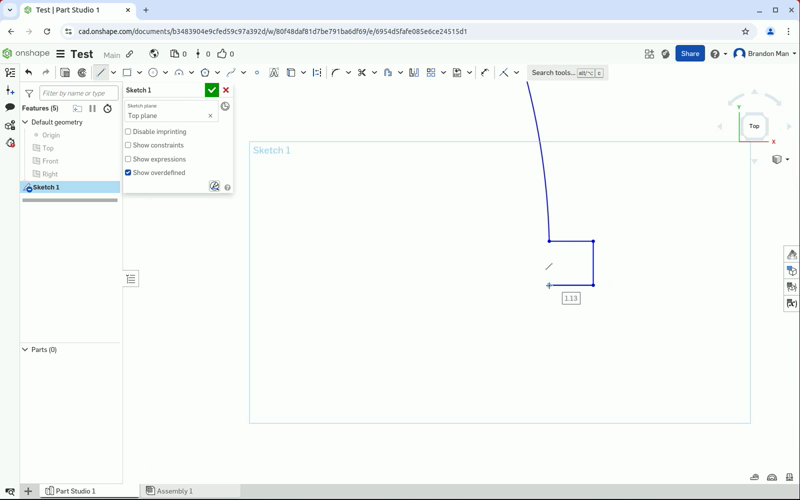
scroll(-6)
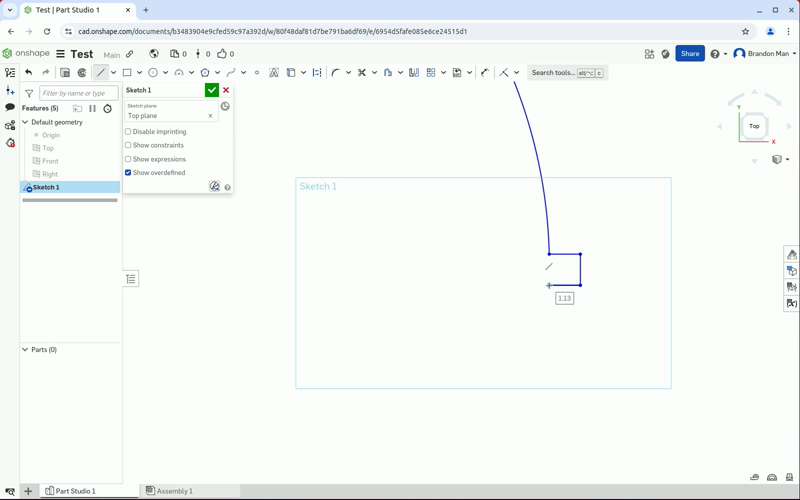
scroll(-6)
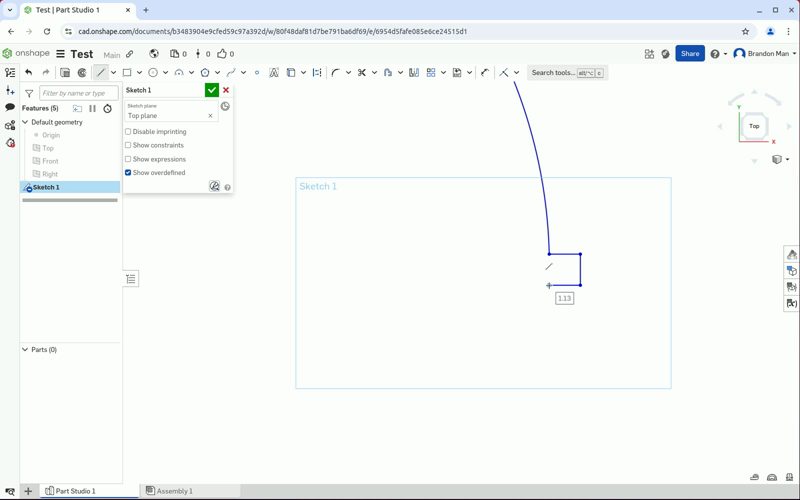
scroll(-6)
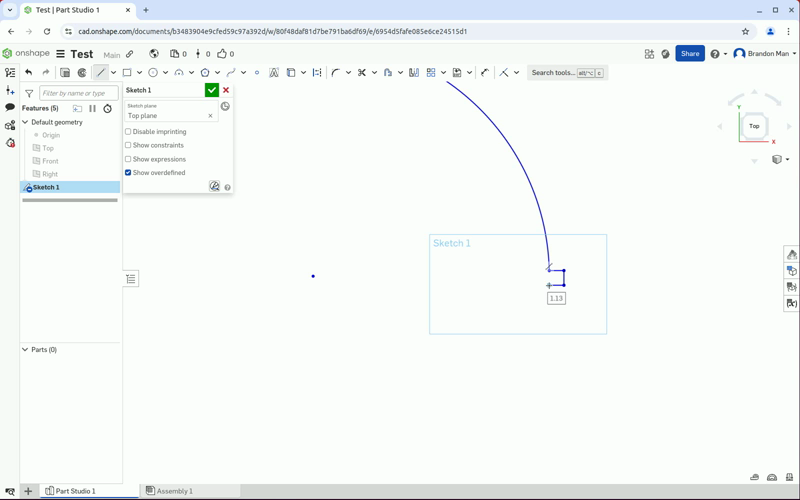
scroll(-6)
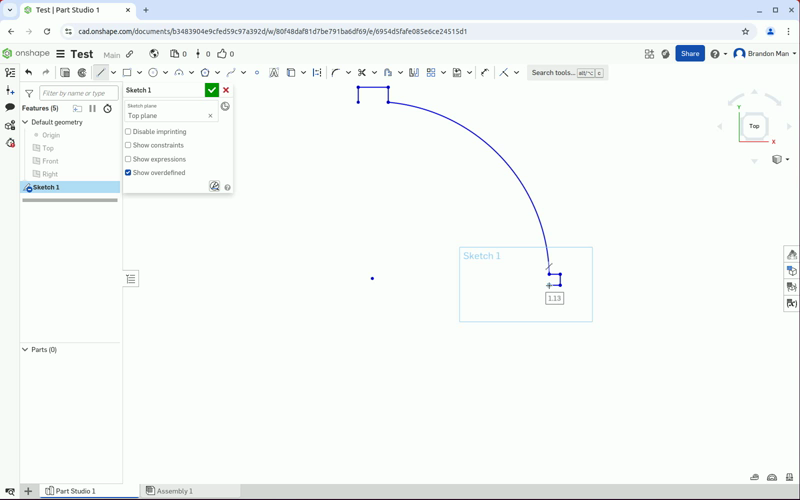
scroll(-6)
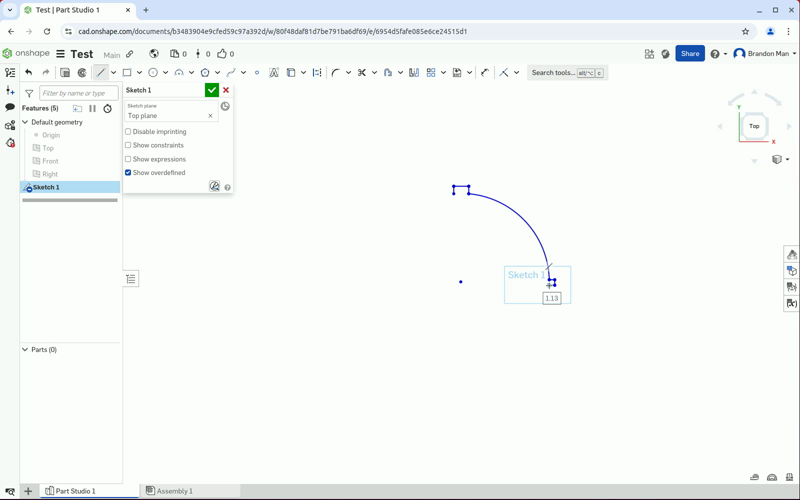
key_up(shift)
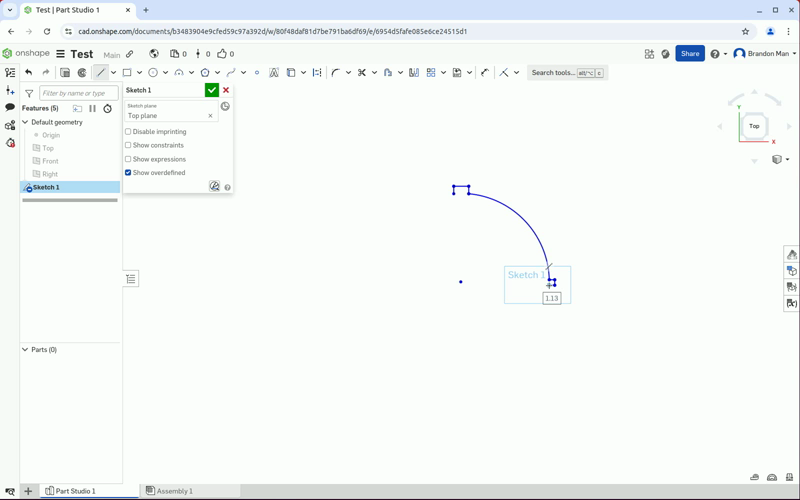
key(esc)
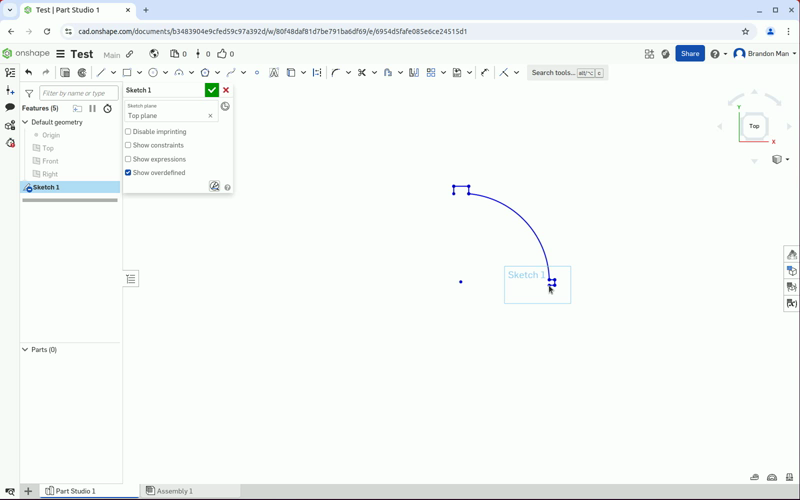
key(a)
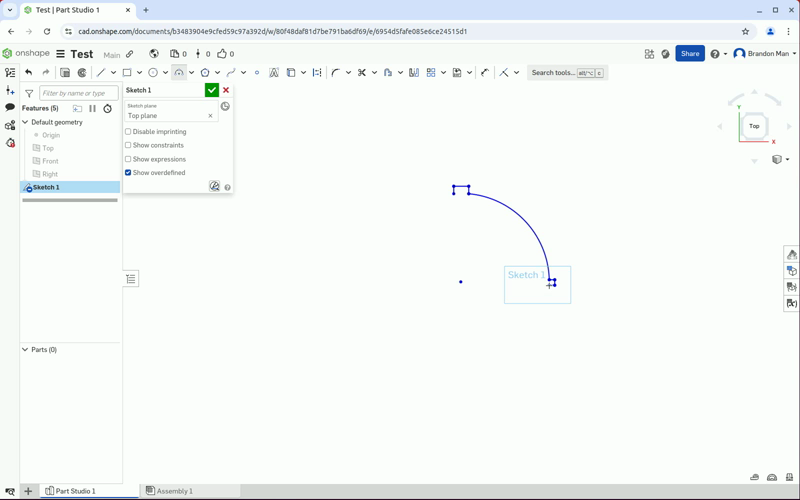
mouse_move(549, 285)
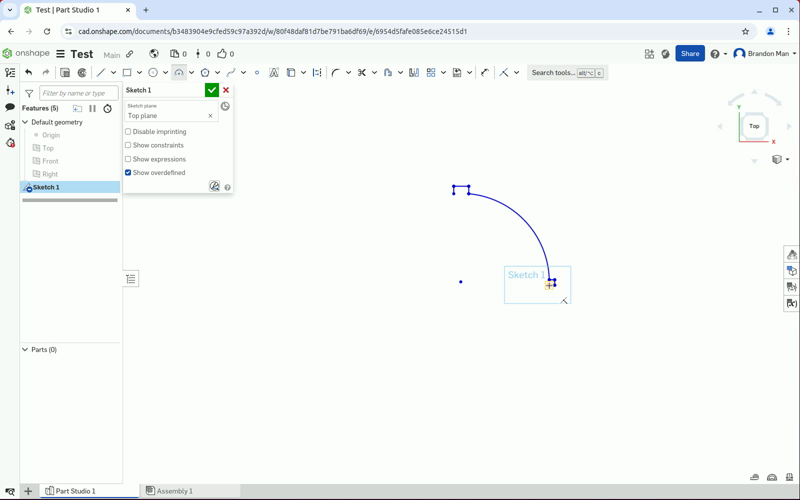
click(549, 285)
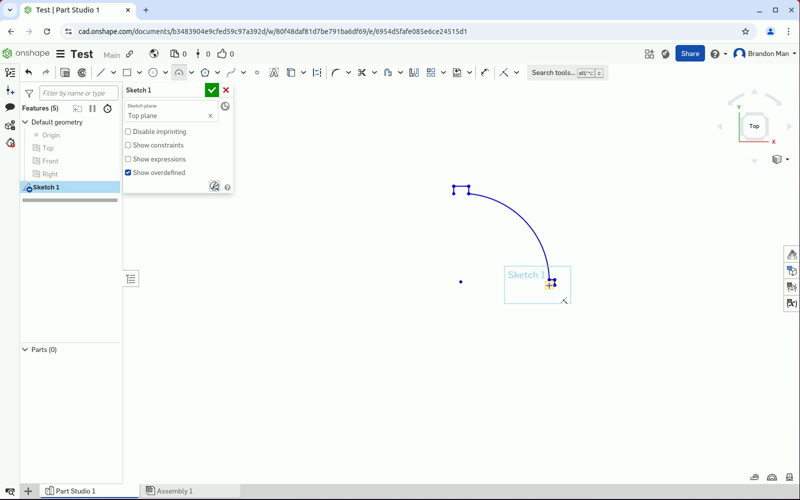
key_down(shift)
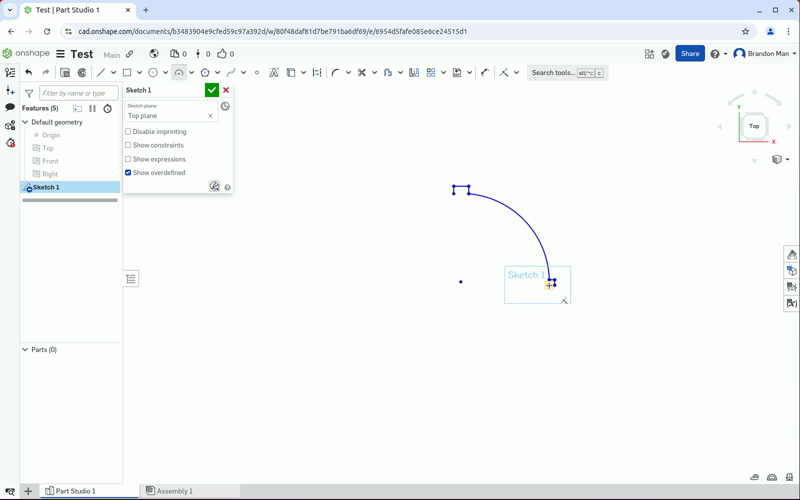
mouse_move(467, 370)
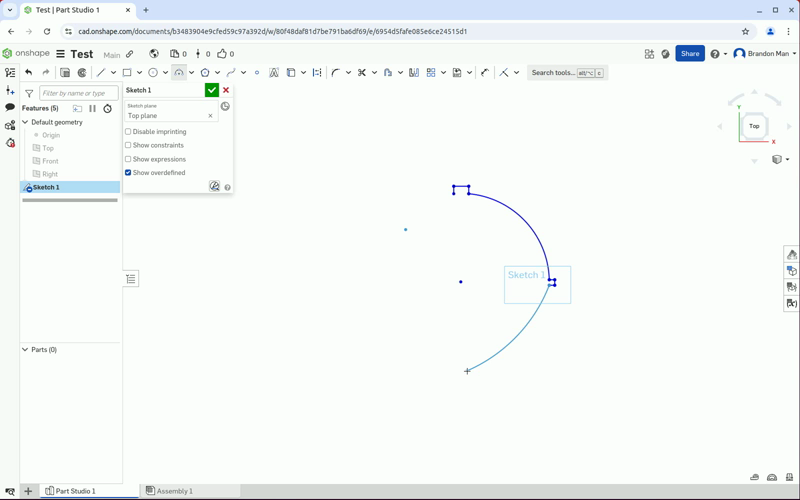
click(467, 370)
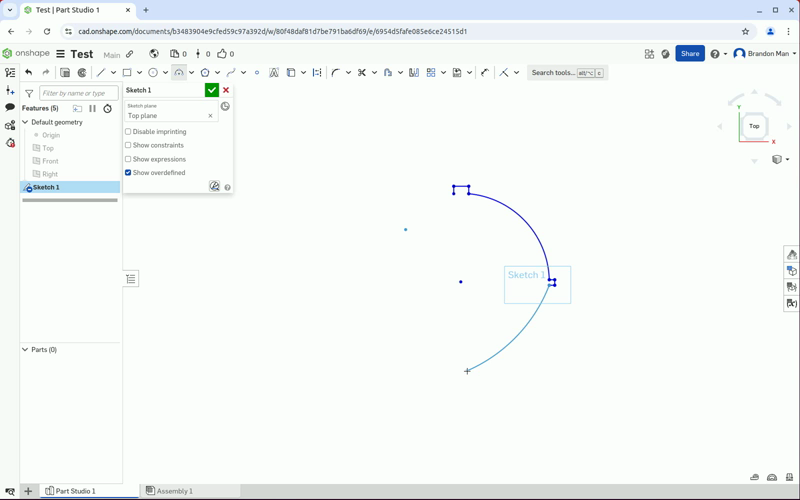
mouse_move(524, 343)
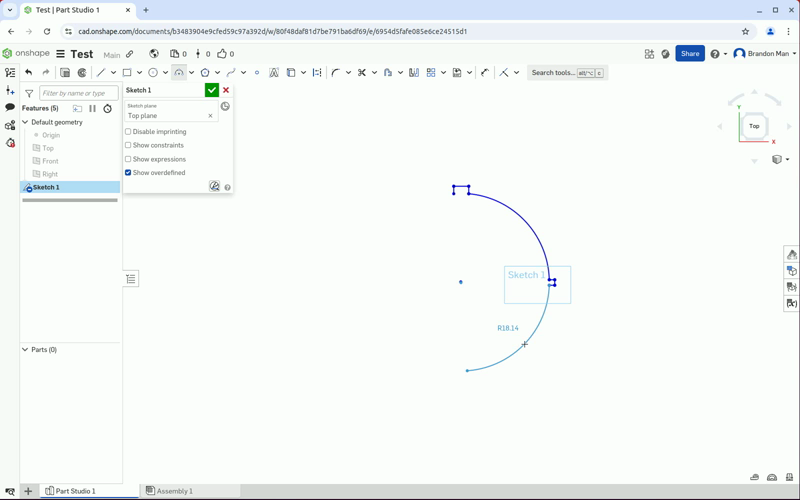
click(524, 343)
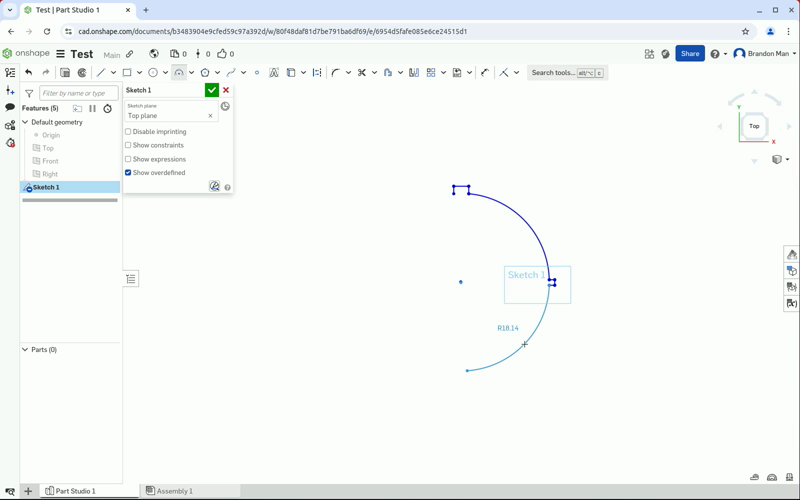
key_up(shift)
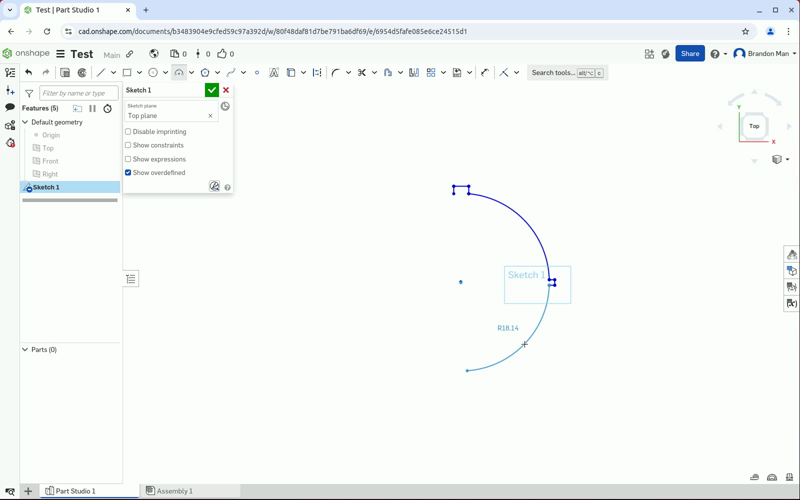
key(esc)
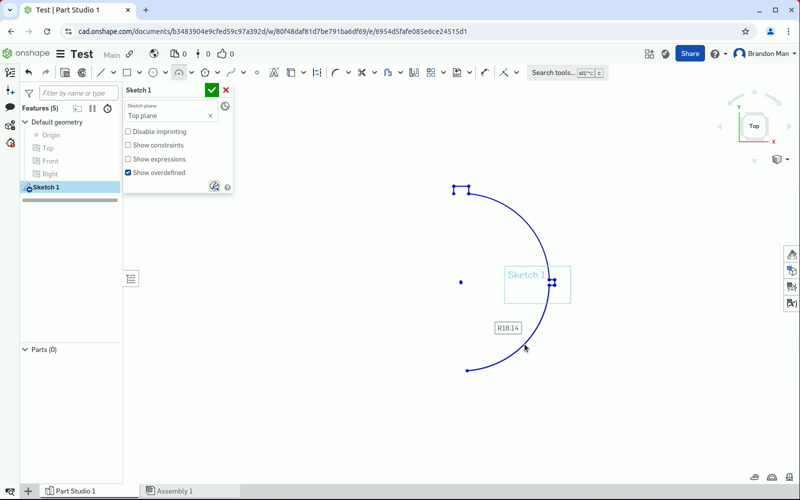
key(l)
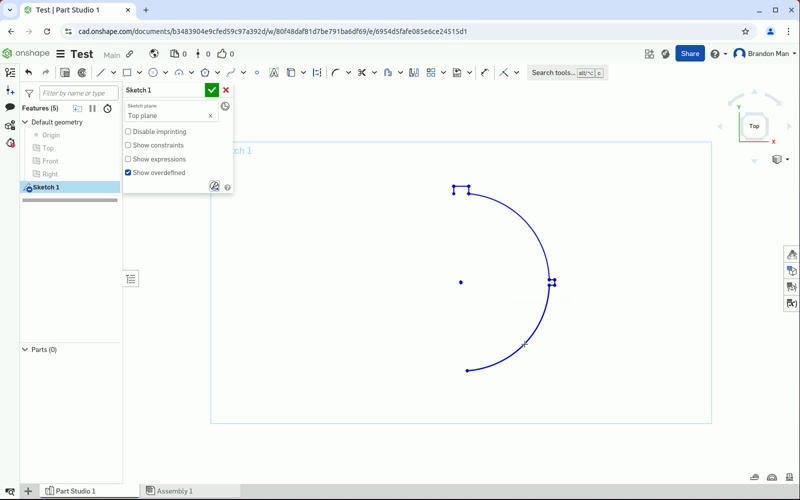
mouse_move(467, 370)
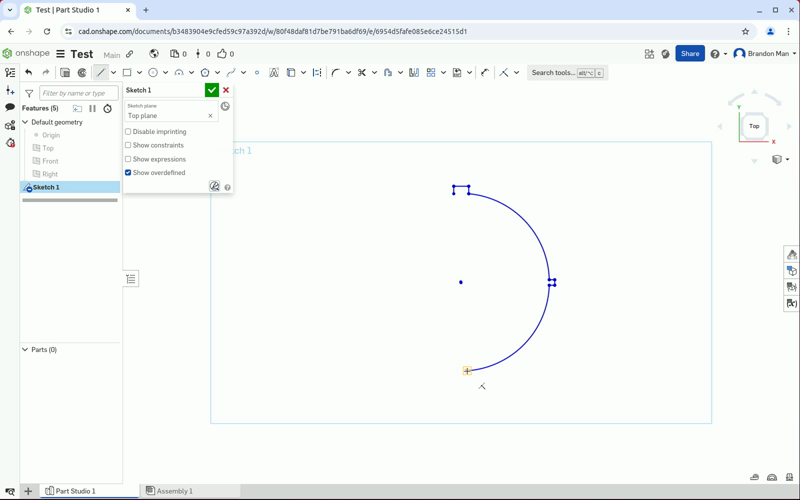
click(467, 370)
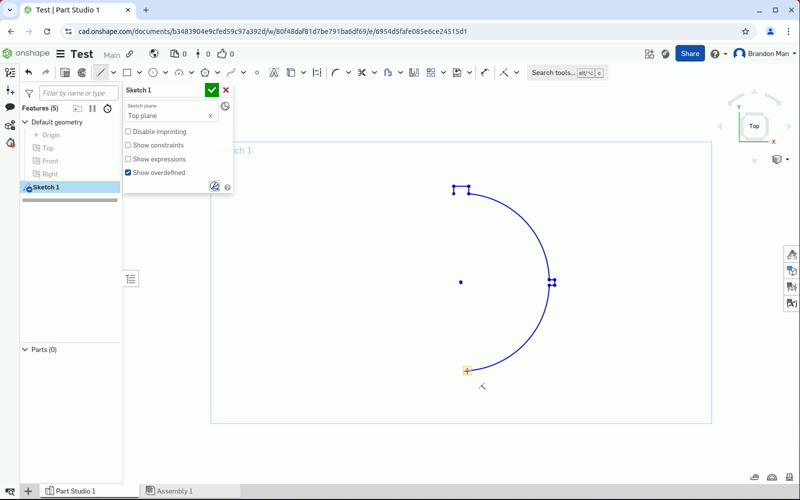
key_down(shift)
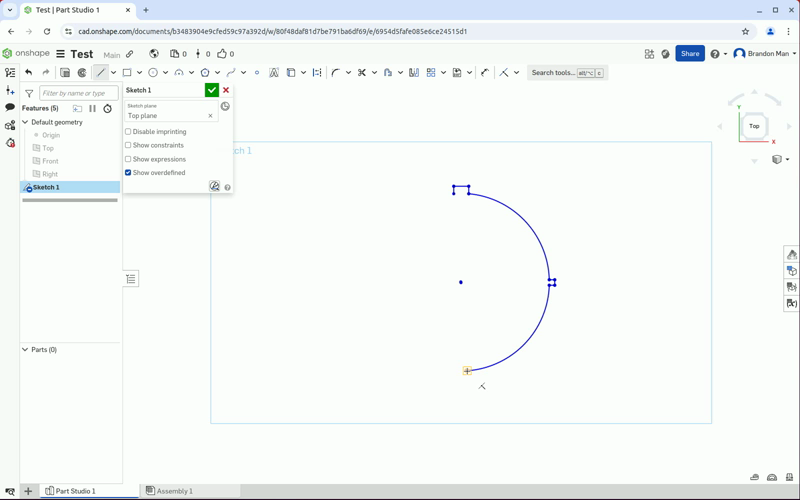
mouse_move(497, 370)
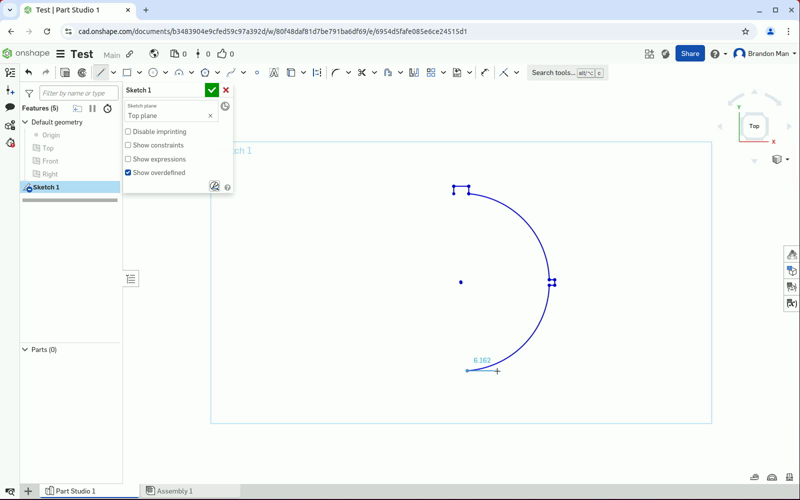
mouse_move(467, 374)
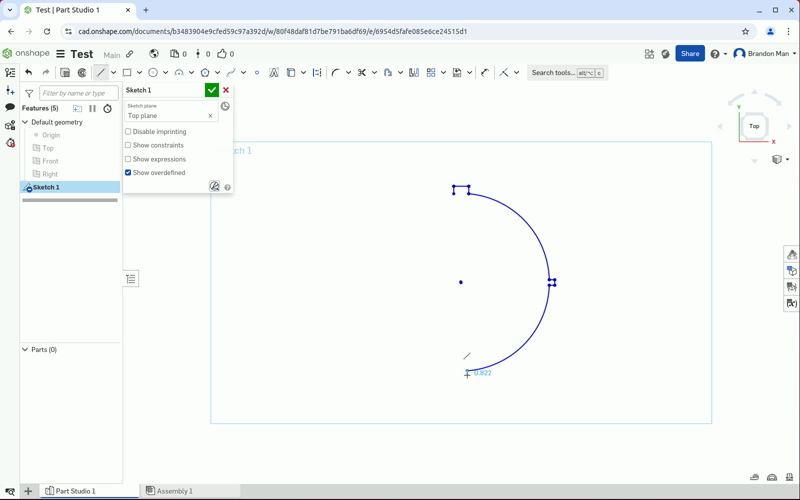
scroll(6)
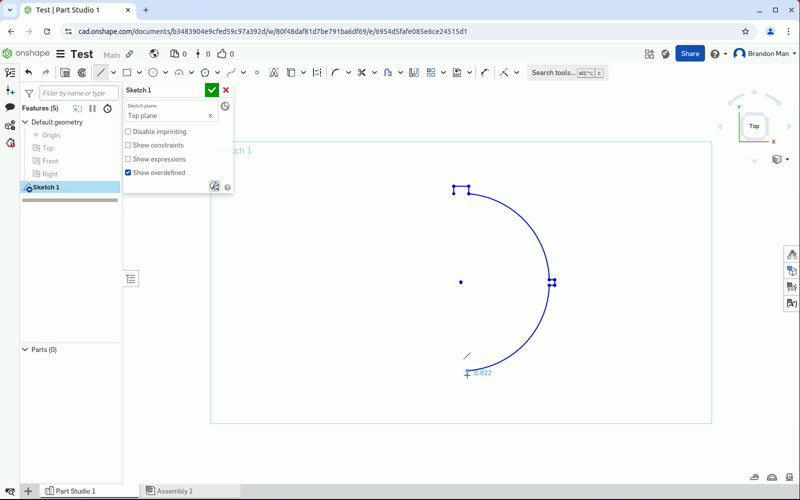
scroll(6)
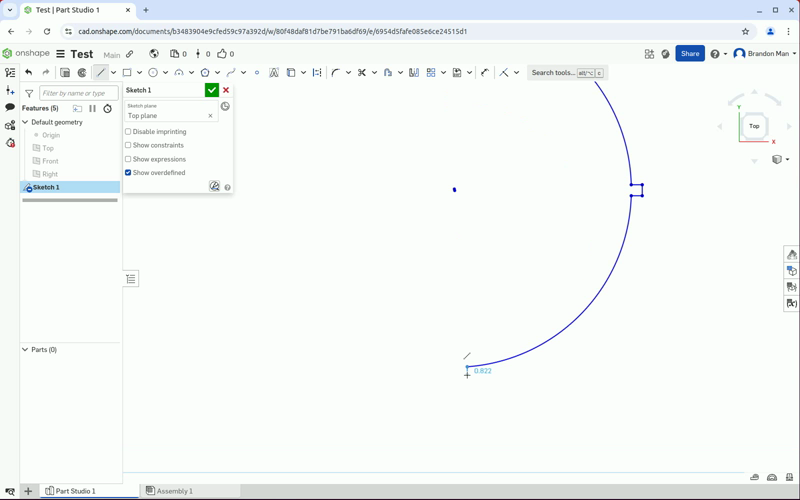
scroll(6)
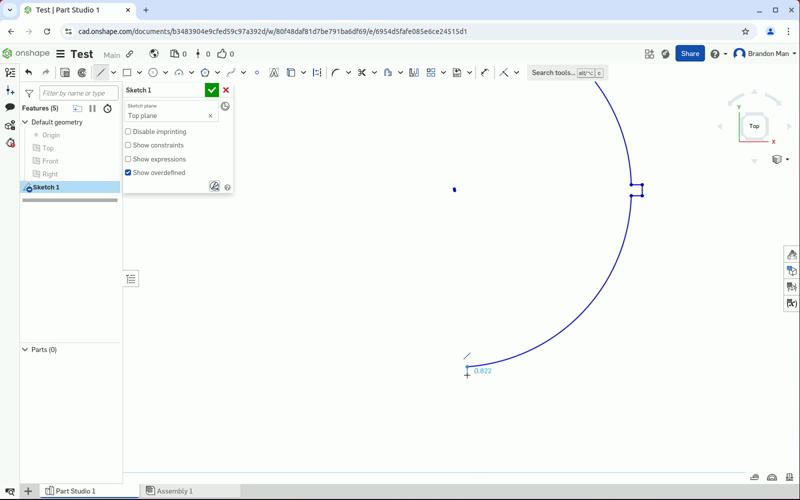
scroll(6)
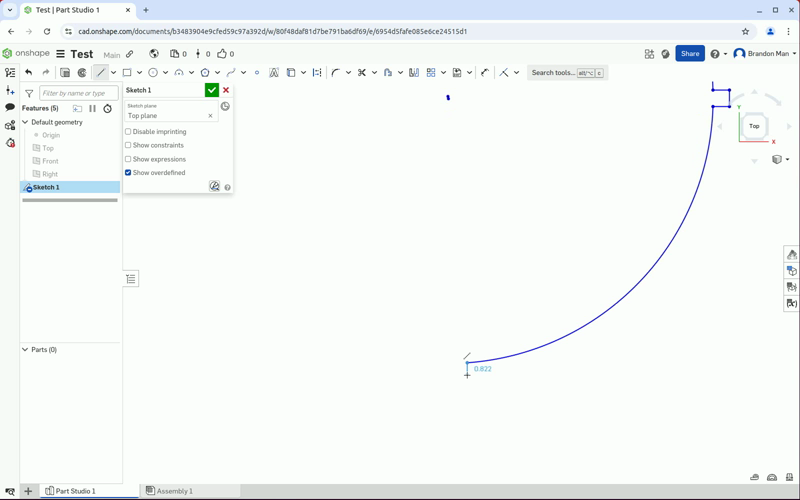
scroll(6)
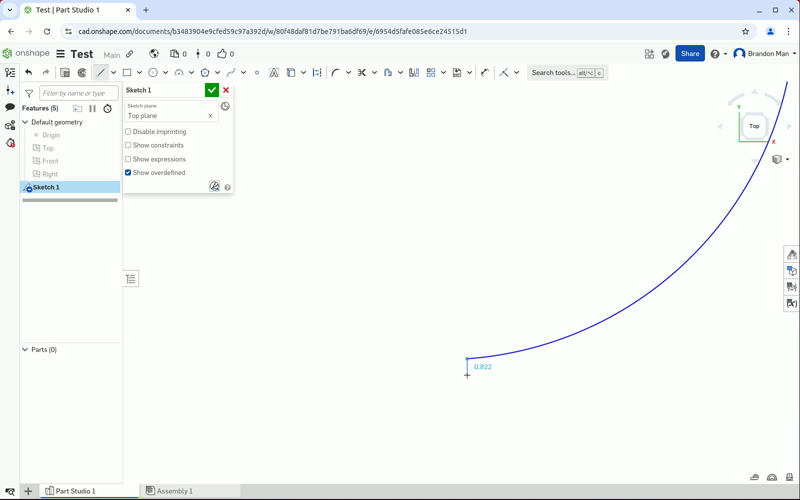
scroll(6)
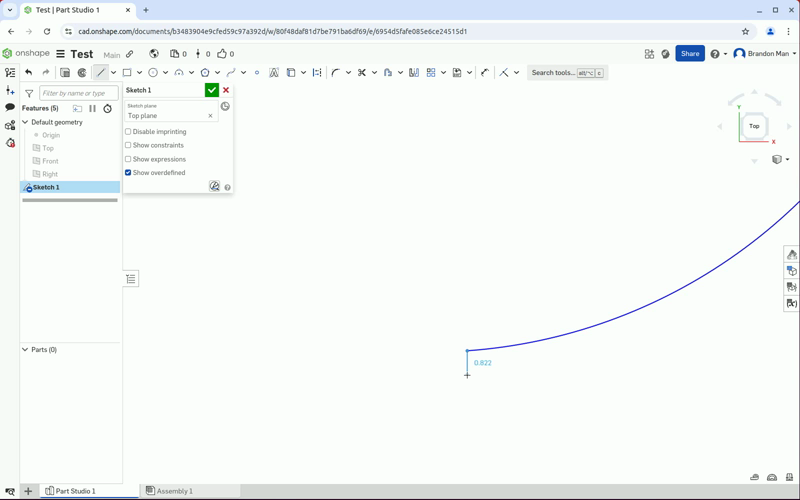
scroll(6)
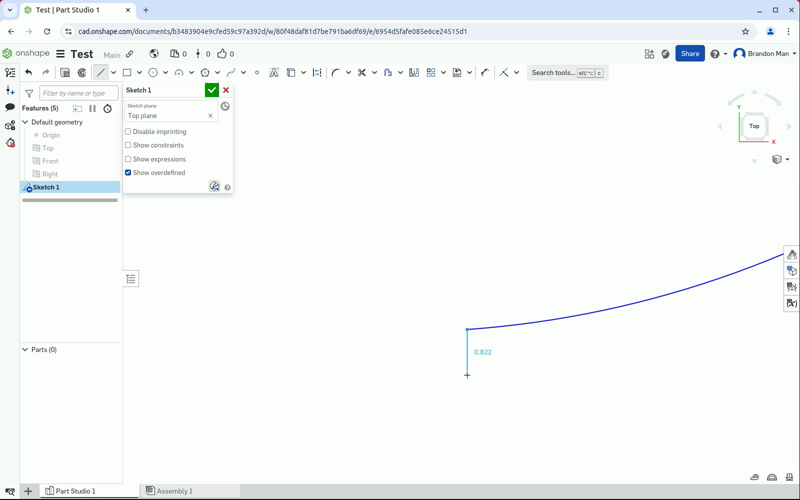
click(467, 374)
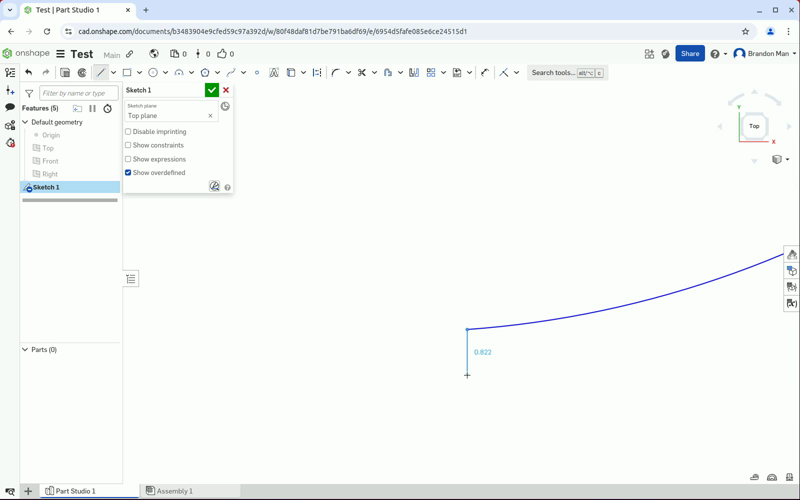
scroll(-6)
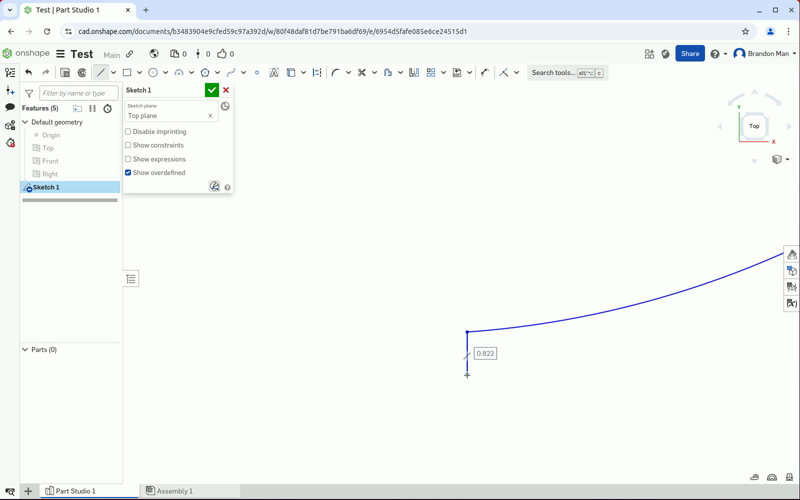
scroll(-6)
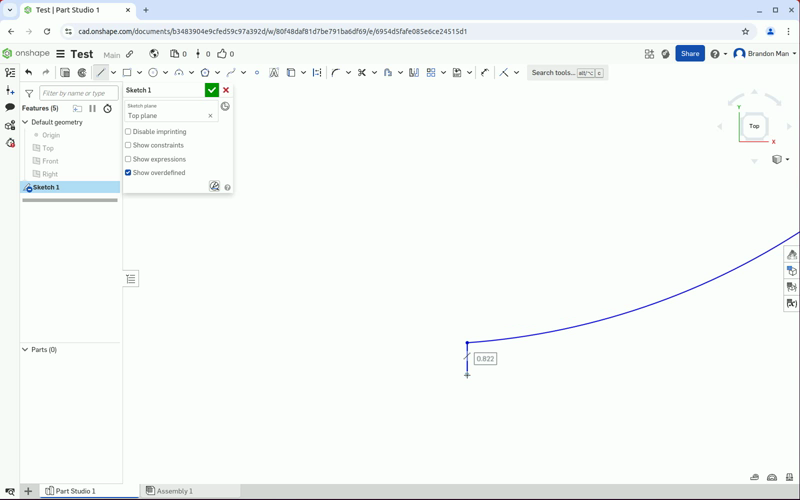
scroll(-6)
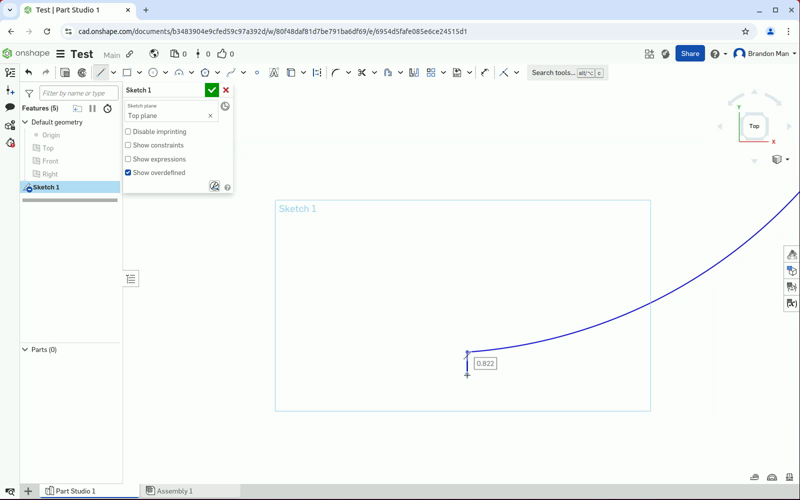
scroll(-6)
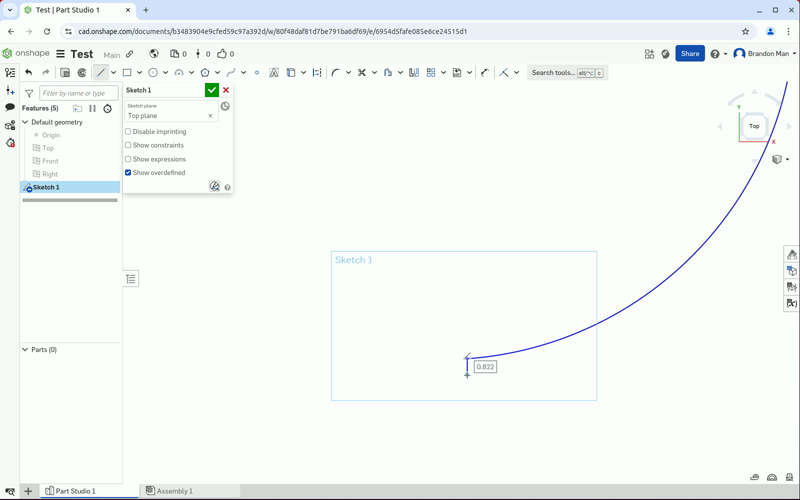
scroll(-6)
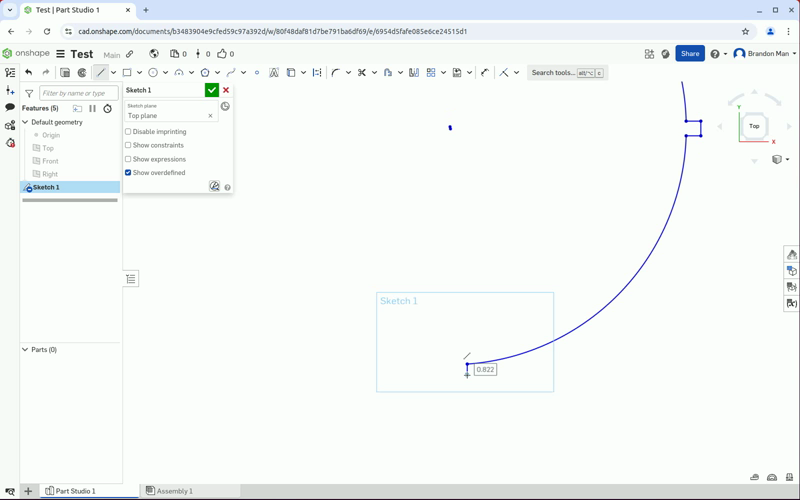
scroll(-6)
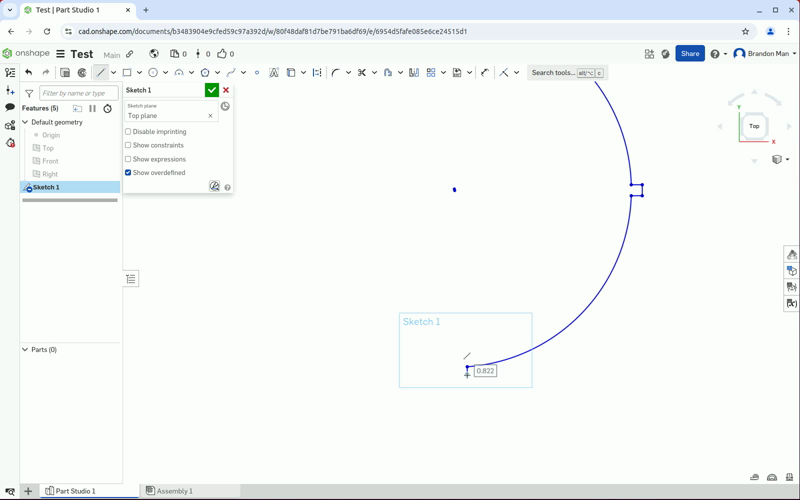
scroll(-6)
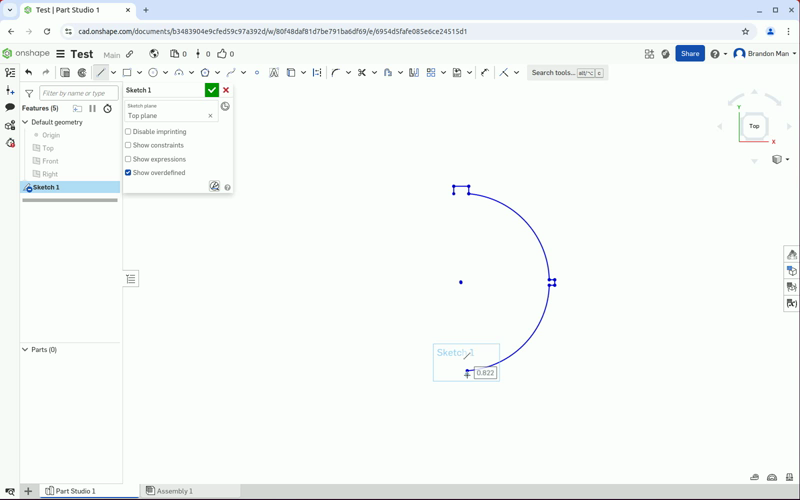
key_up(shift)
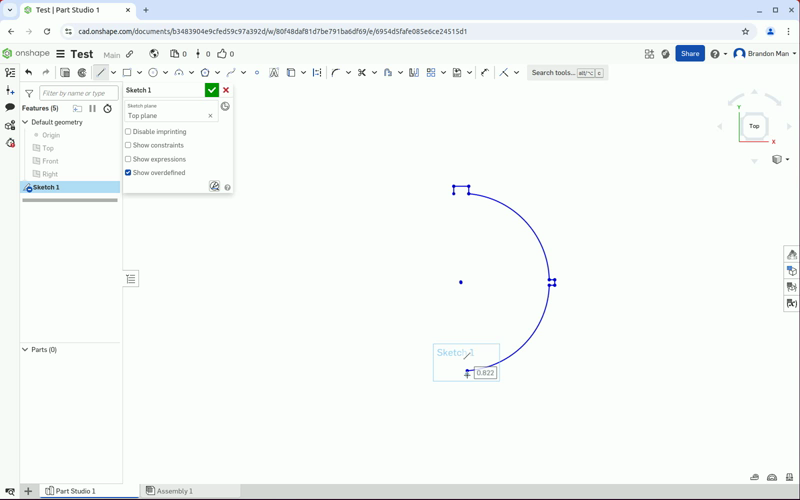
key_down(shift)
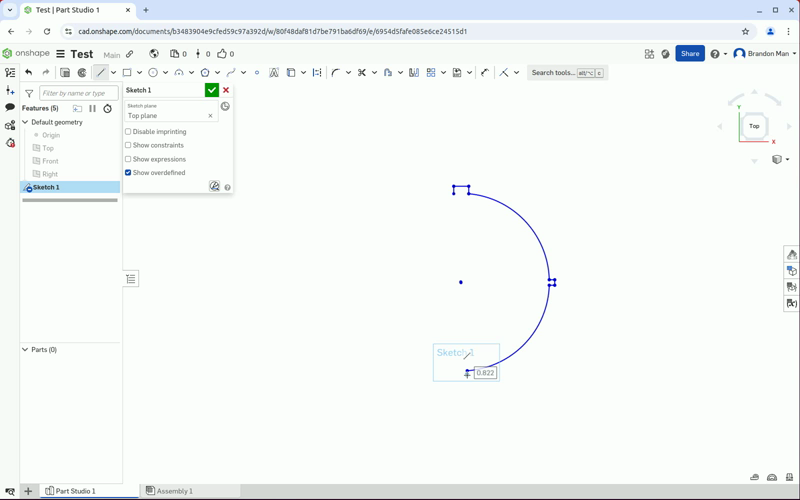
mouse_move(497, 374)
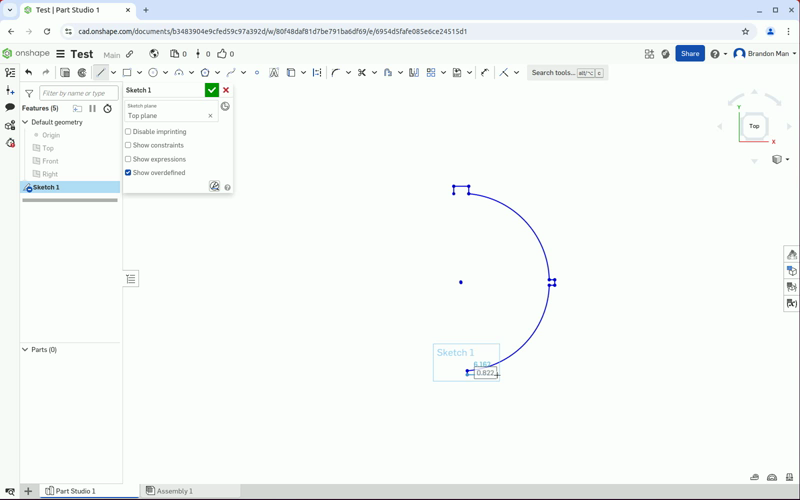
mouse_move(455, 374)
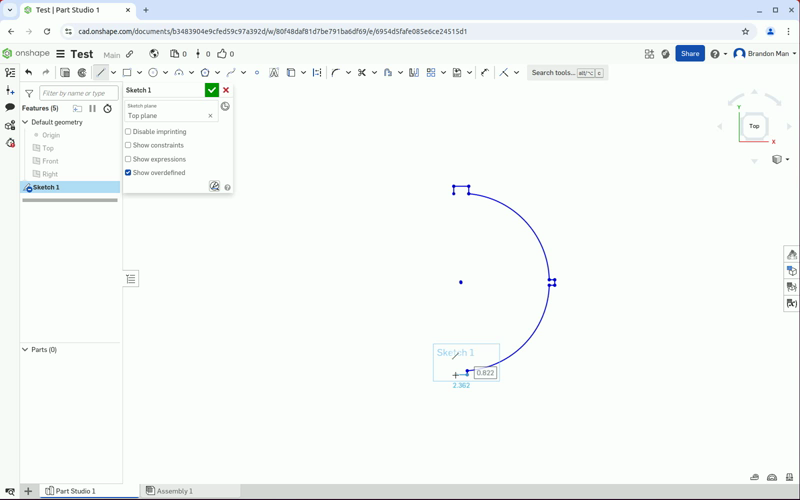
click(455, 374)
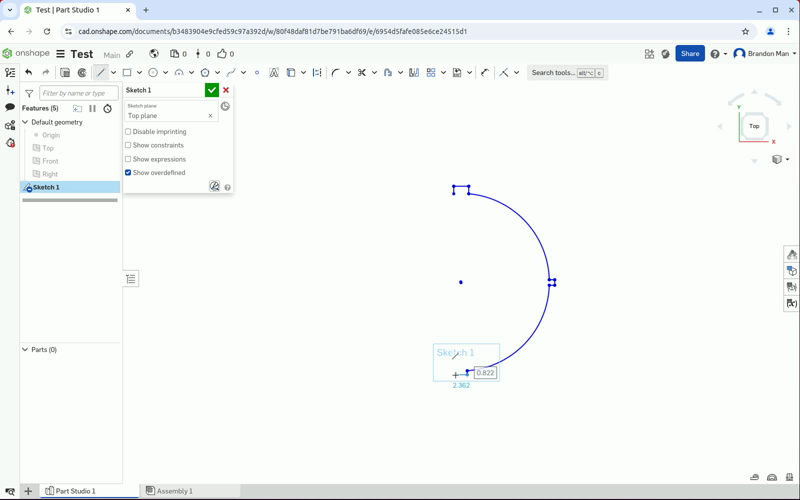
key_up(shift)
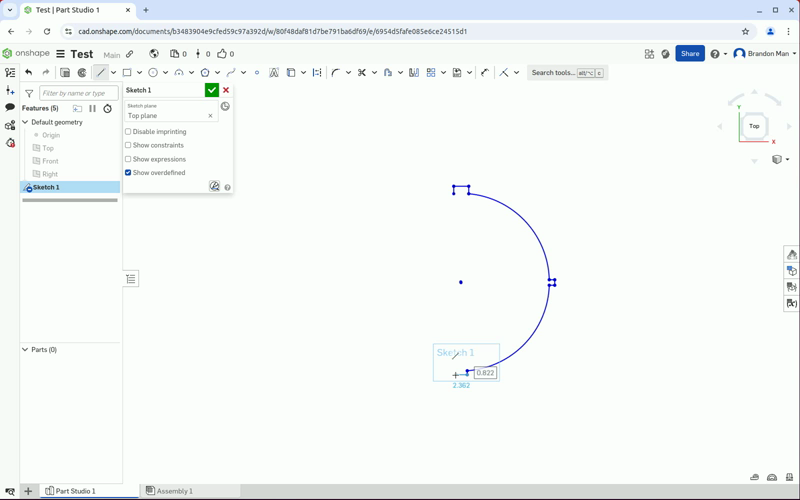
key_down(shift)
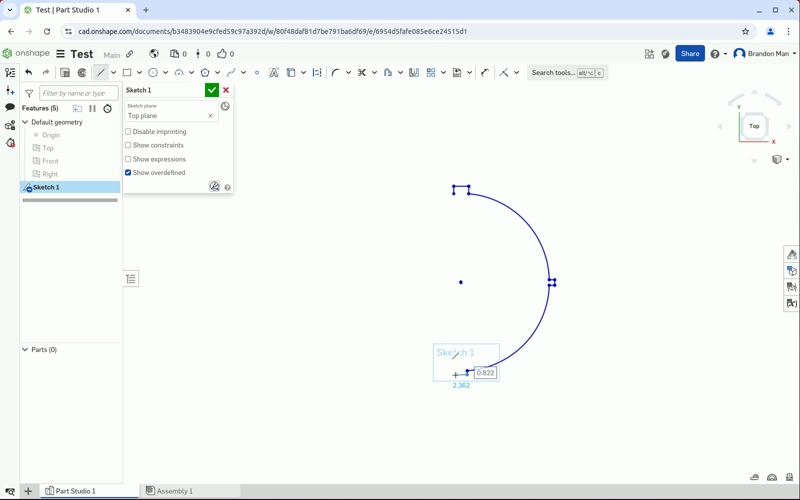
mouse_move(485, 374)
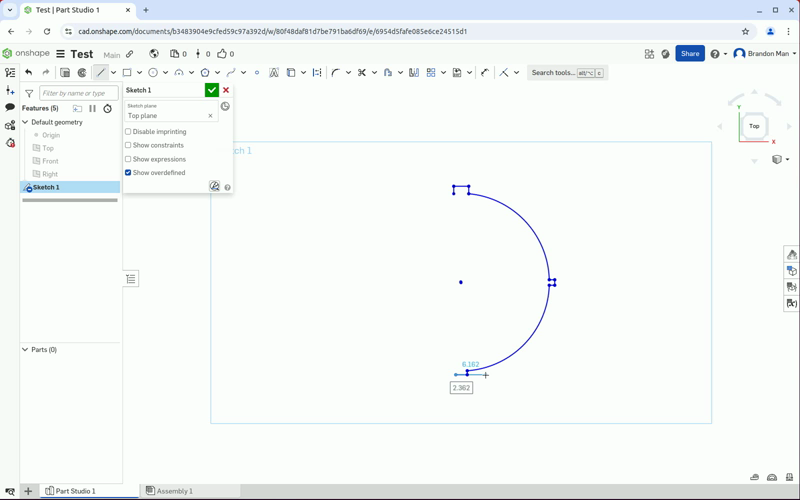
mouse_move(455, 370)
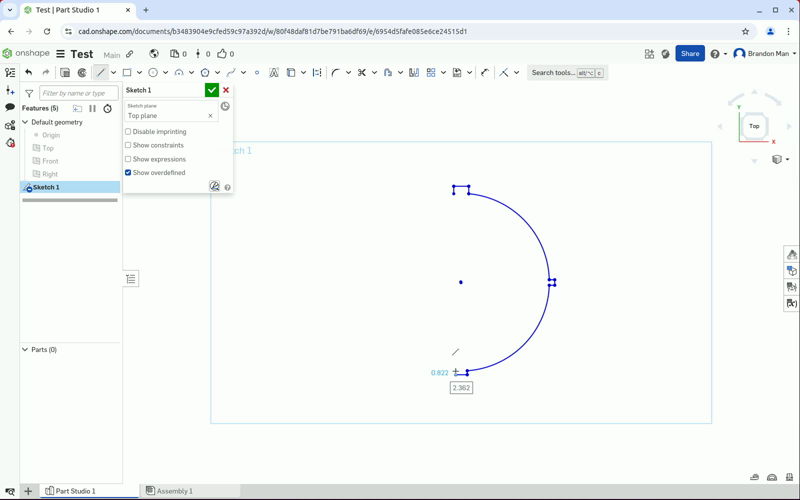
scroll(6)
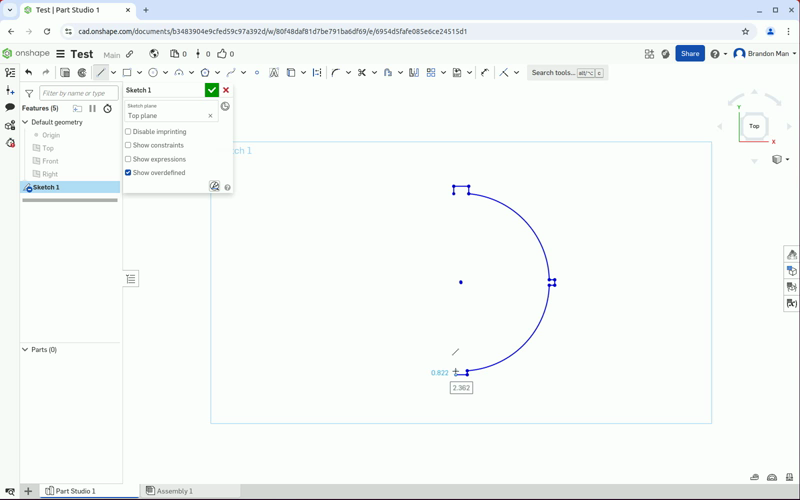
scroll(6)
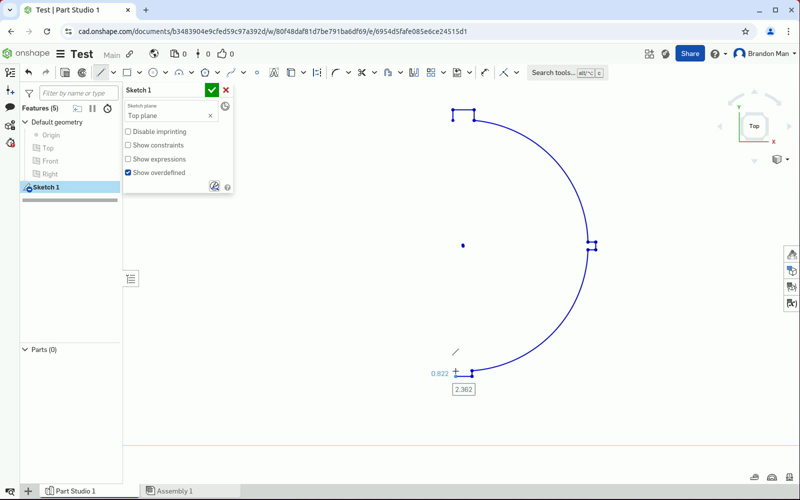
scroll(6)
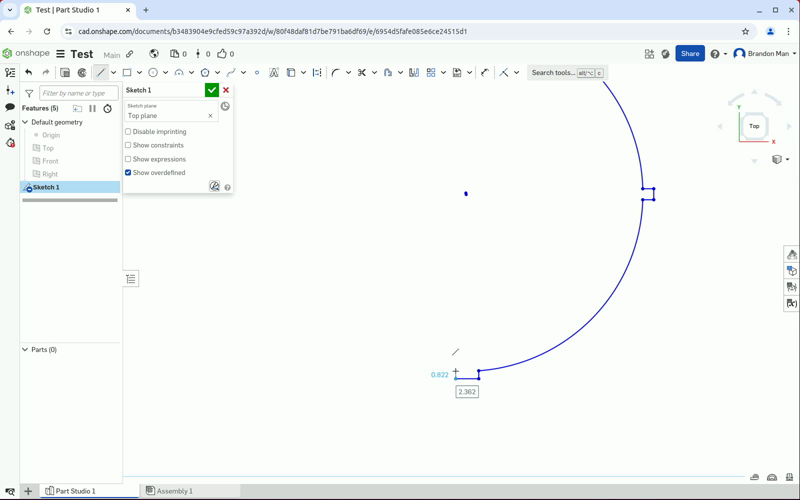
scroll(6)
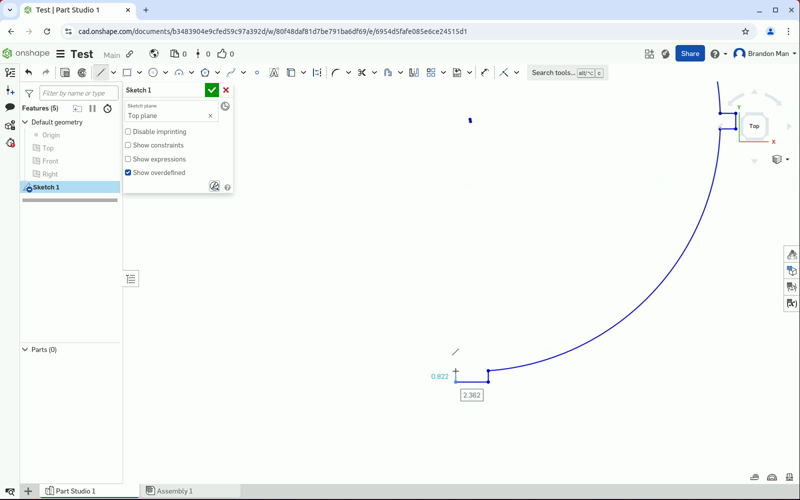
scroll(6)
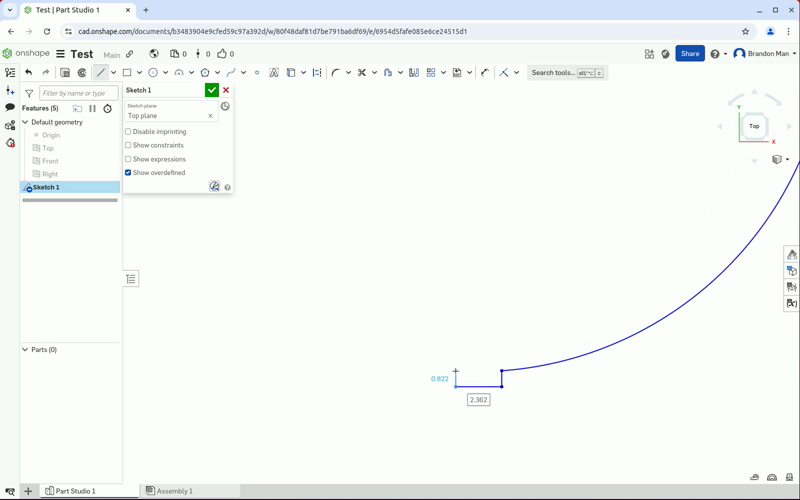
scroll(6)
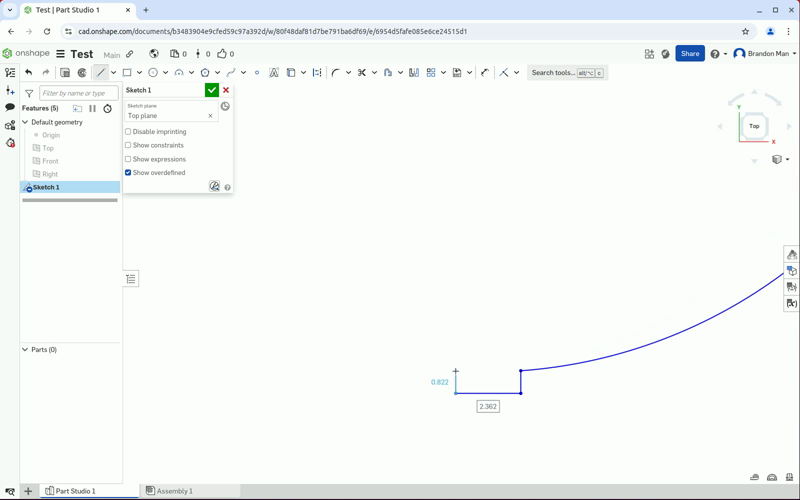
scroll(6)
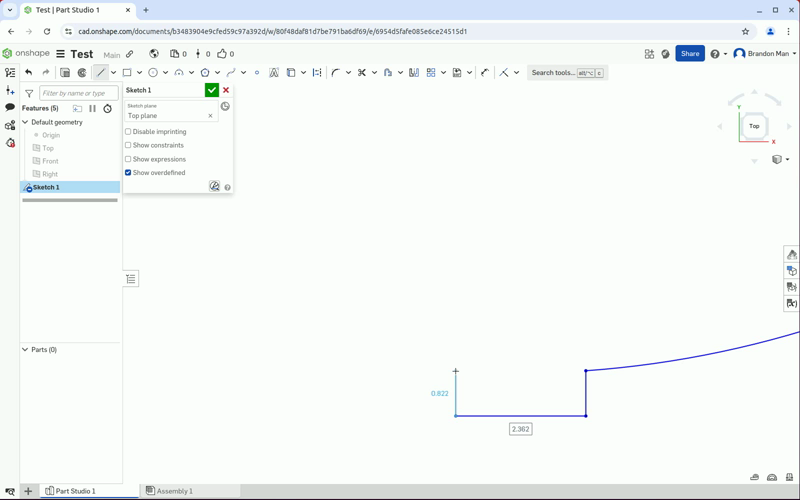
click(455, 370)
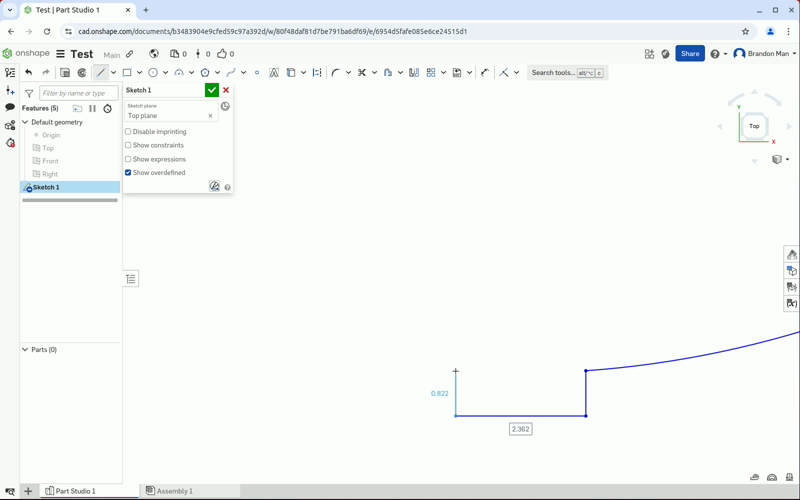
scroll(-6)
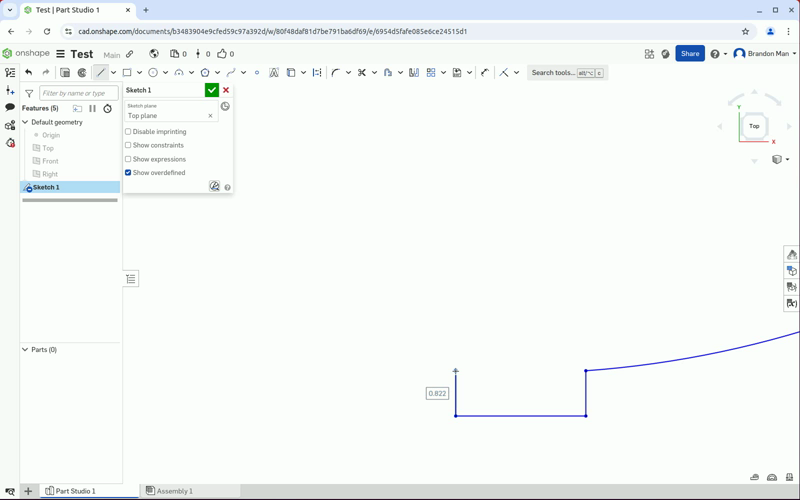
scroll(-6)
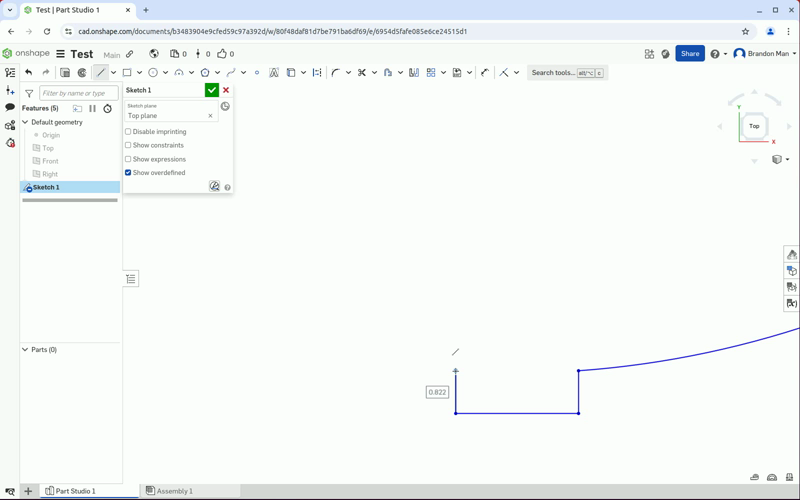
scroll(-6)
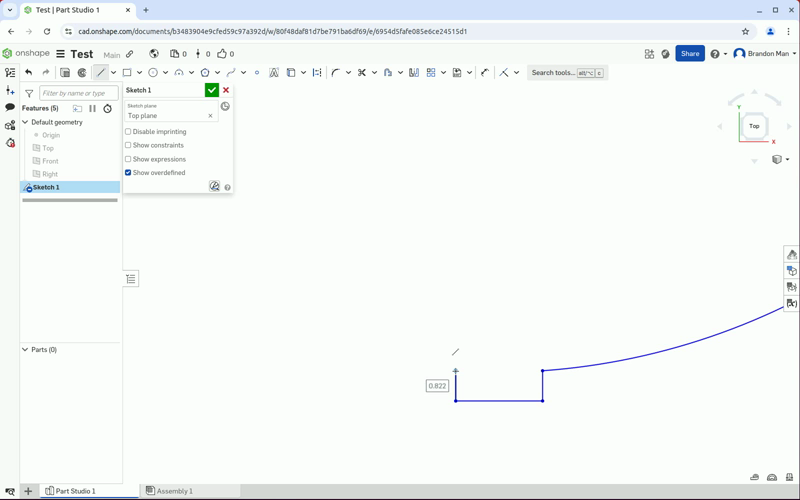
scroll(-6)
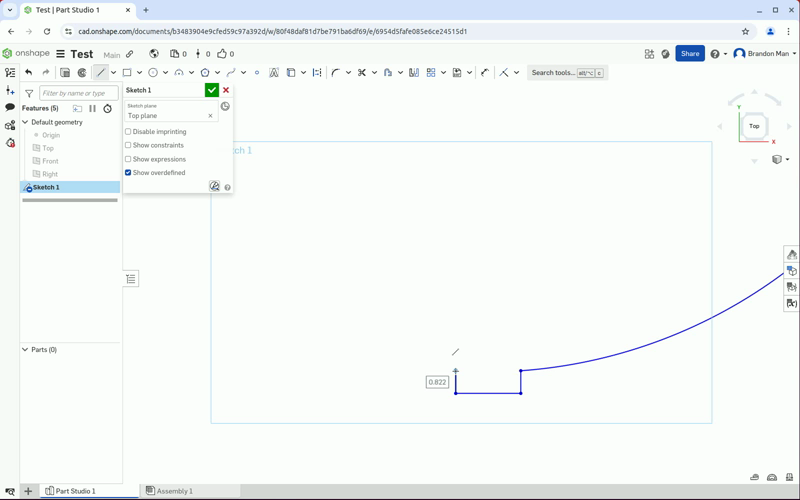
scroll(-6)
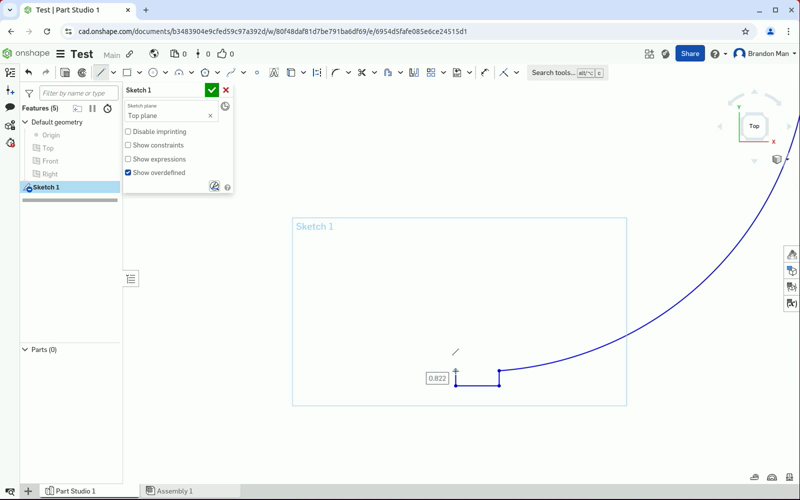
scroll(-6)
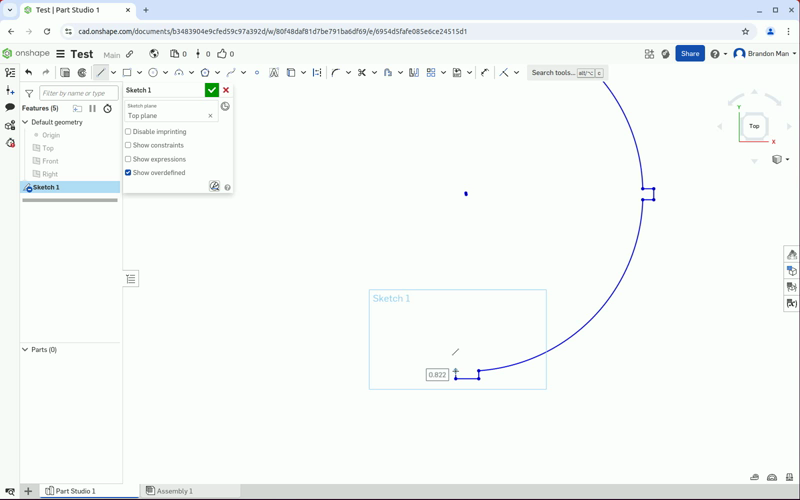
scroll(-6)
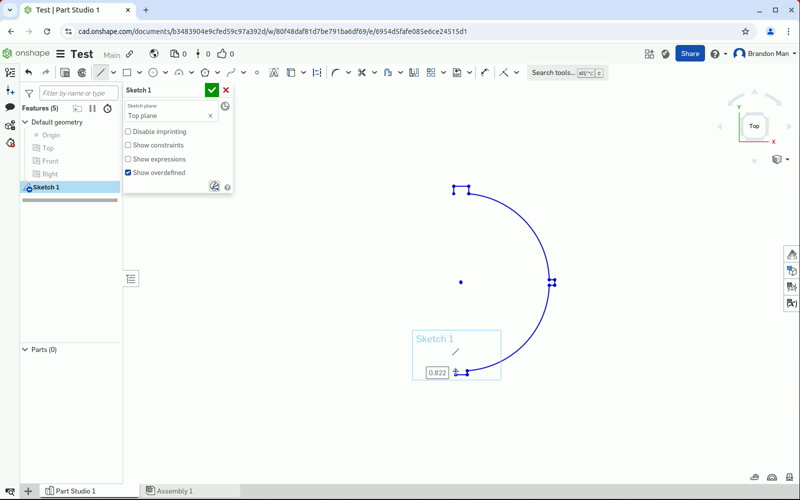
key_up(shift)
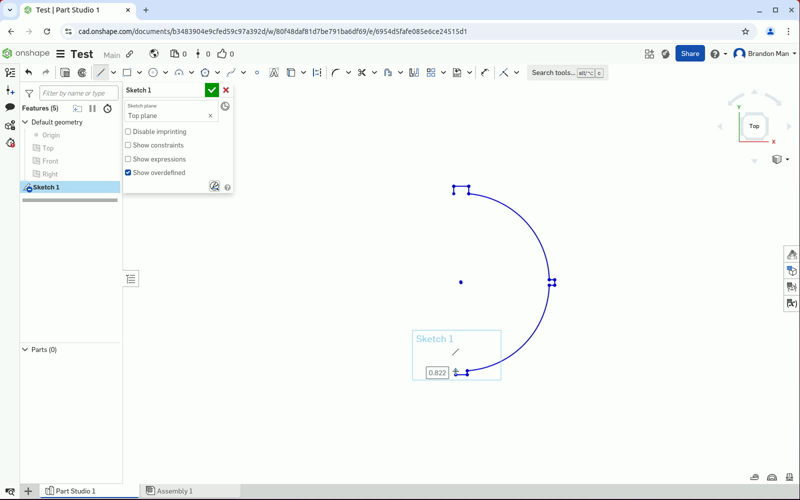
key(esc)
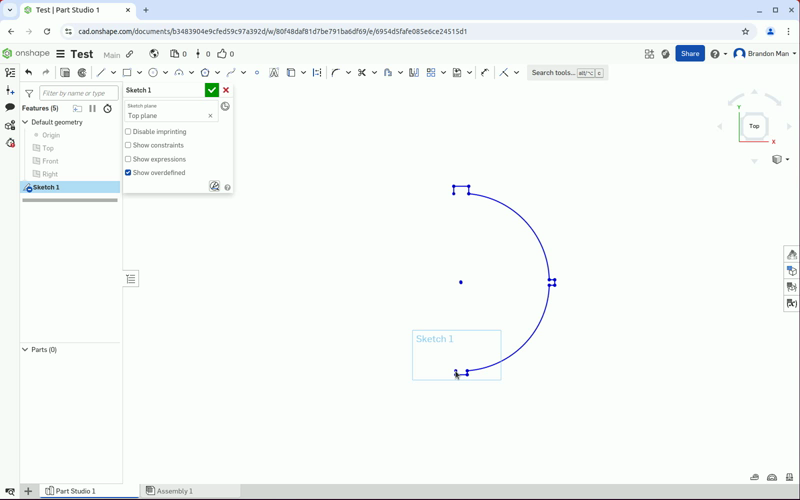
key(a)
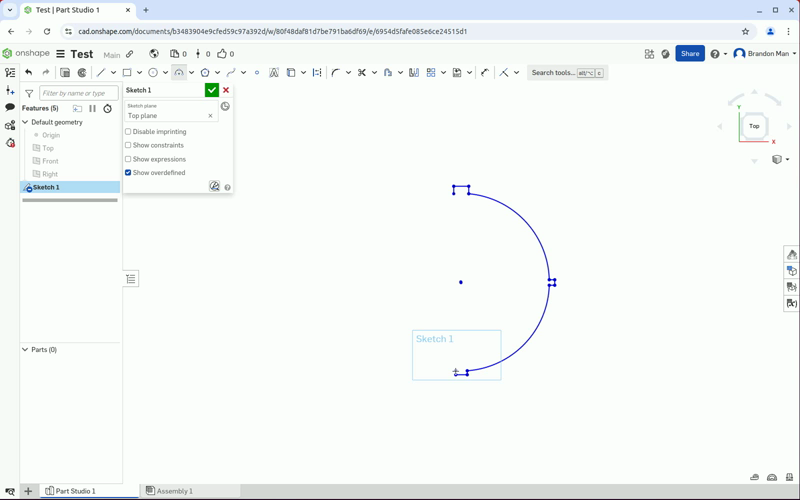
mouse_move(455, 370)
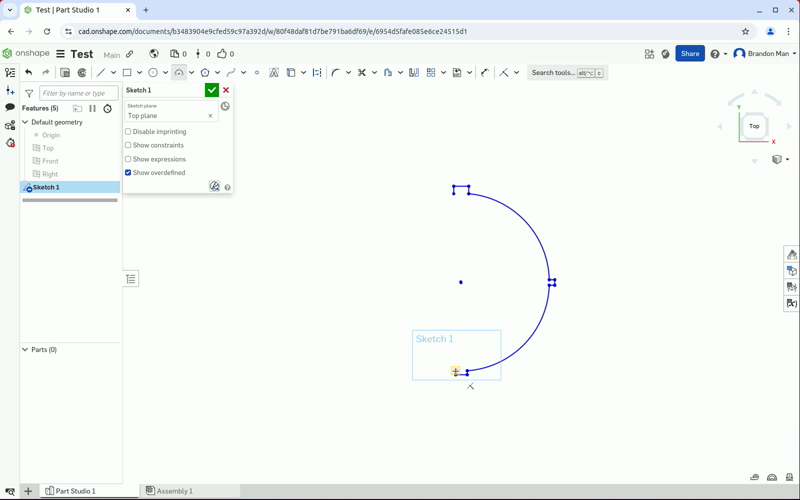
scroll(6)
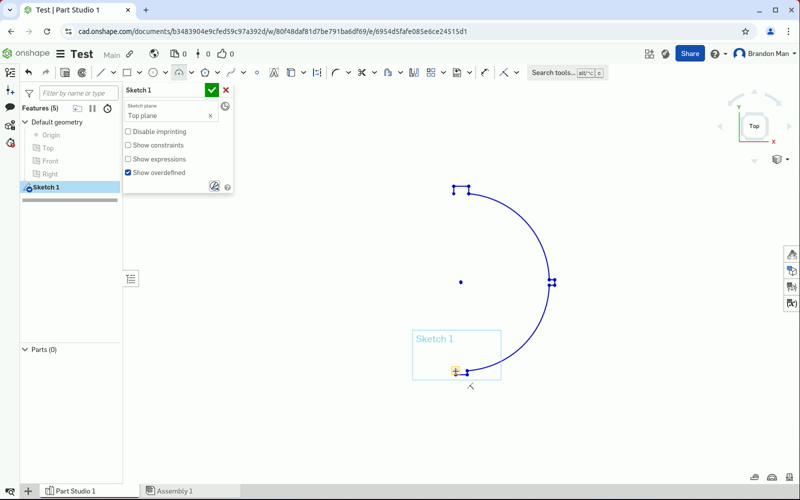
scroll(6)
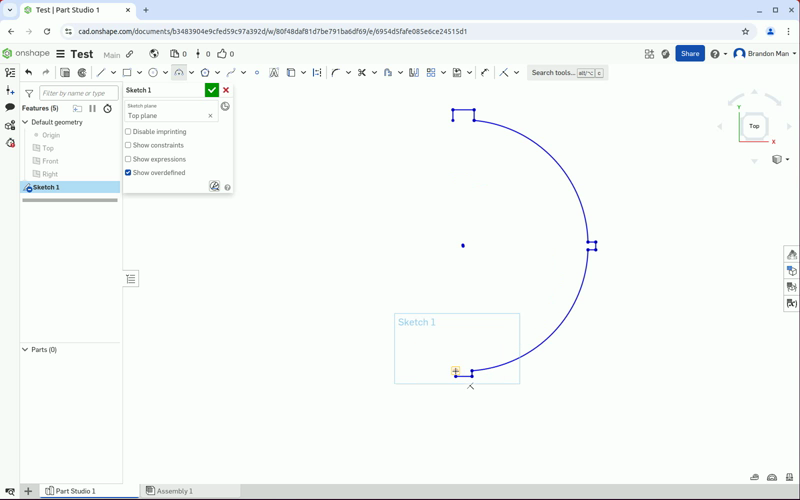
scroll(6)
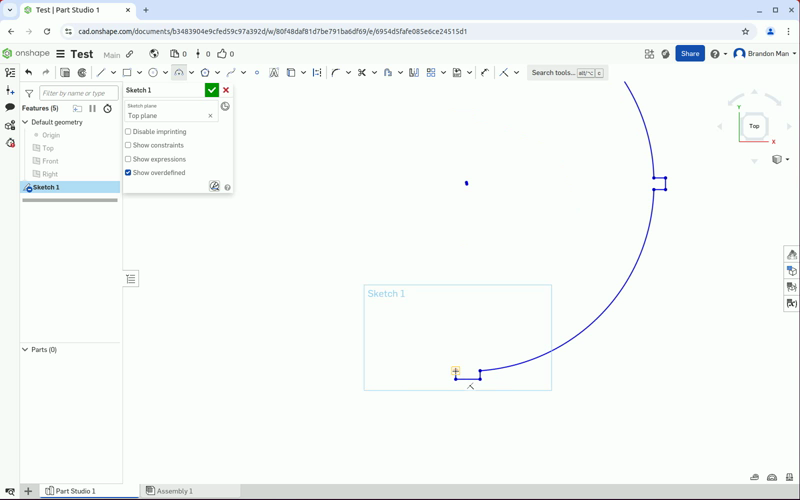
scroll(6)
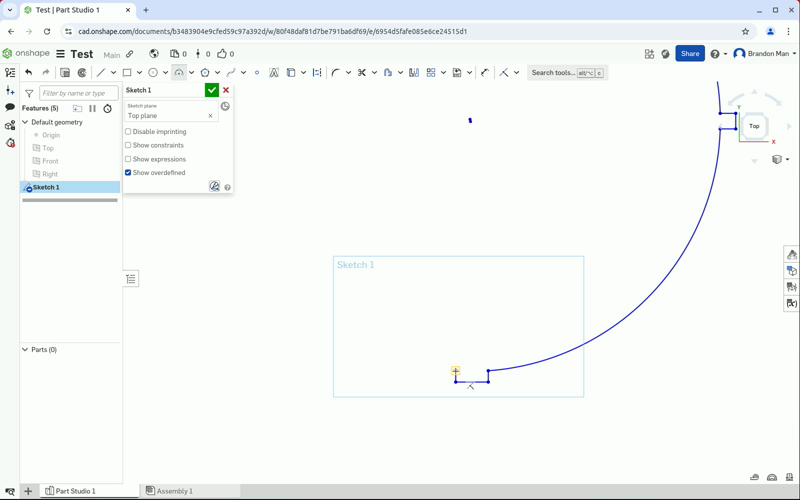
scroll(6)
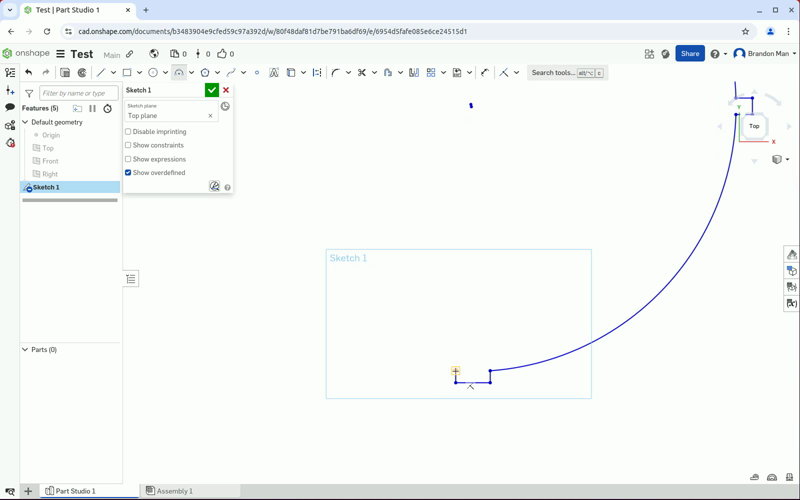
scroll(6)
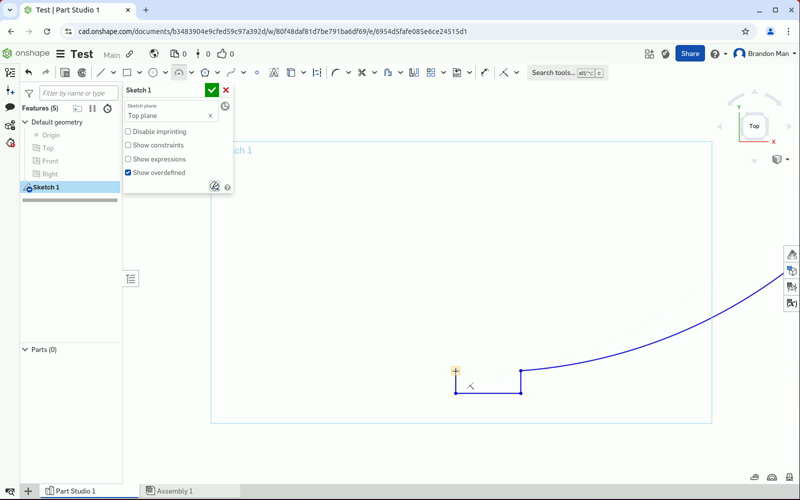
scroll(6)
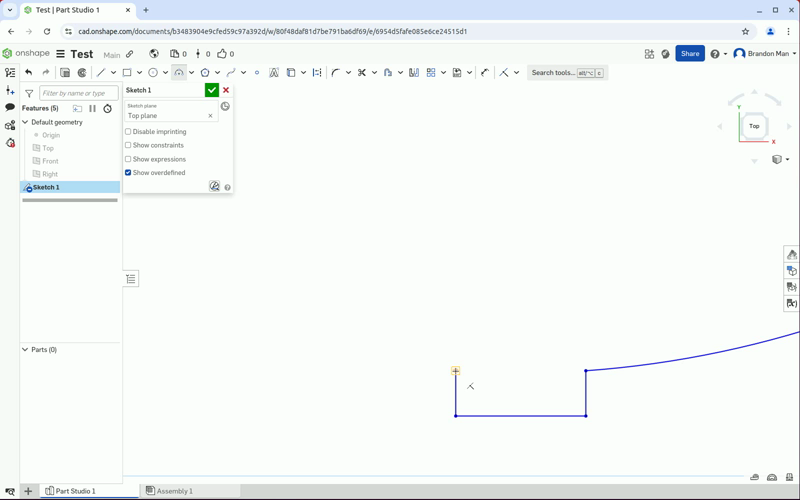
click(455, 370)
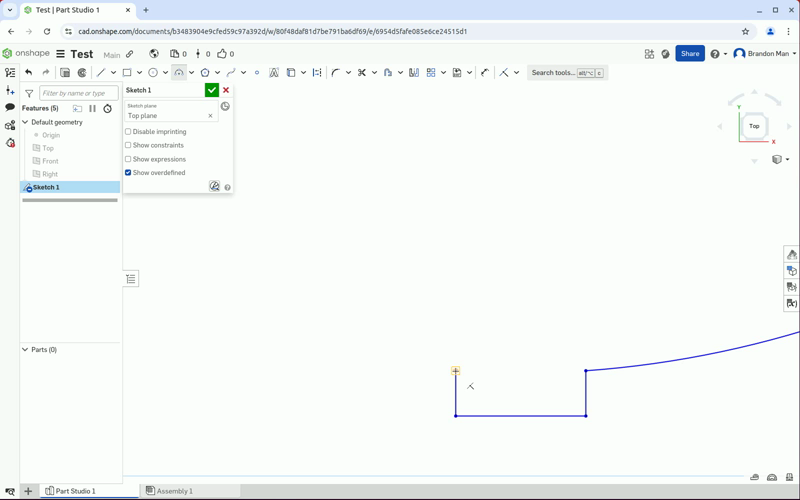
scroll(-6)
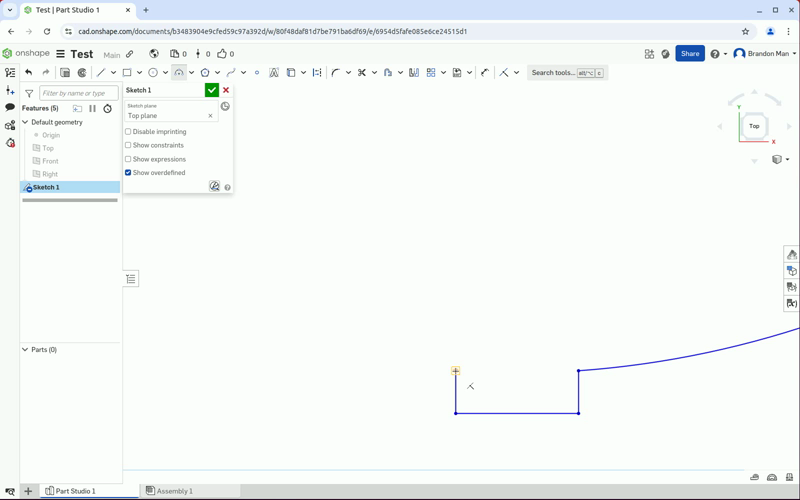
scroll(-6)
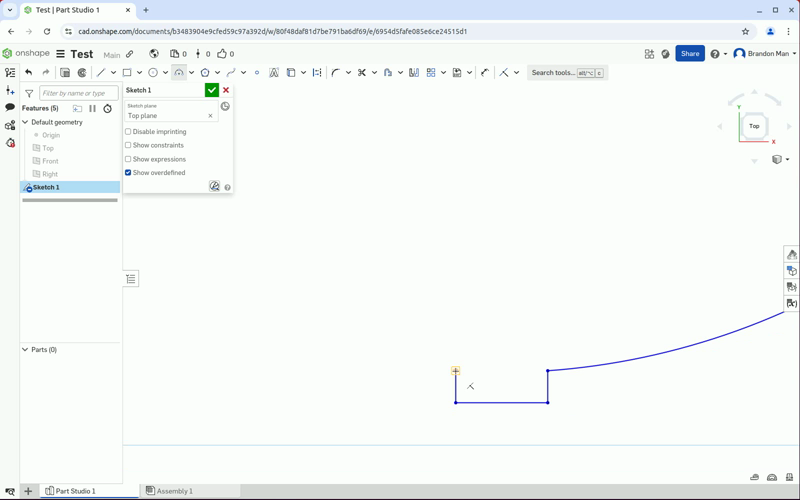
scroll(-6)
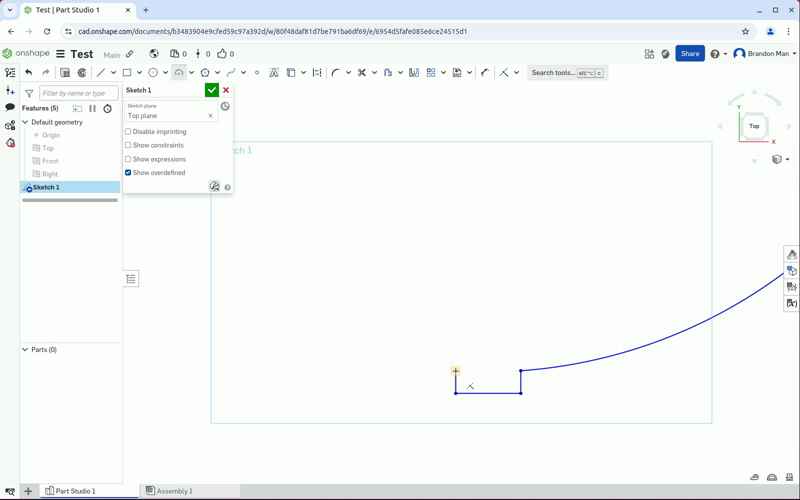
scroll(-6)
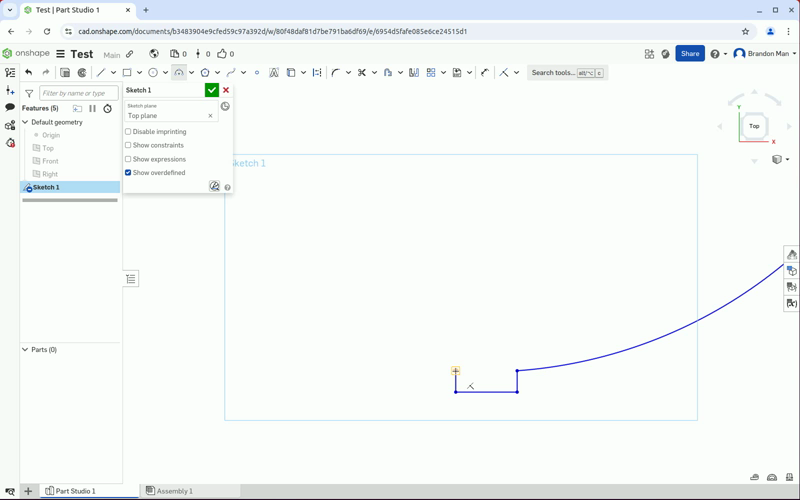
scroll(-6)
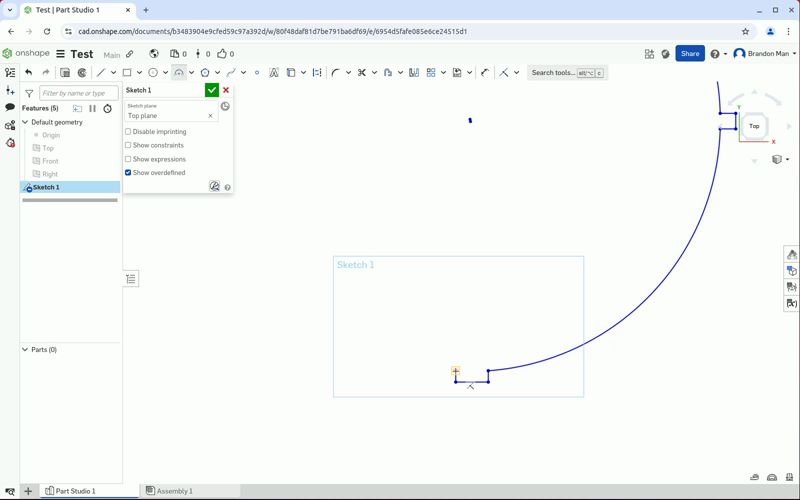
scroll(-6)
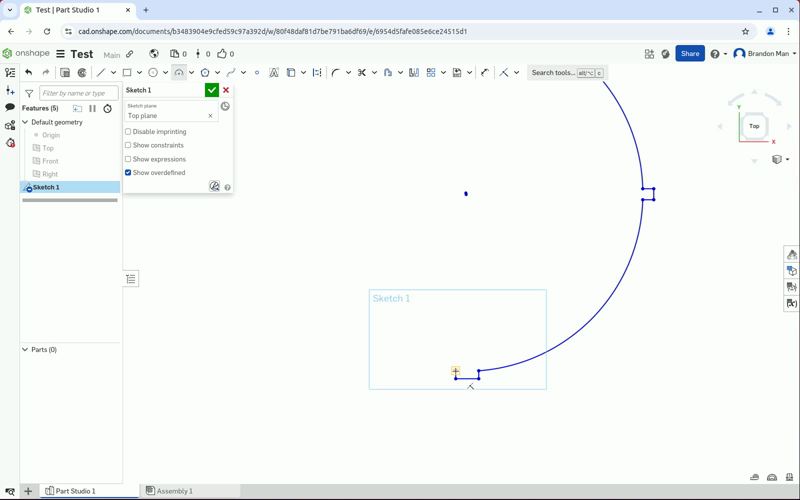
scroll(-6)
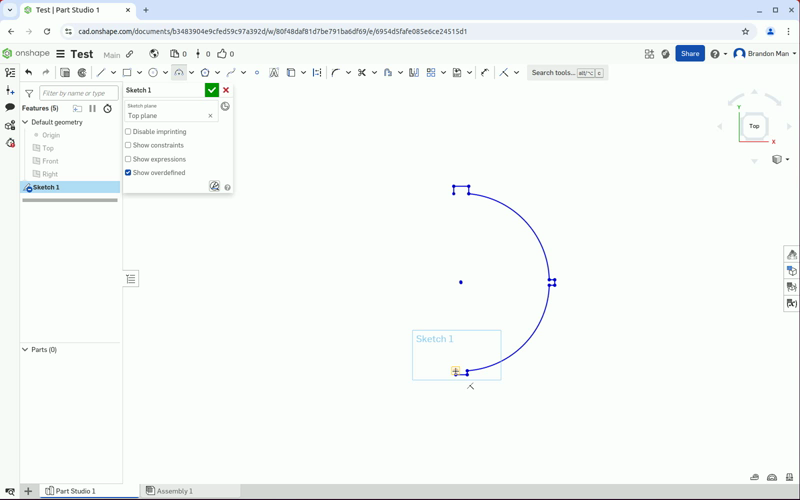
mouse_move(453, 193)
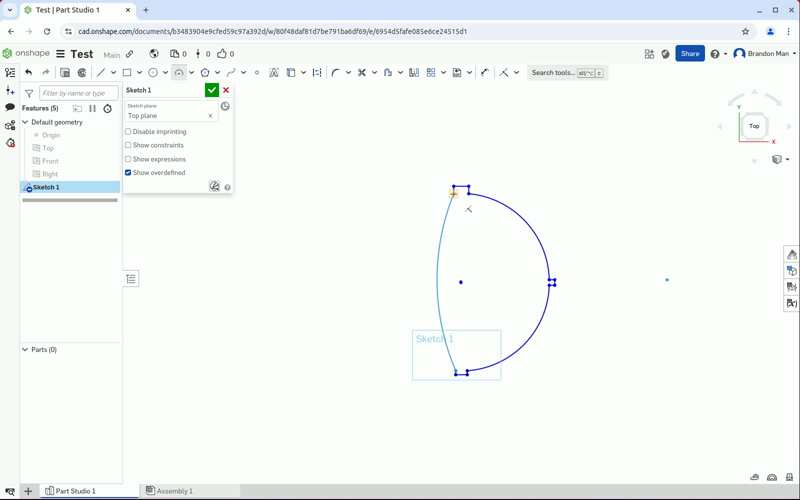
click(453, 193)
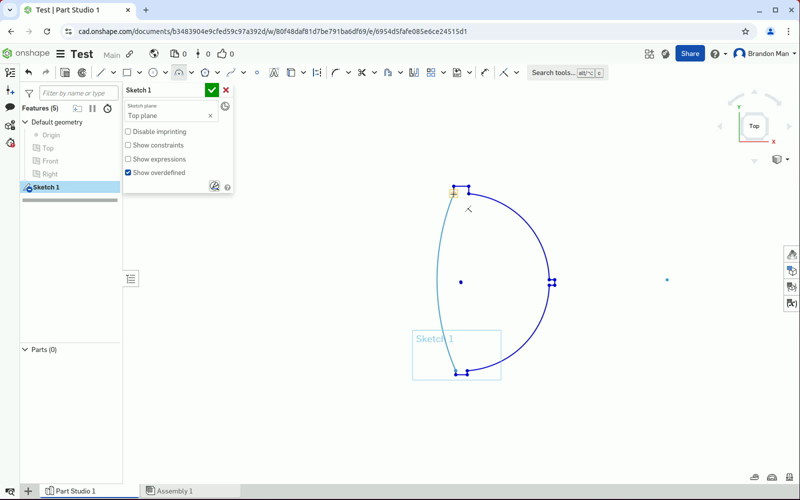
key_down(shift)
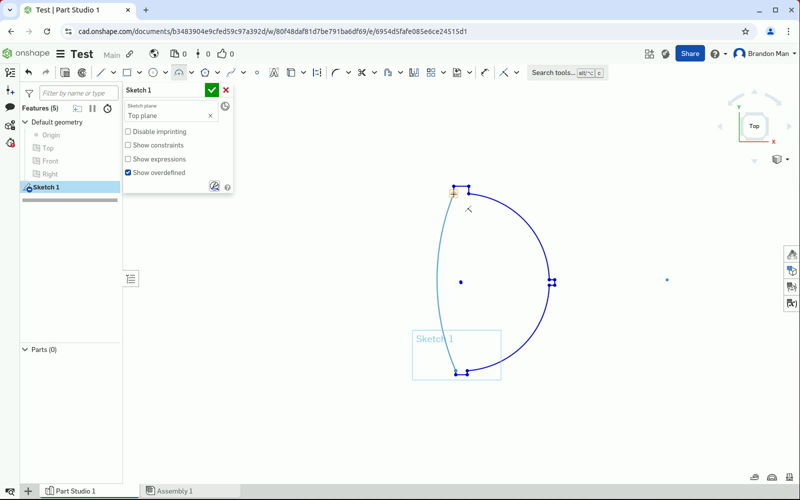
mouse_move(372, 283)
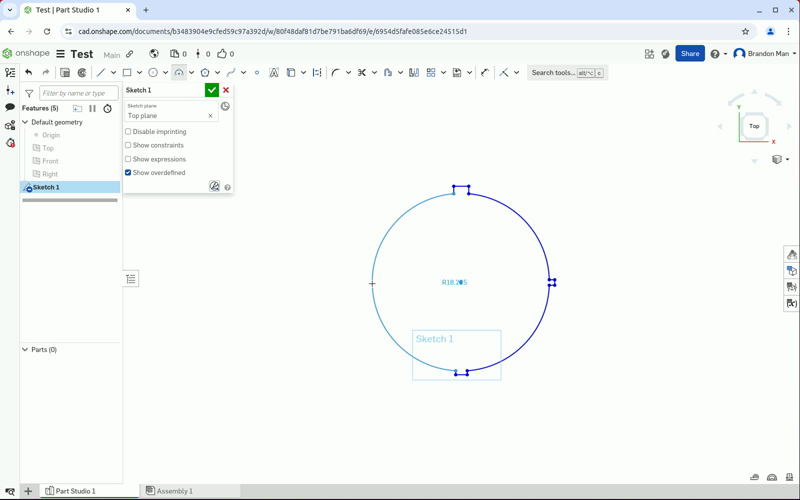
click(372, 283)
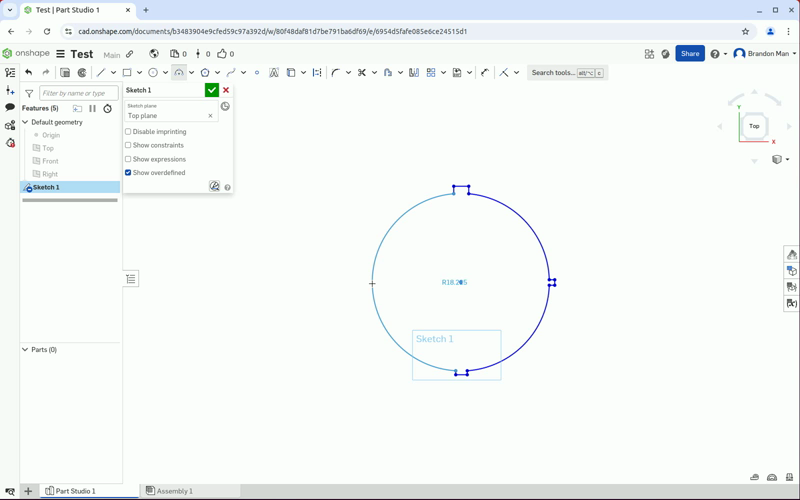
key_up(shift)
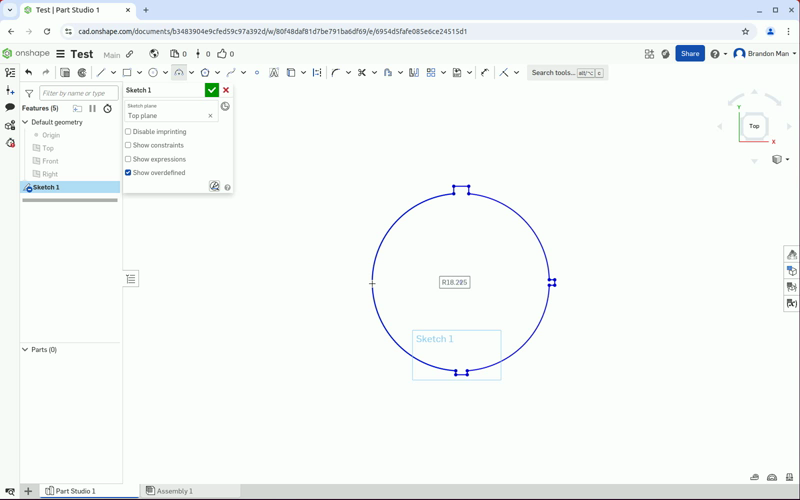
key(esc)
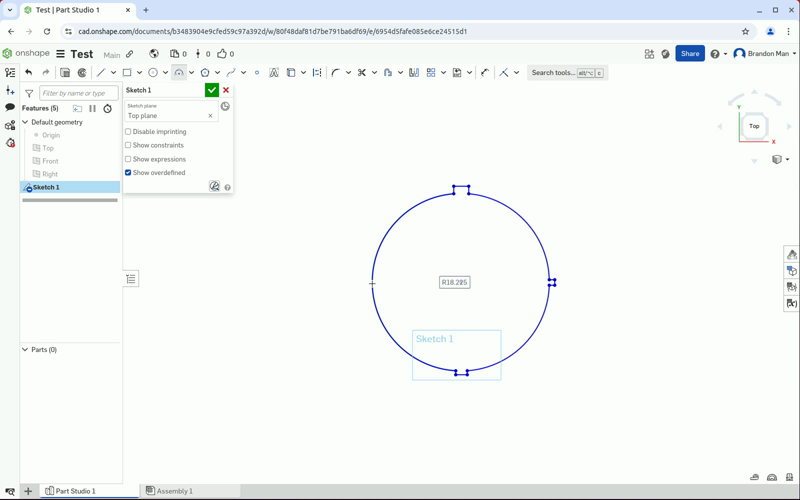
key(c)
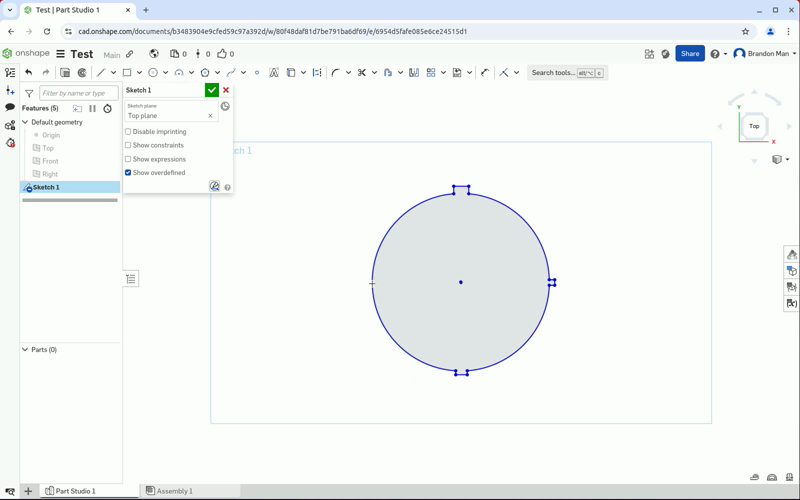
key_down(shift)
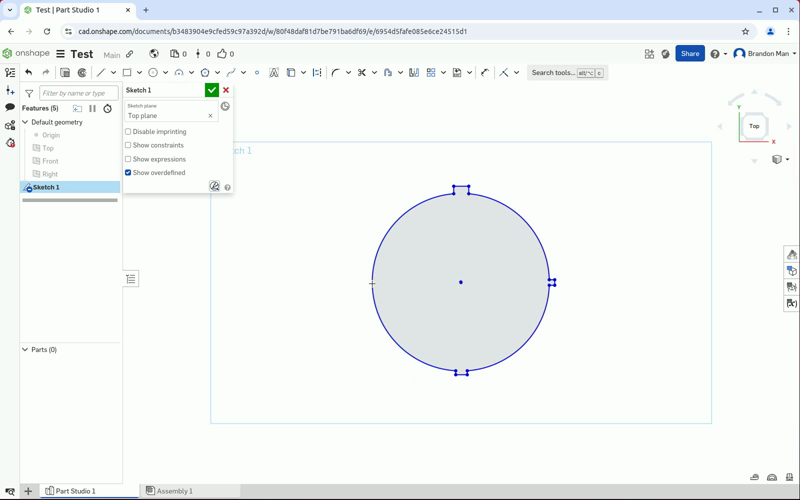
mouse_move(461, 281)
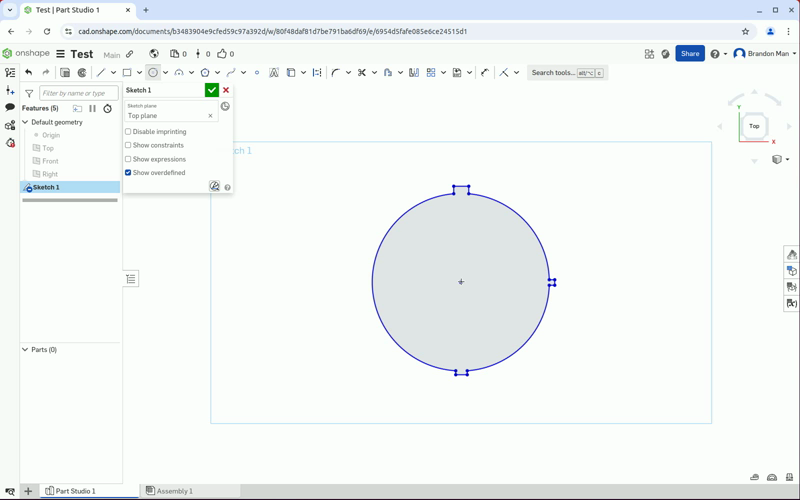
scroll(6)
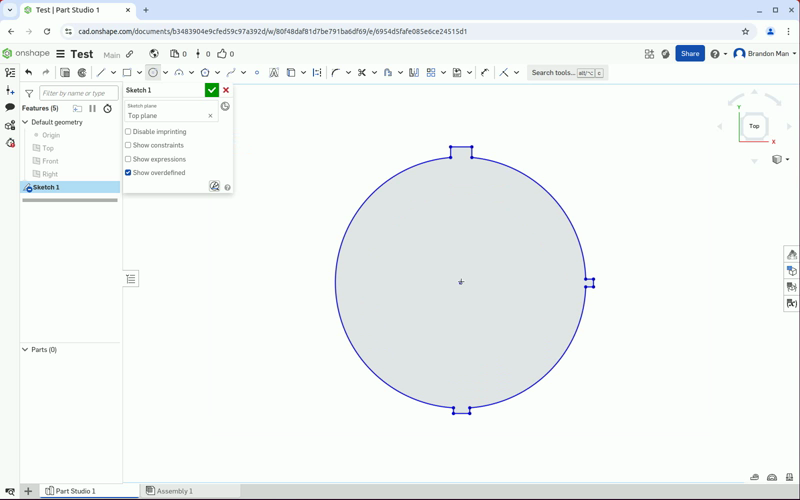
scroll(6)
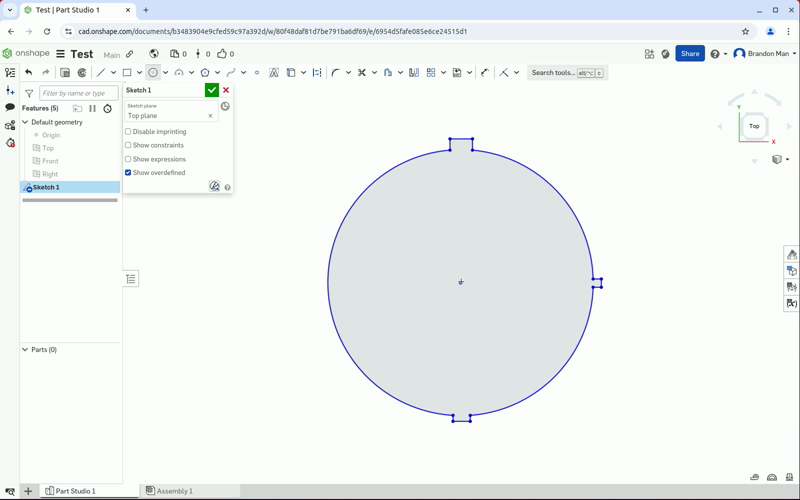
scroll(6)
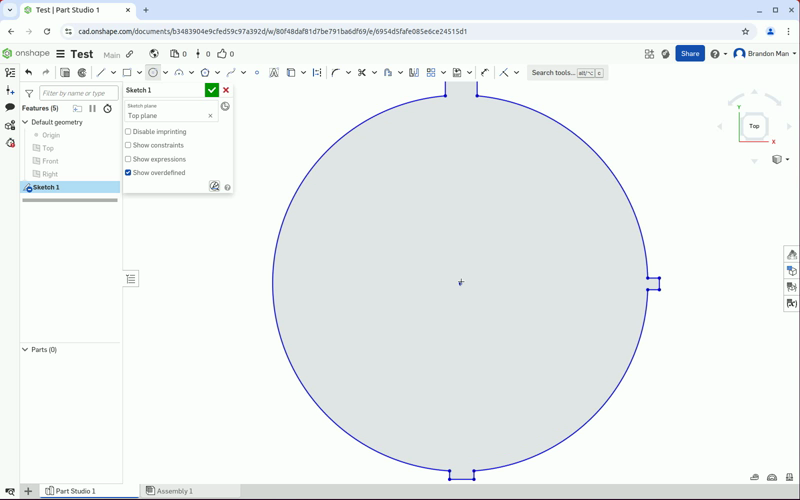
scroll(6)
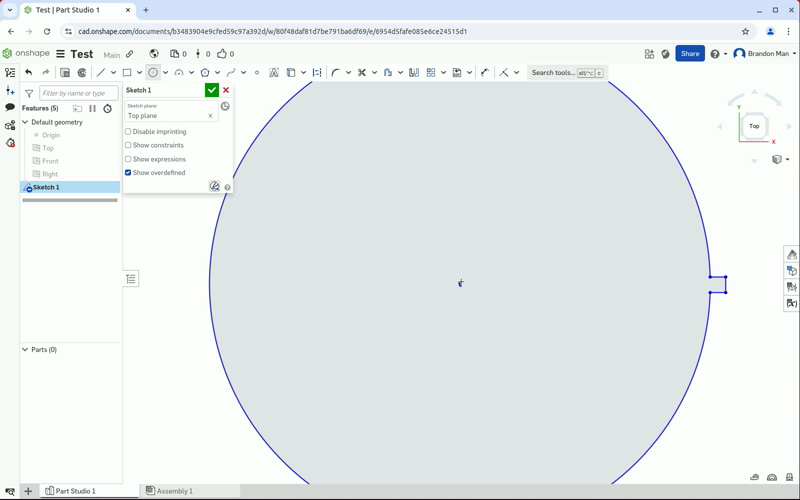
scroll(6)
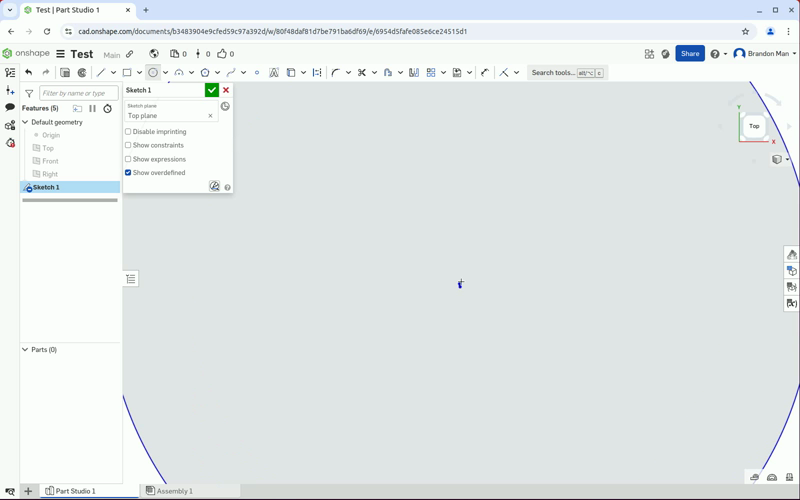
scroll(6)
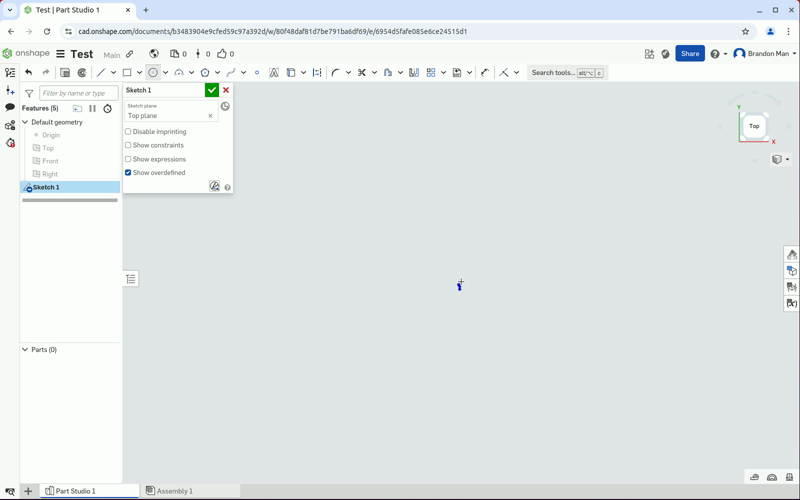
scroll(6)
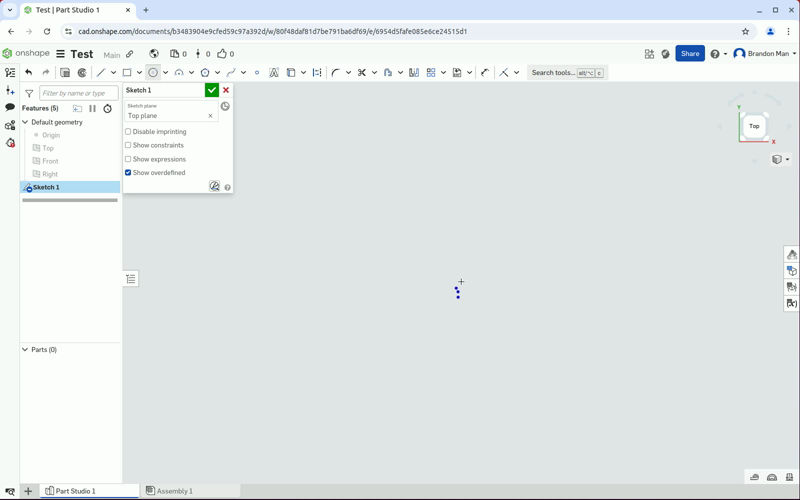
click(461, 281)
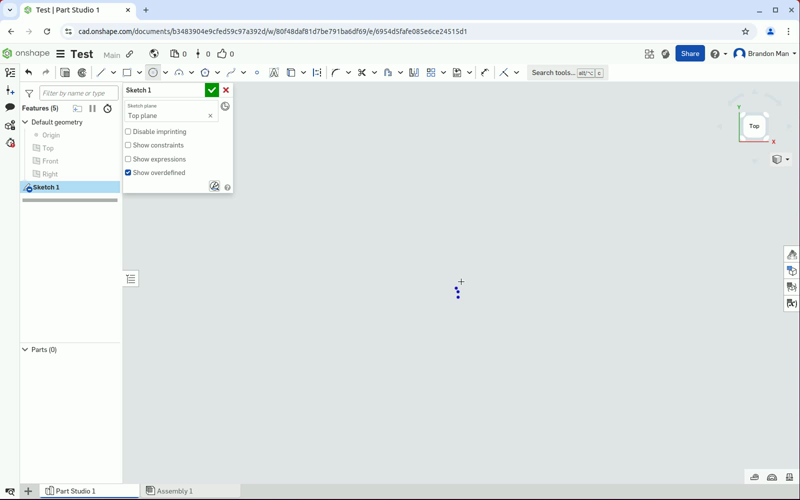
scroll(-6)
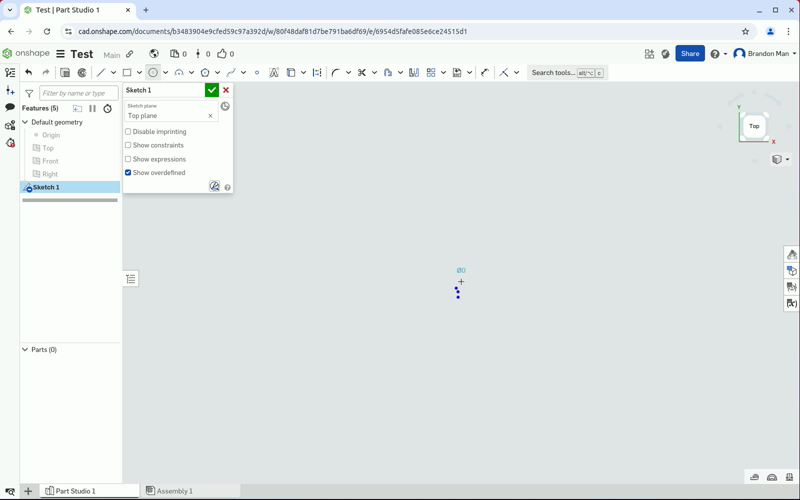
scroll(-6)
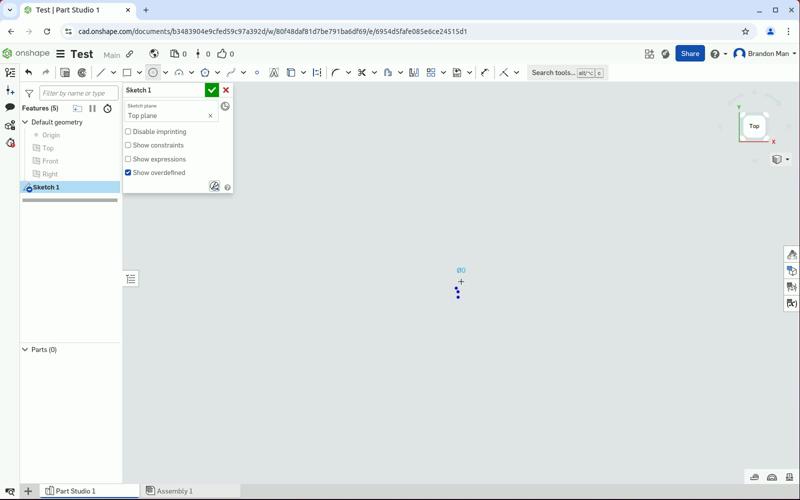
scroll(-6)
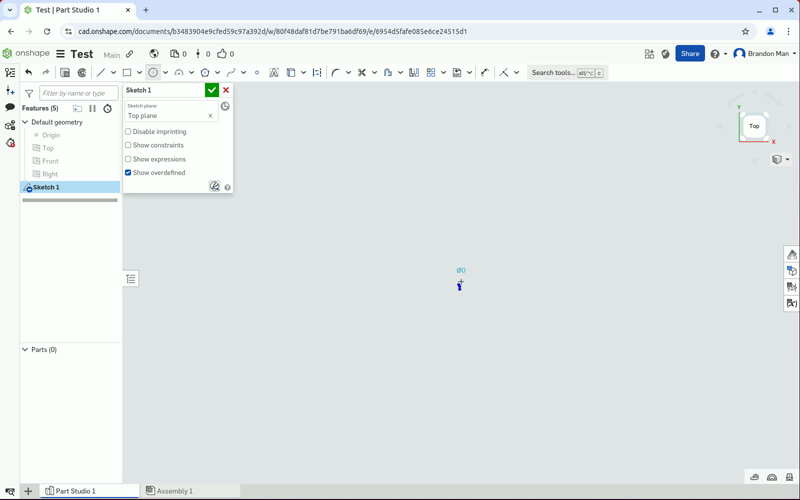
scroll(-6)
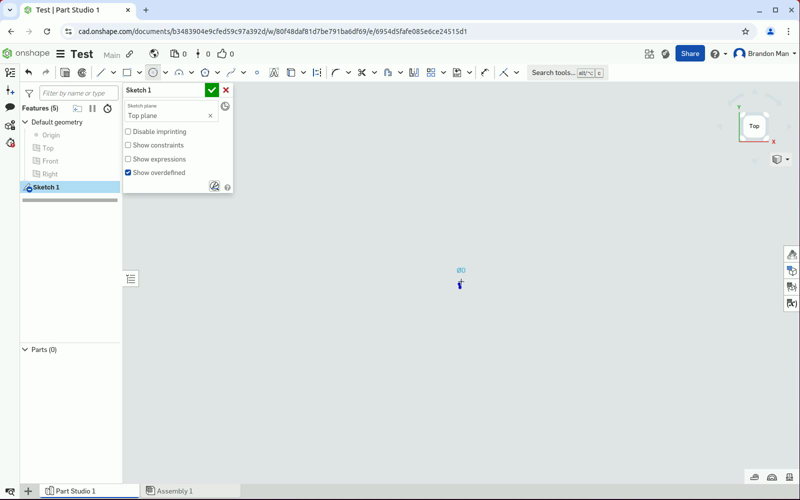
scroll(-6)
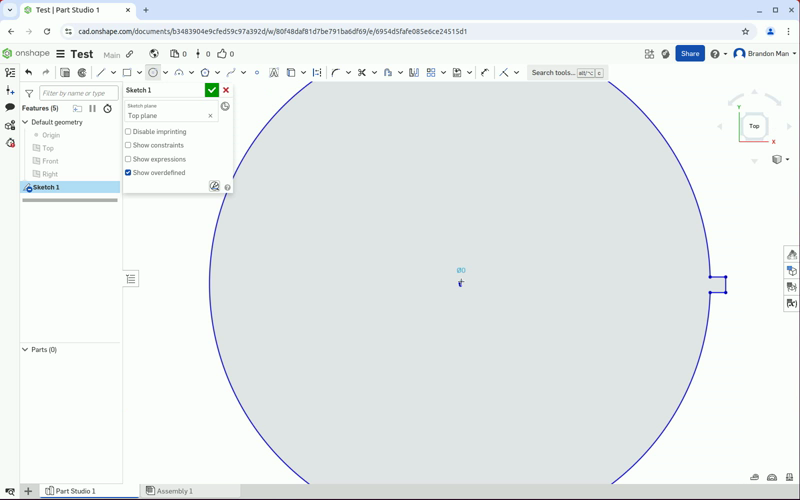
scroll(-6)
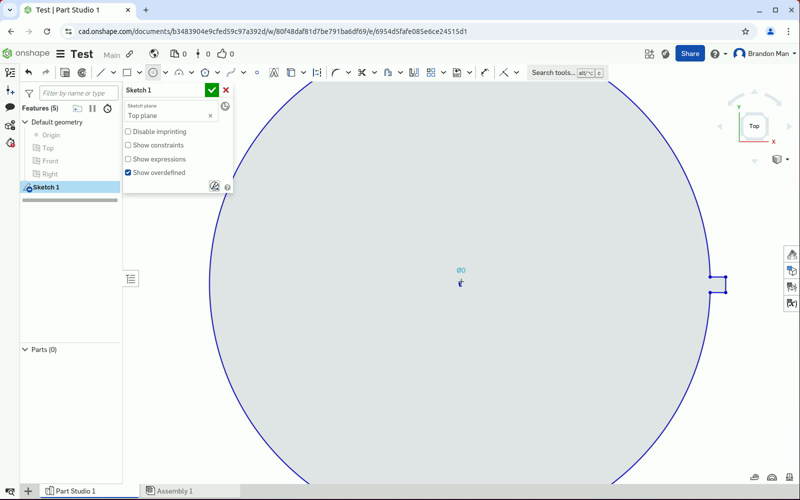
scroll(-6)
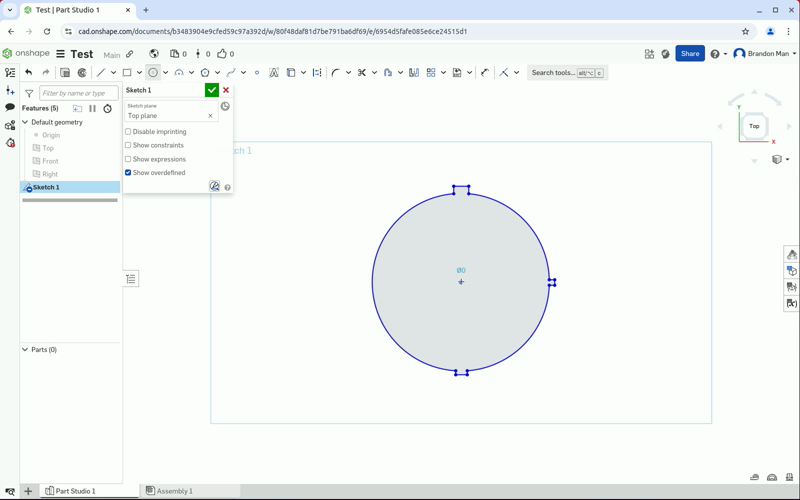
key_up(shift)
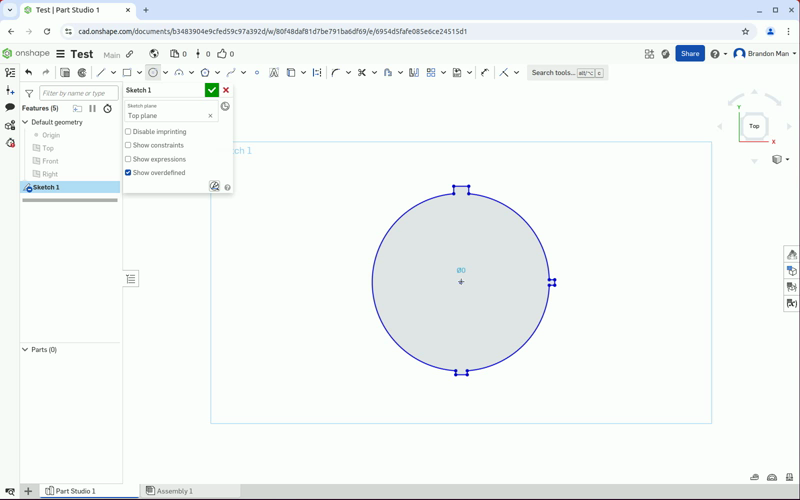
mouse_move(543, 281)
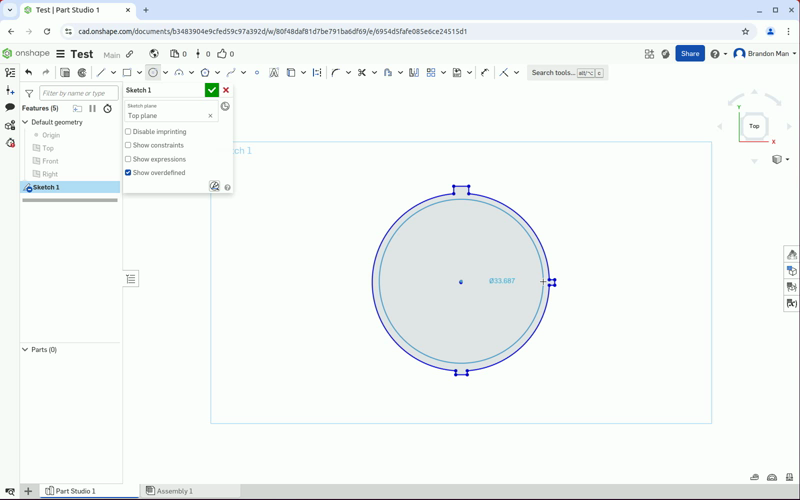
click(543, 281)
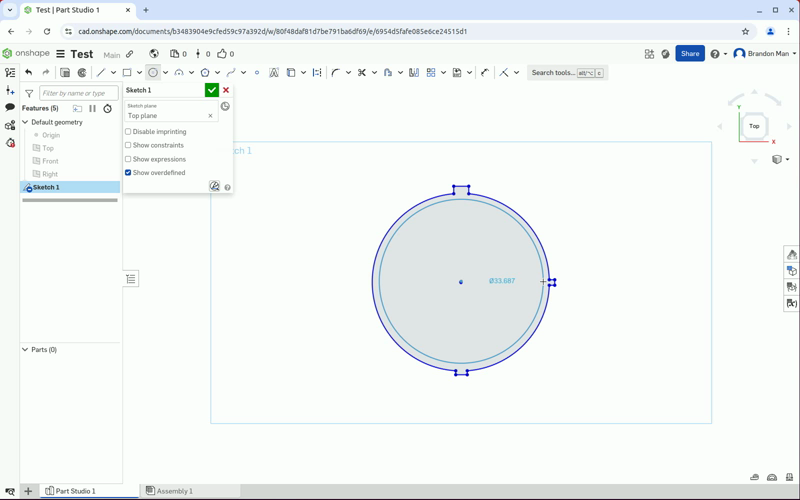
key(esc)
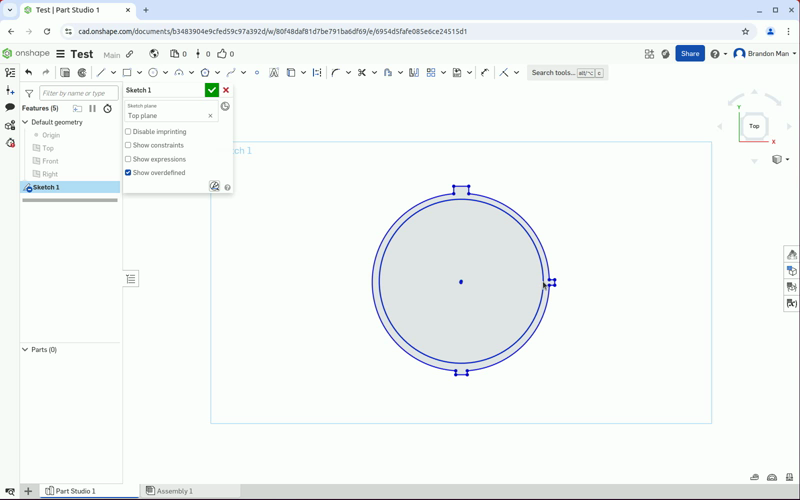
mouse_move(546, 280)
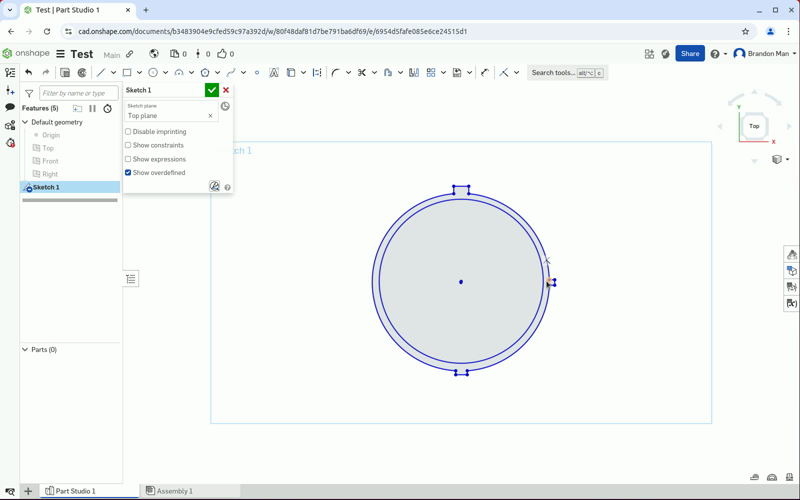
click(546, 280)
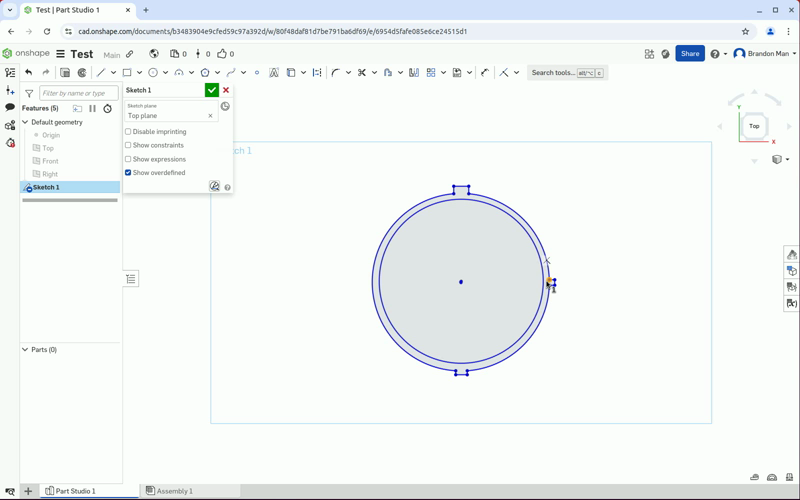
mouse_move(73, 352)
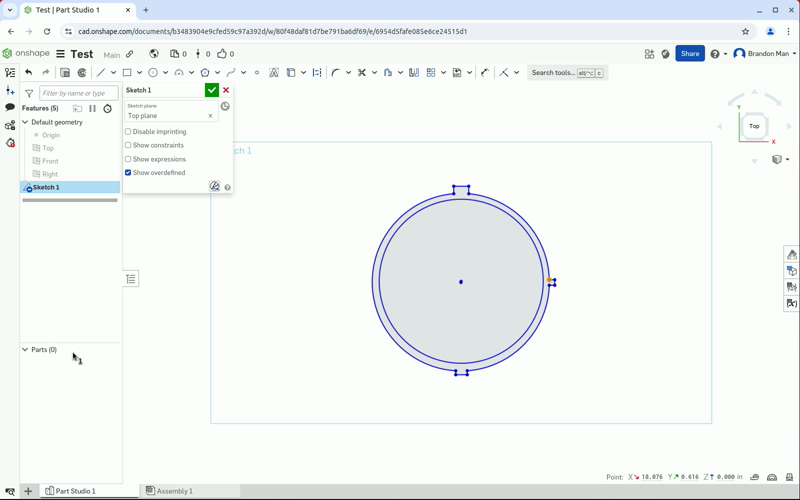
key(shift+y)
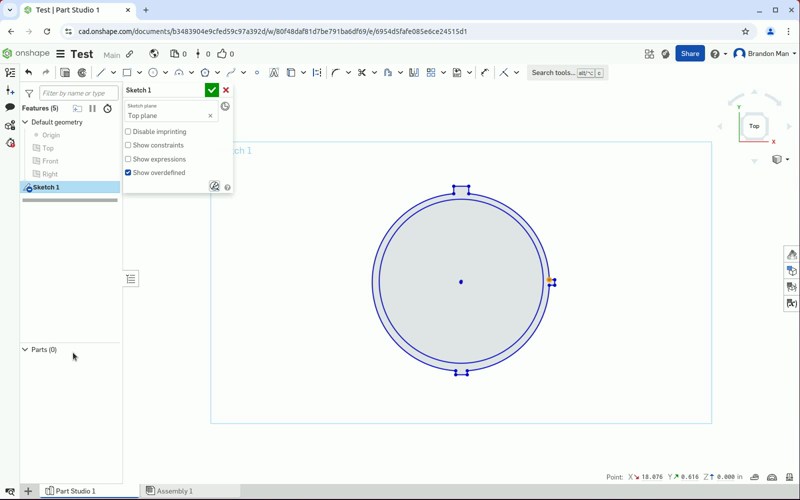
key(shift+e)
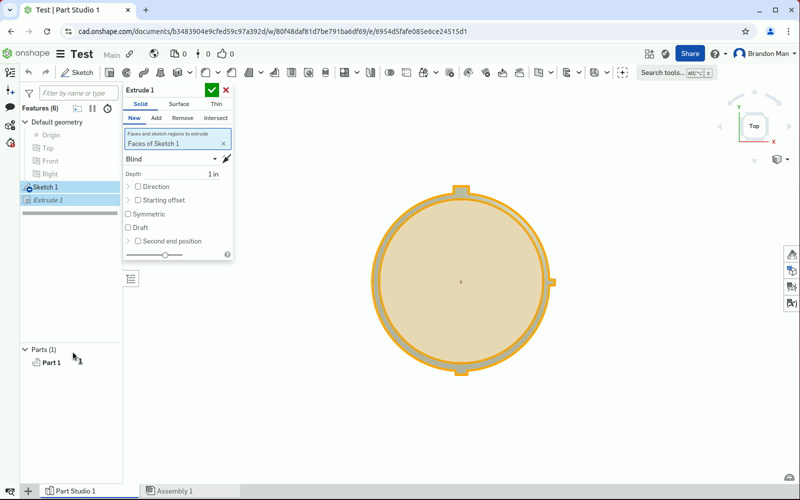
mouse_move(143, 106)
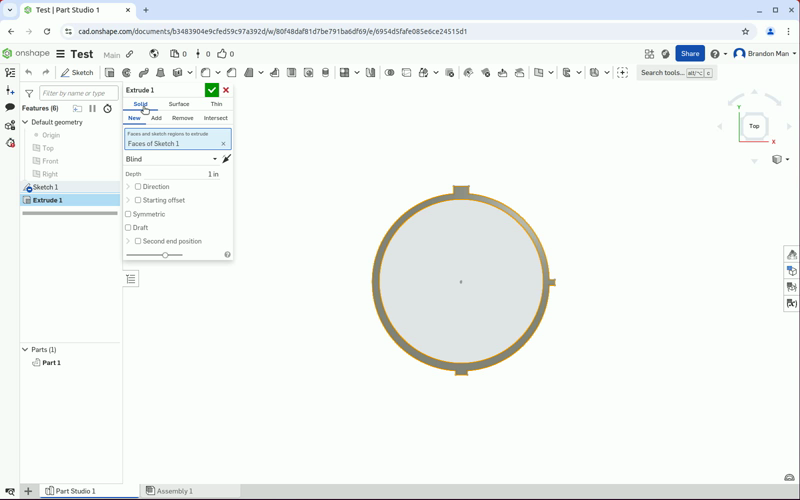
click(143, 106)
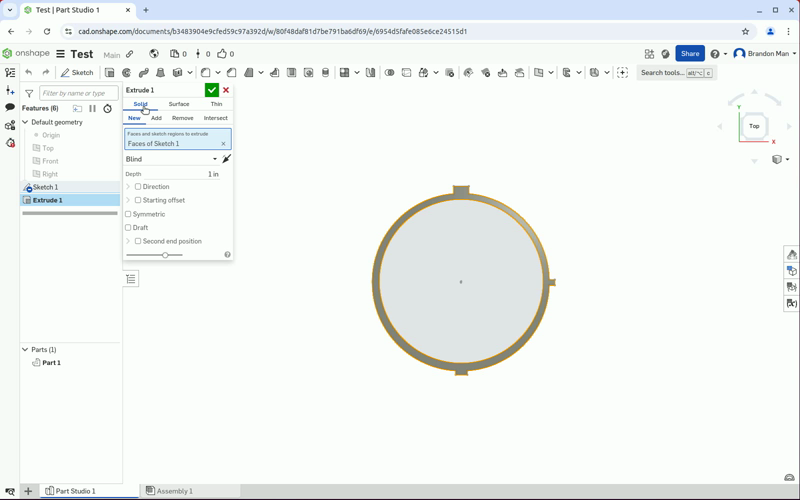
mouse_move(137, 120)
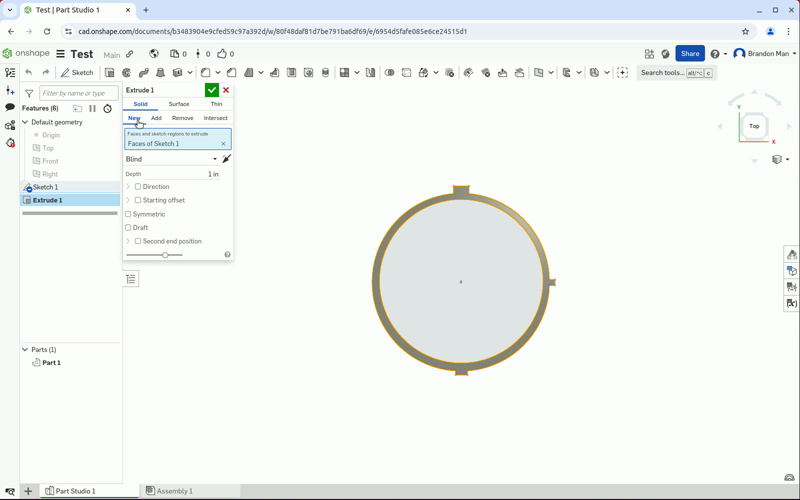
click(137, 120)
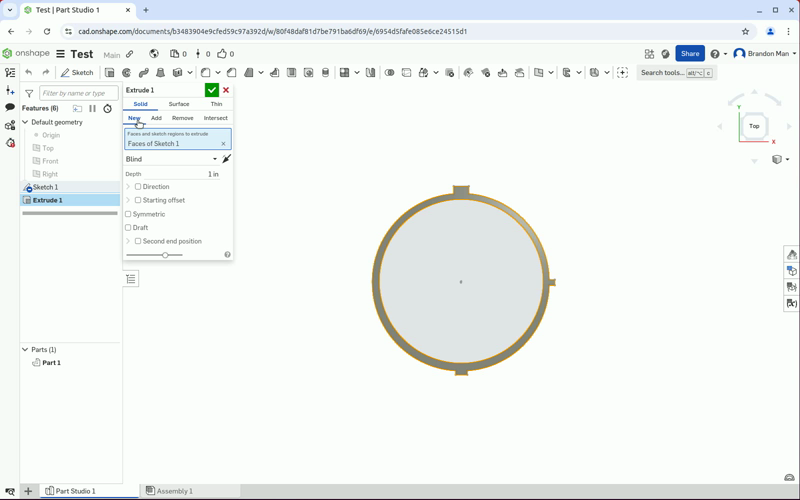
key(tab, 4)
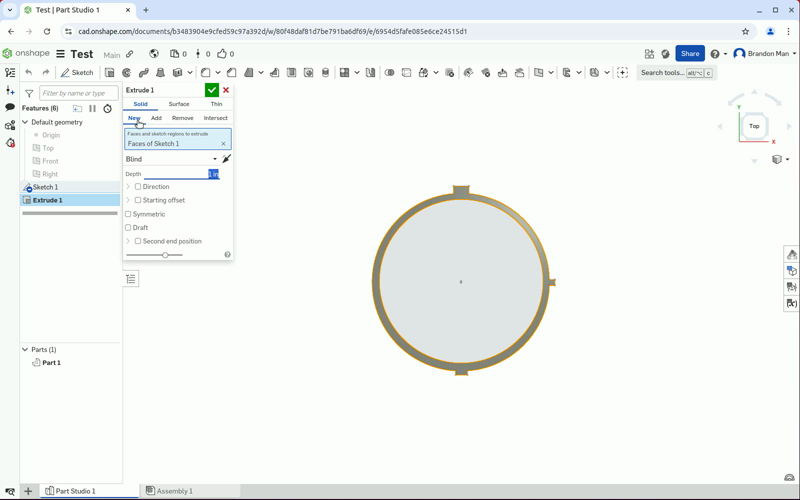
text(1.444)
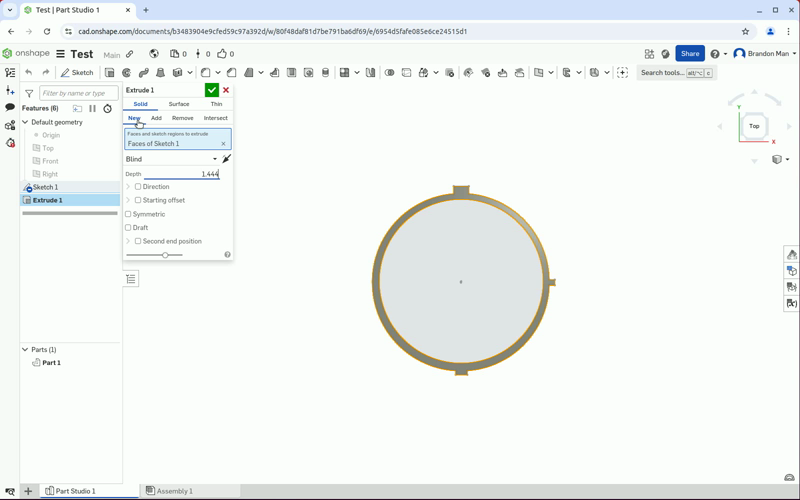
key(enter)
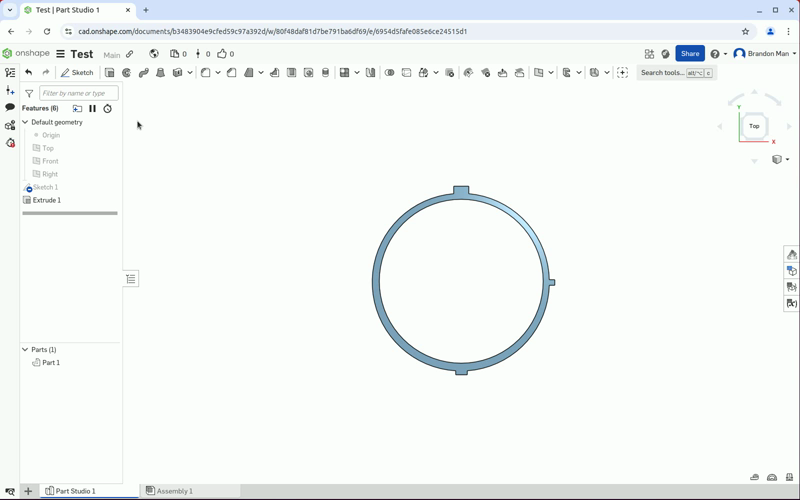
key(shift+h)
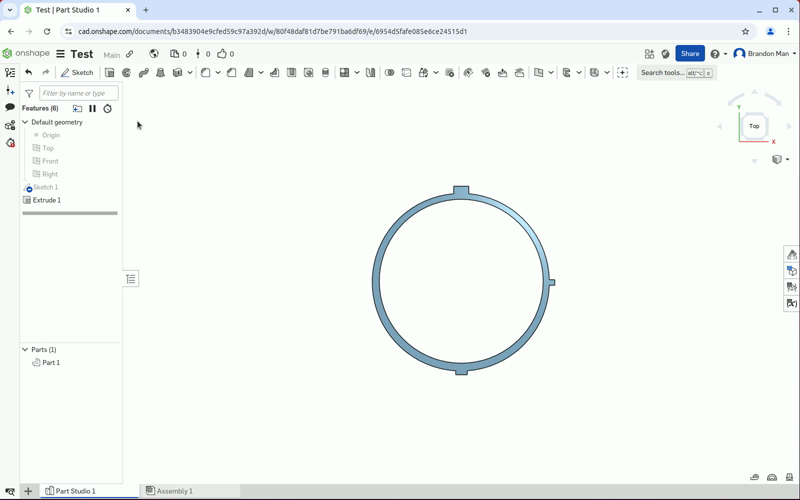
key(shift+h)
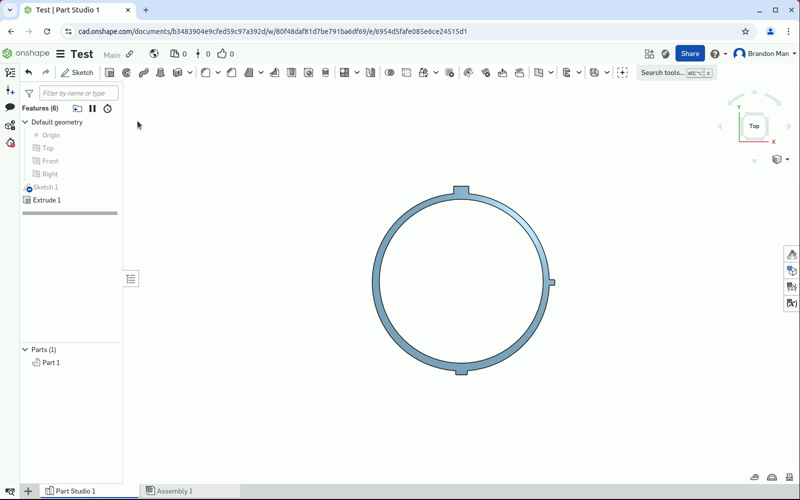
mouse_move(73, 189)
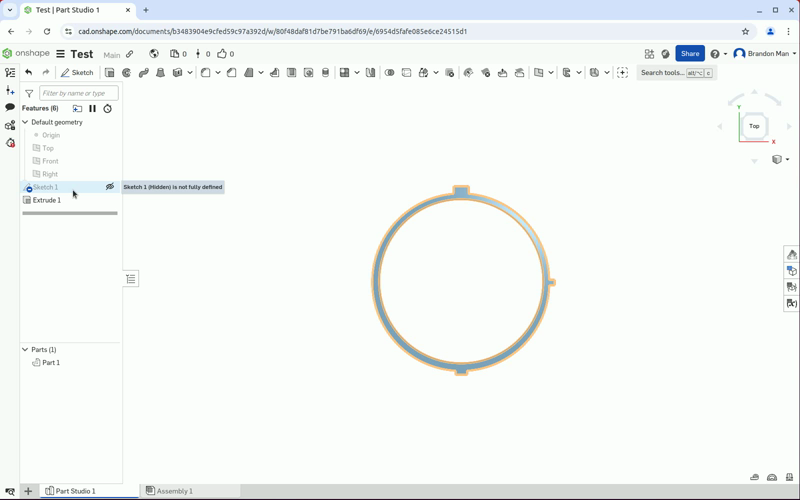
click(73, 189)
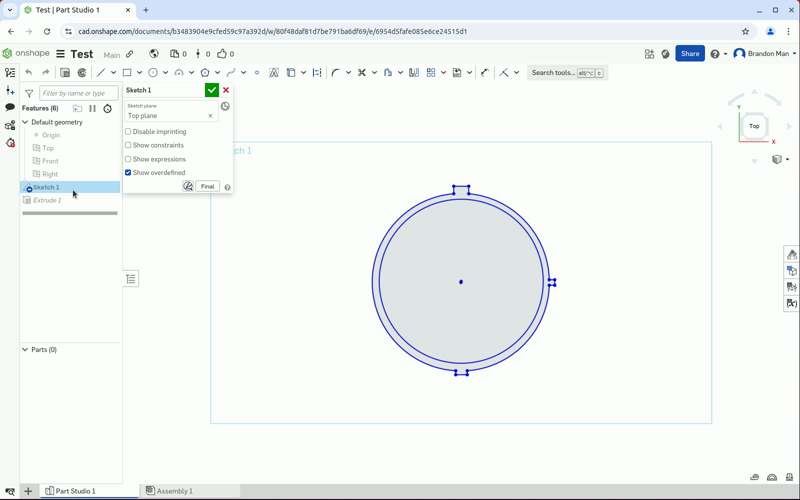
mouse_move(229, 92)
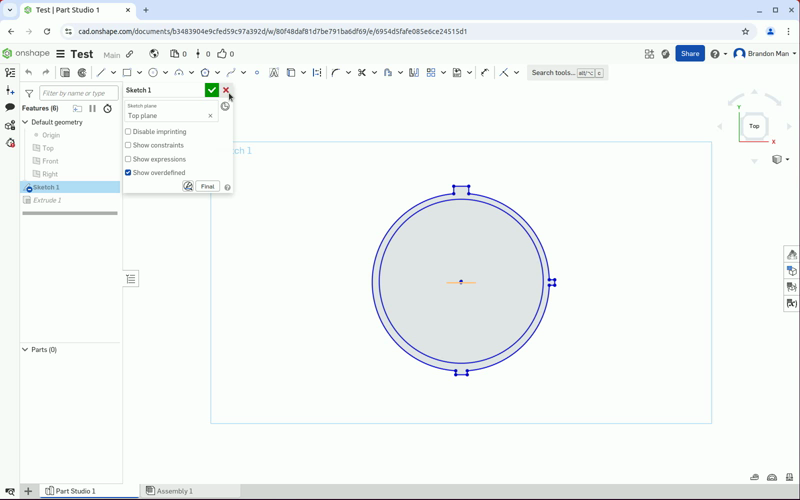
click(229, 92)
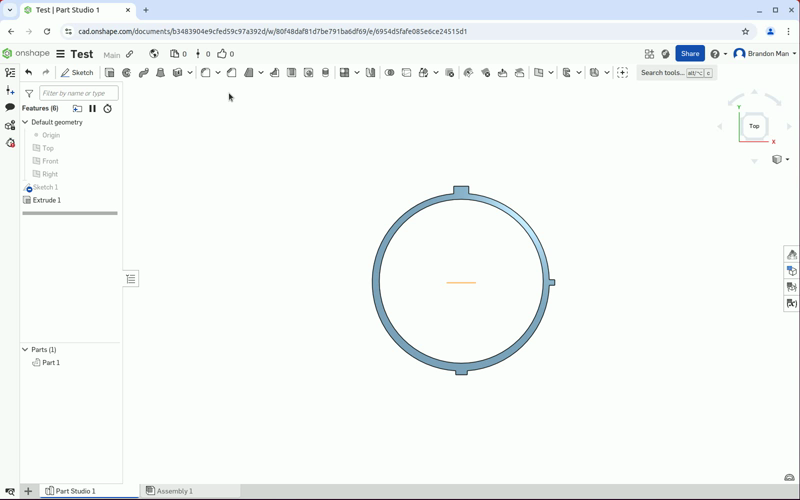
mouse_move(541, 75)
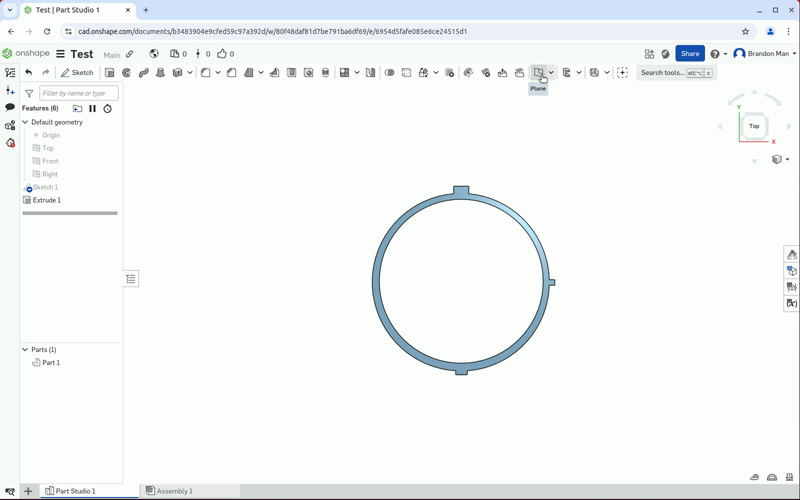
click(541, 75)
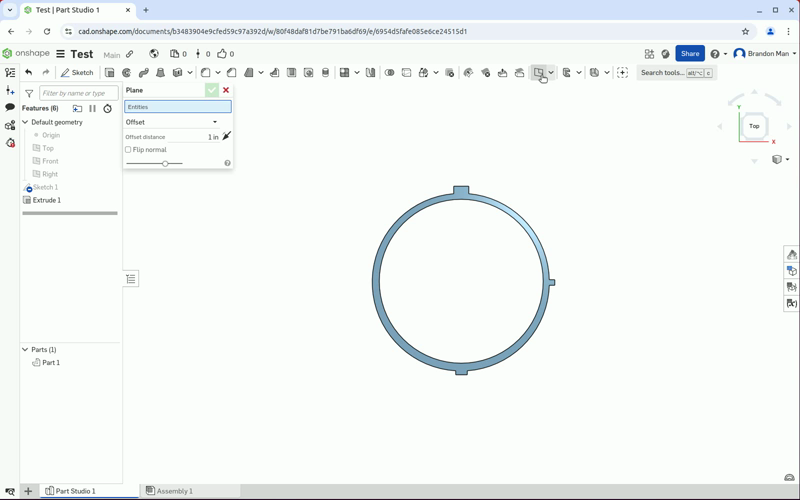
mouse_move(73, 150)
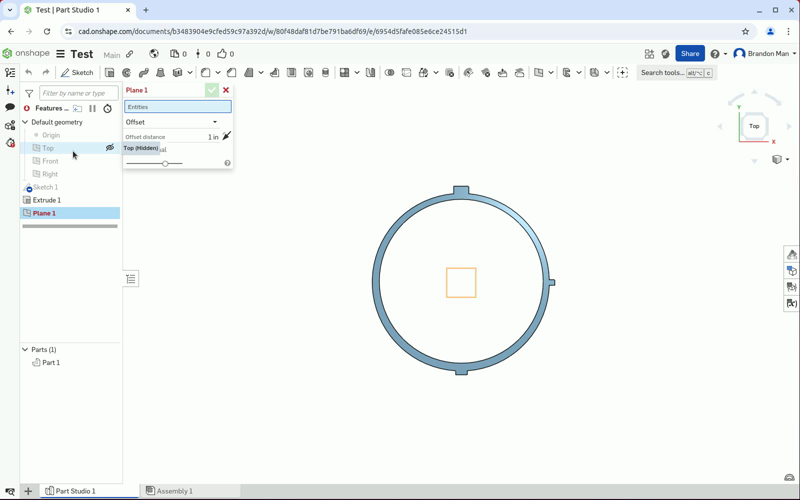
click(73, 150)
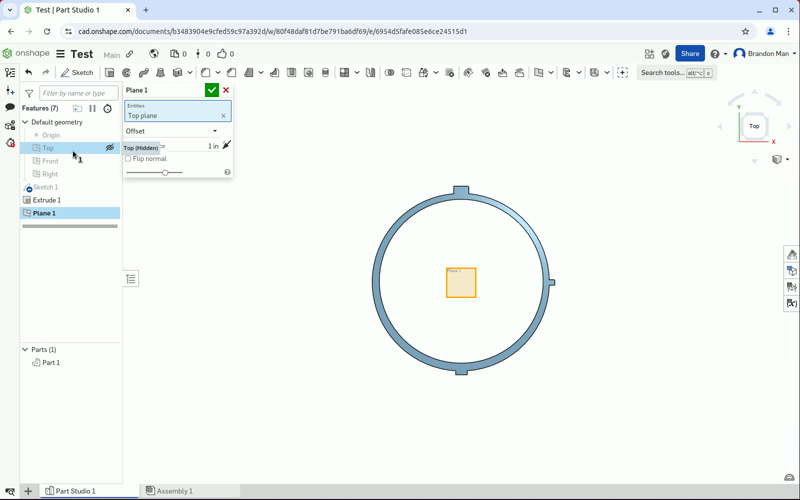
key(tab, 2)
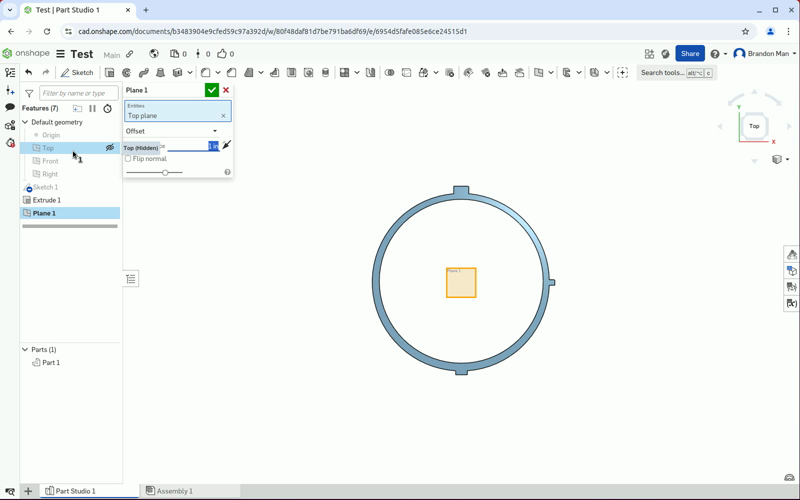
text(1.448)
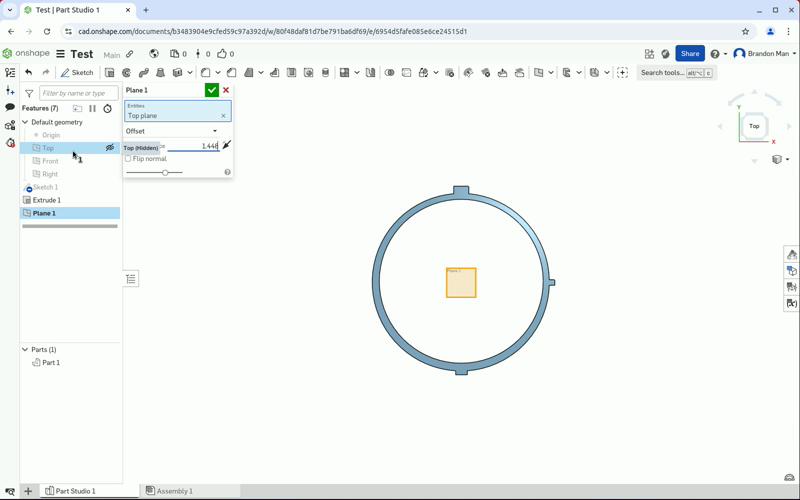
key(enter, 2)
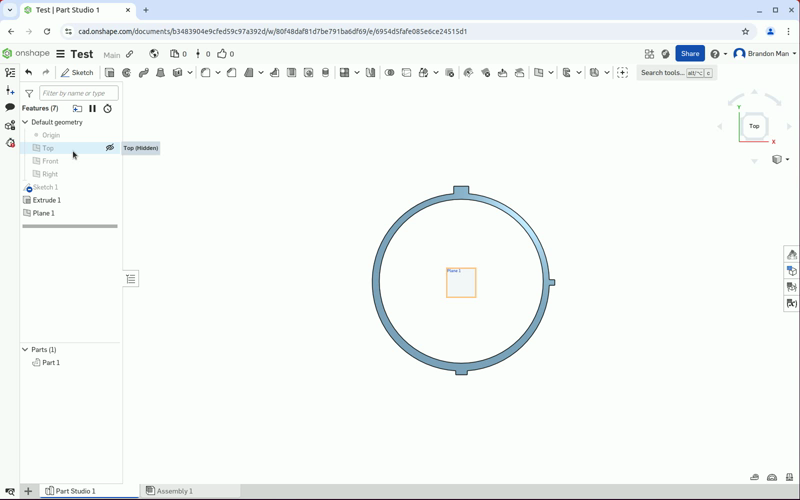
key(shift+s)
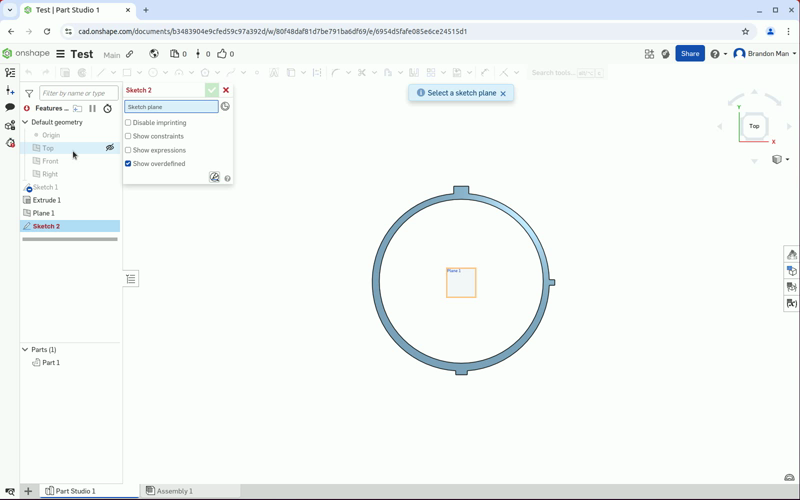
mouse_move(73, 215)
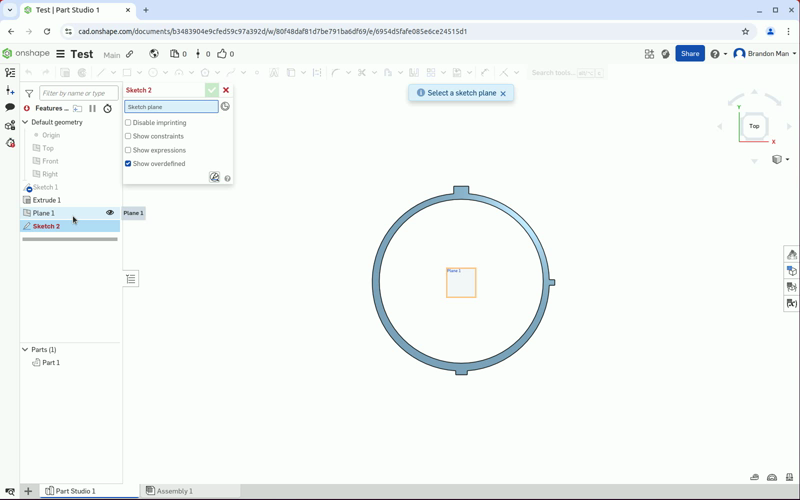
click(73, 215)
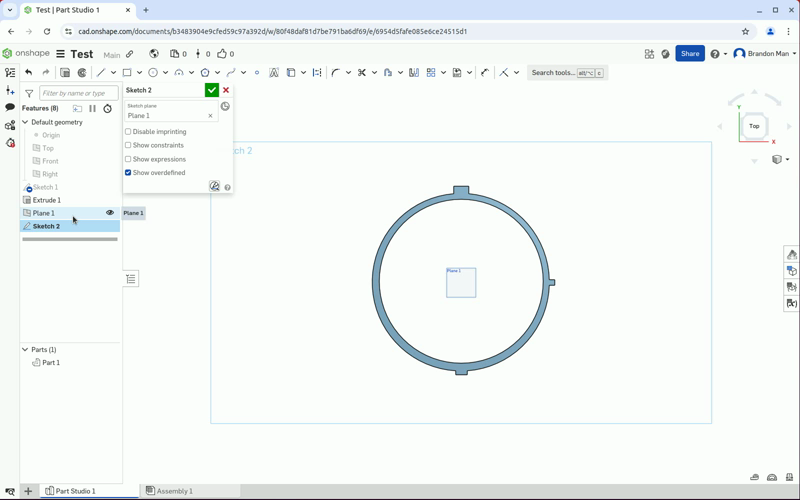
mouse_move(73, 352)
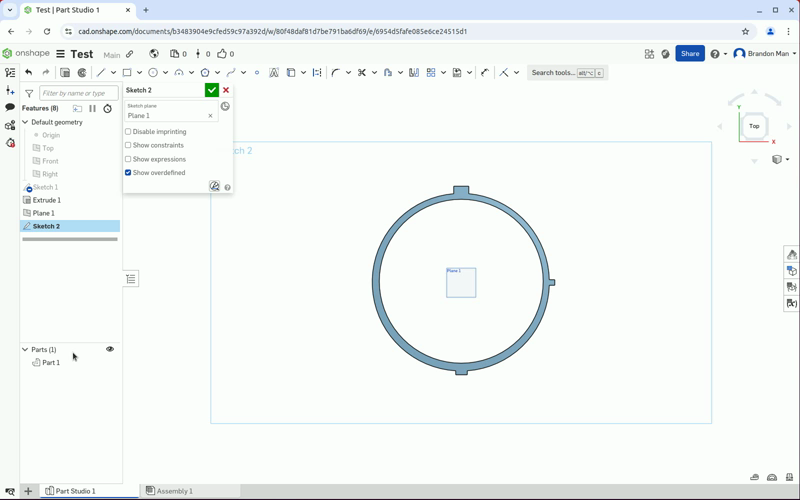
key(y)
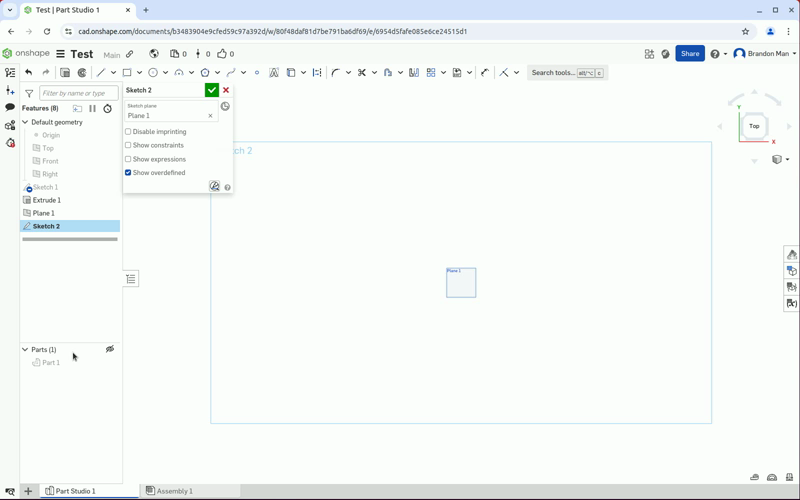
key(c)
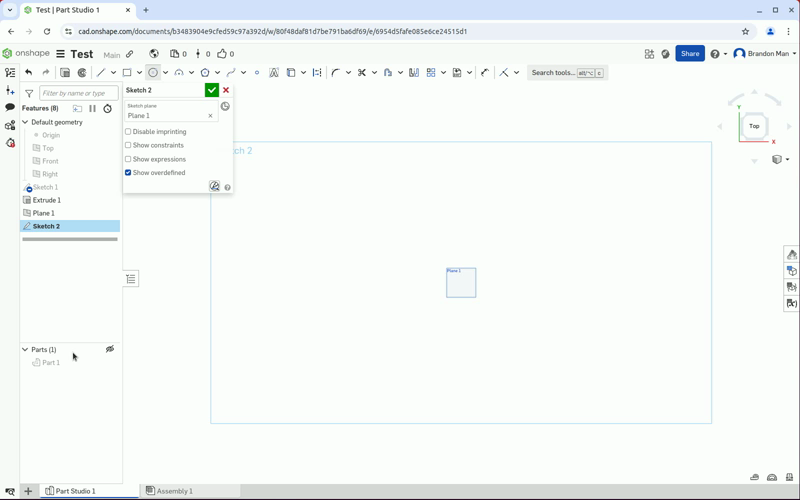
key_down(shift)
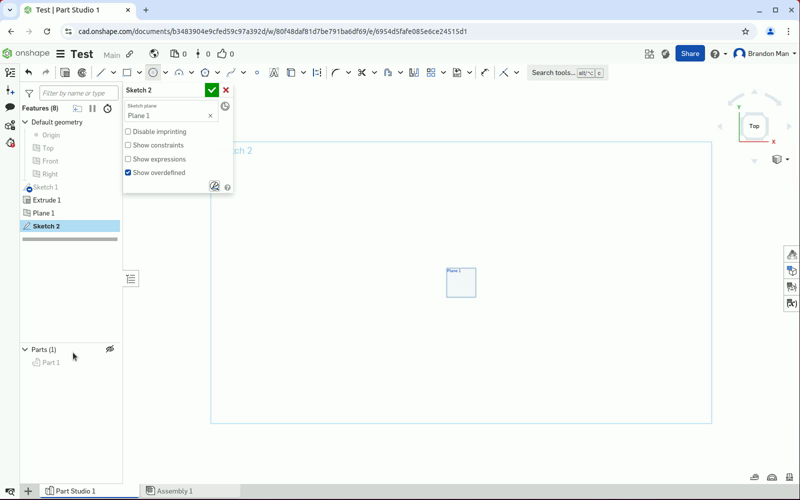
mouse_move(461, 282)
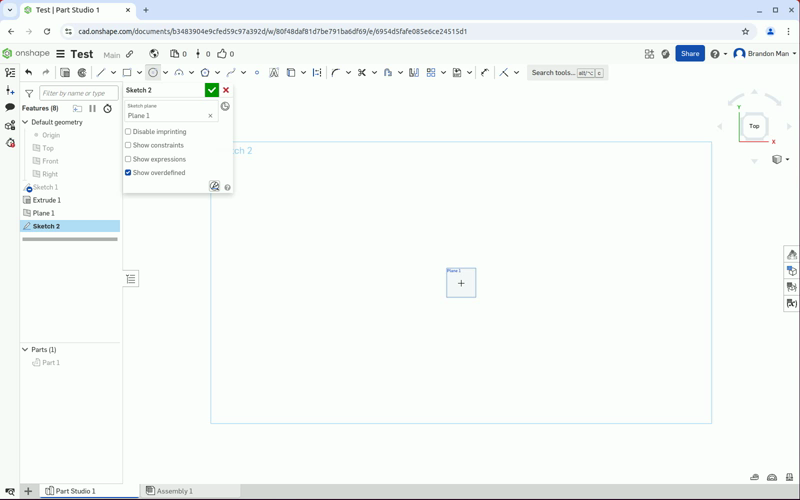
click(461, 282)
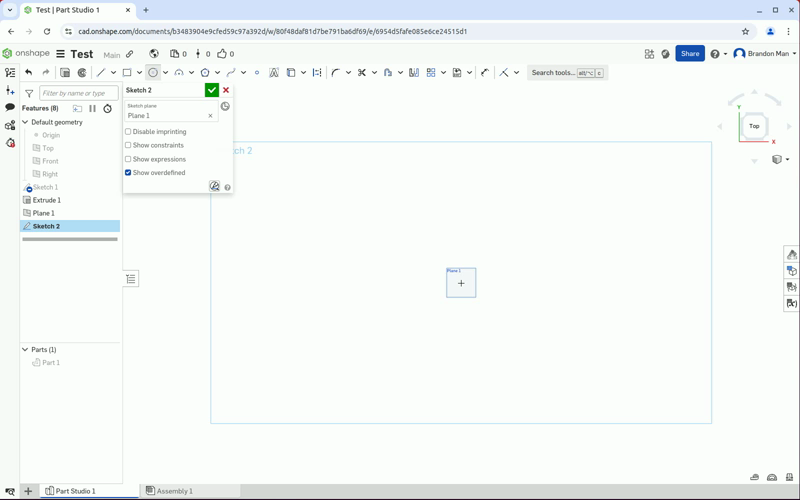
key_up(shift)
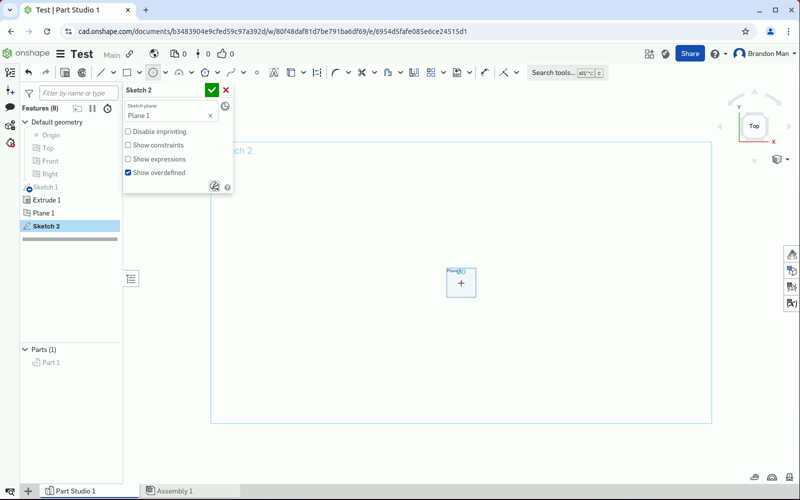
mouse_move(551, 282)
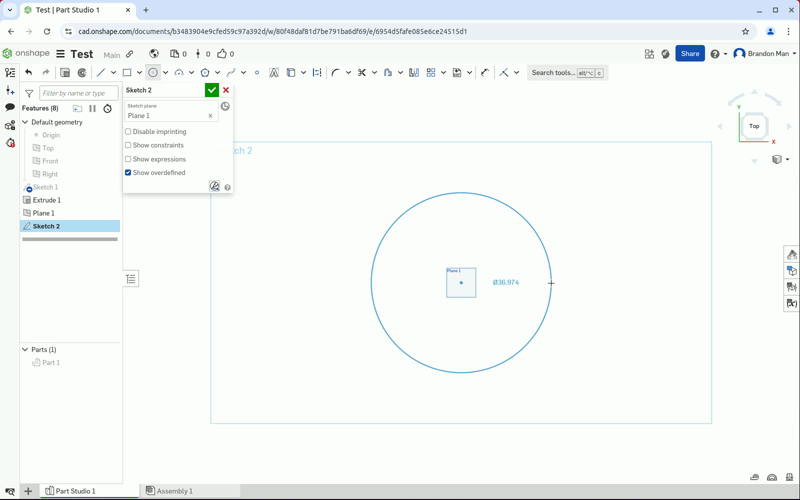
click(551, 282)
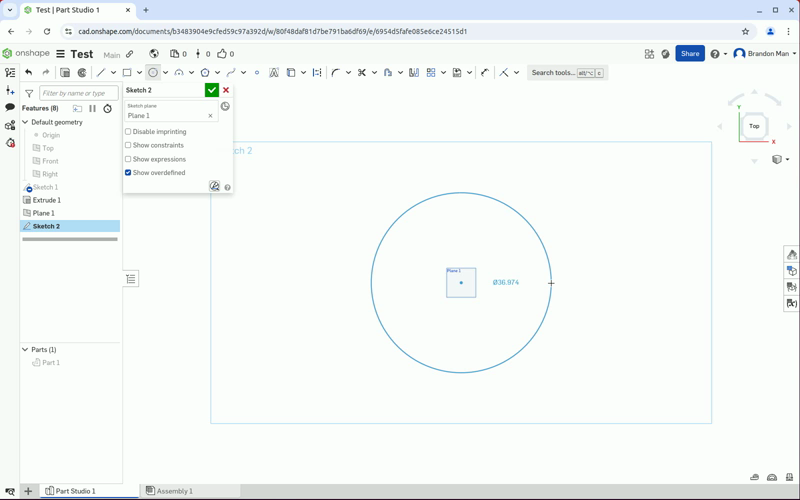
key(esc)
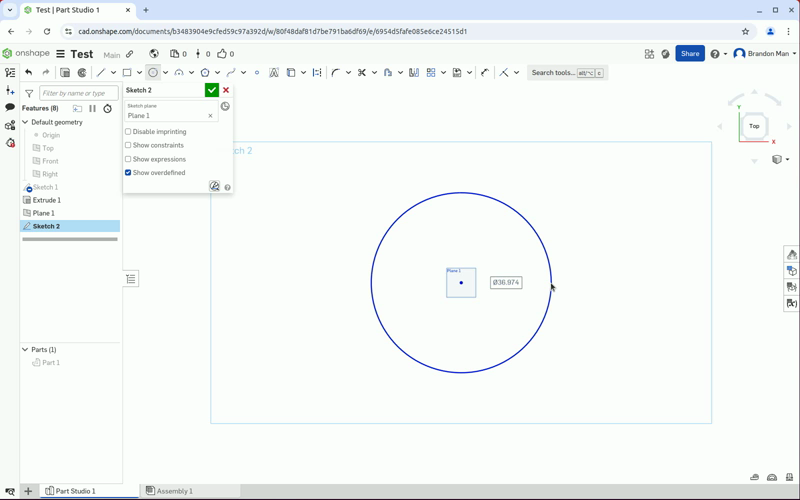
key(c)
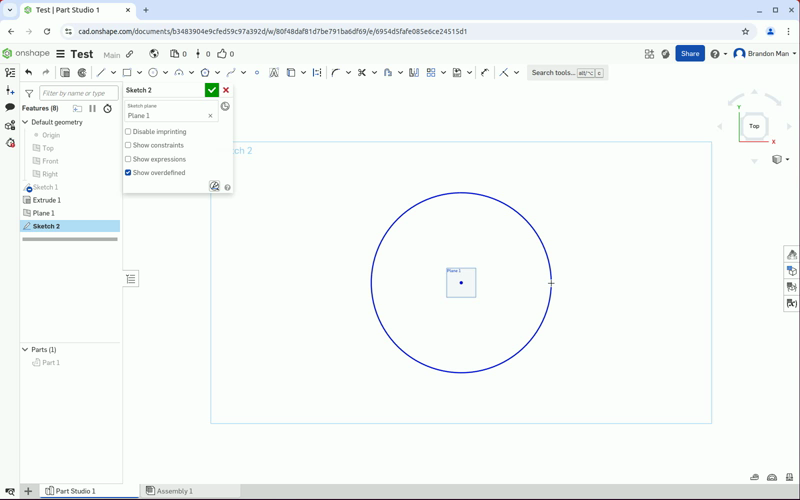
key_down(shift)
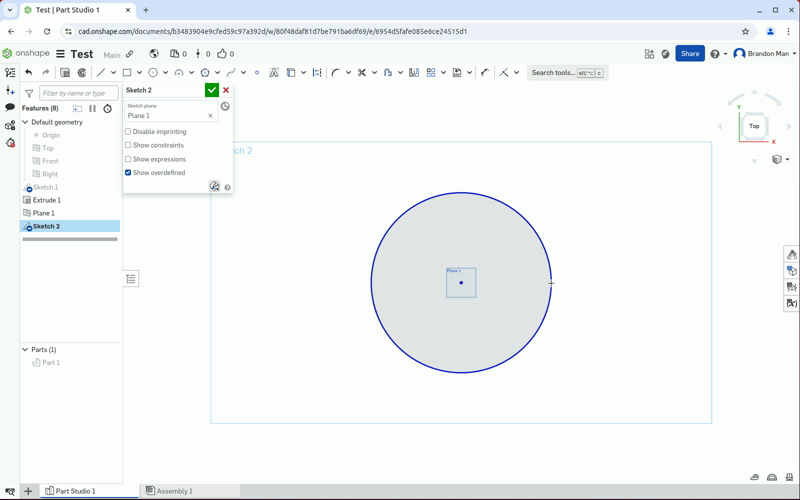
mouse_move(461, 282)
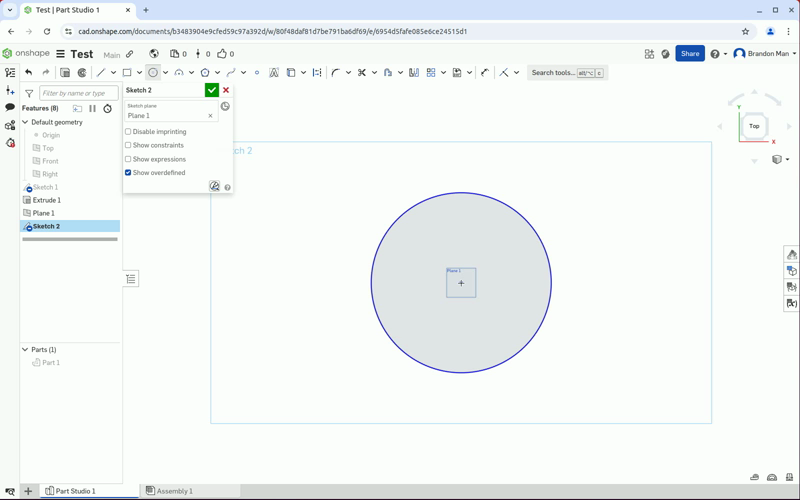
click(461, 282)
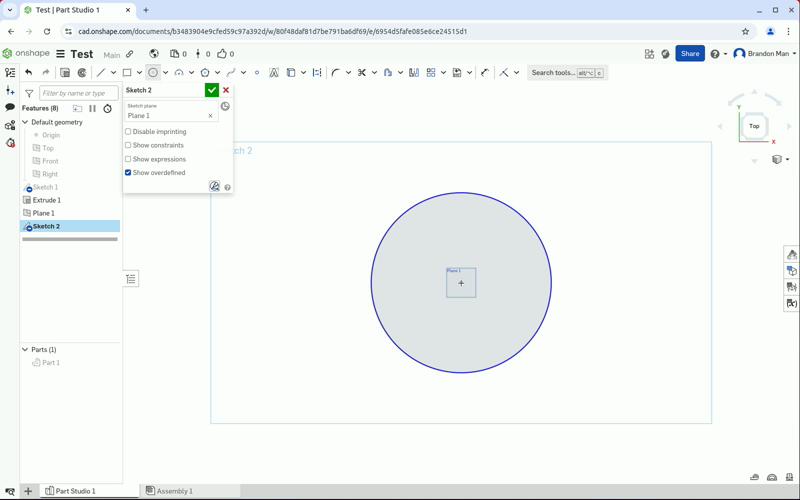
key_up(shift)
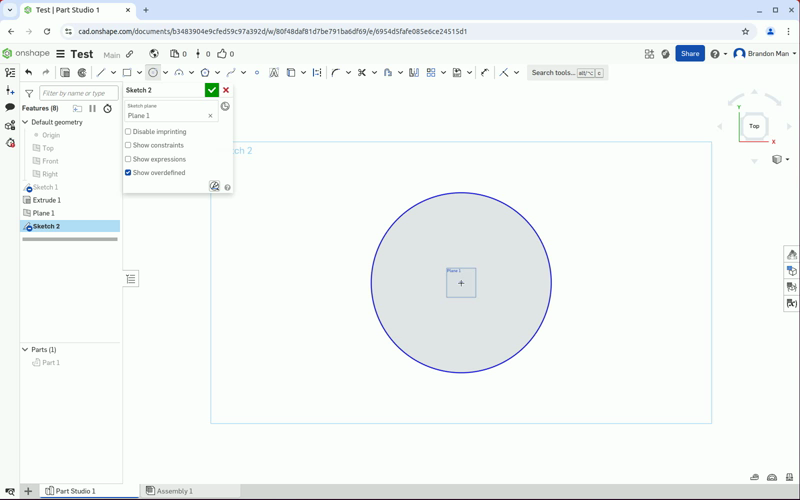
mouse_move(543, 282)
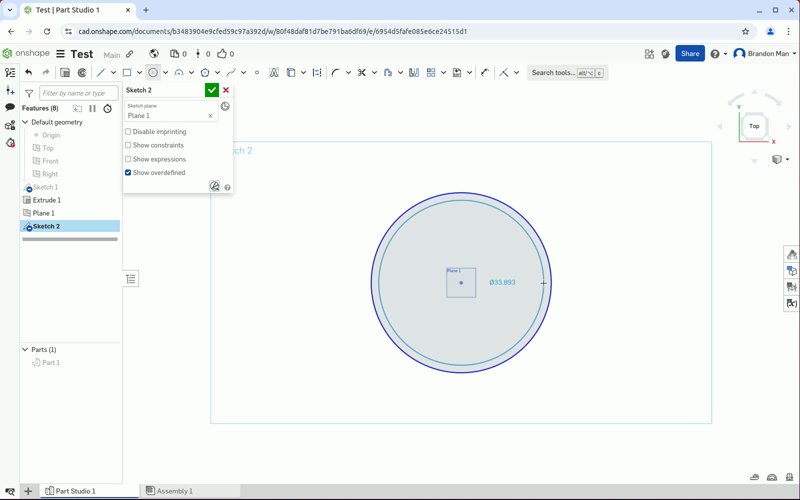
click(543, 282)
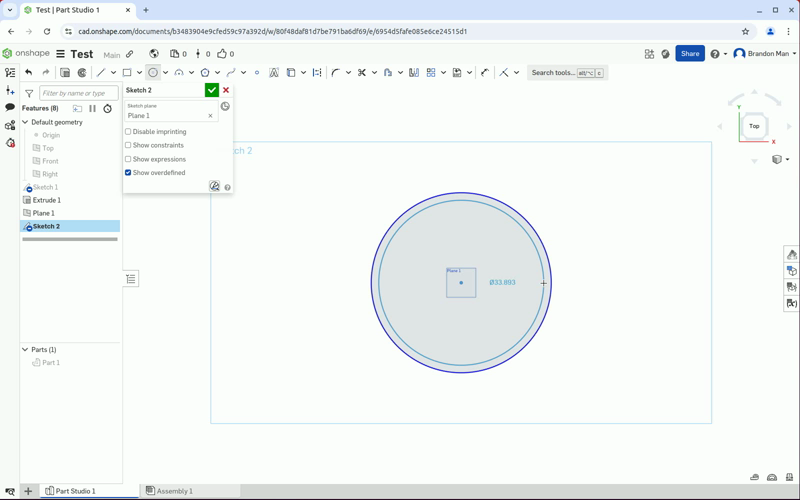
key(esc)
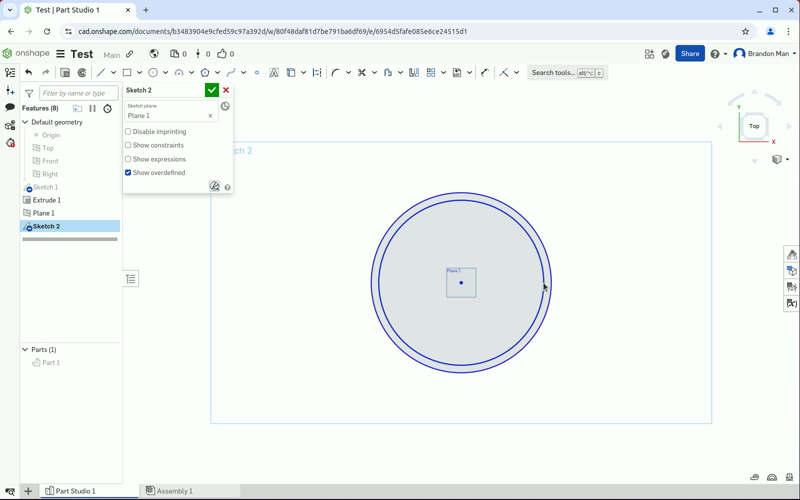
mouse_move(415, 356)
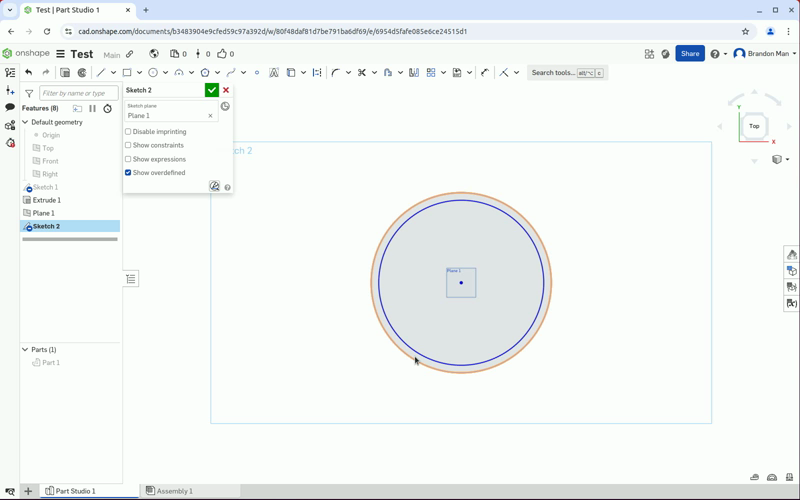
click(415, 356)
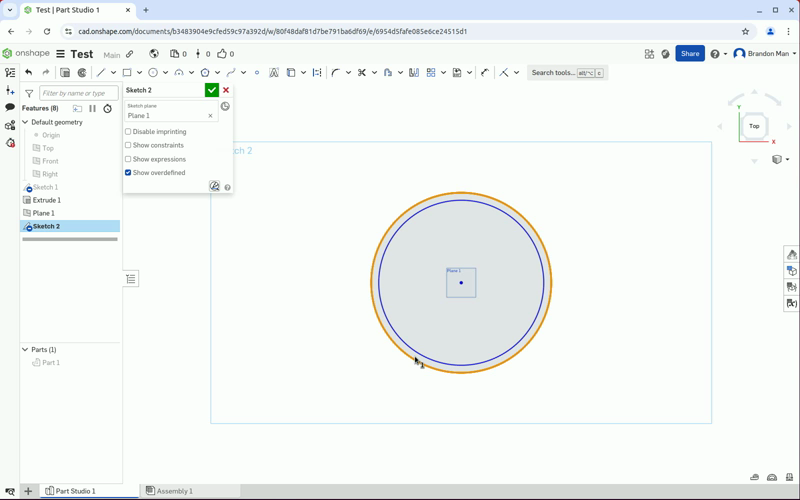
mouse_move(73, 352)
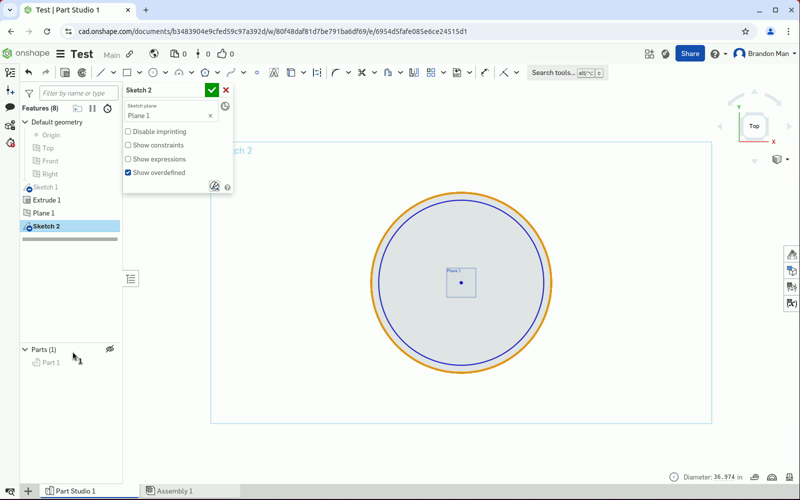
key(shift+y)
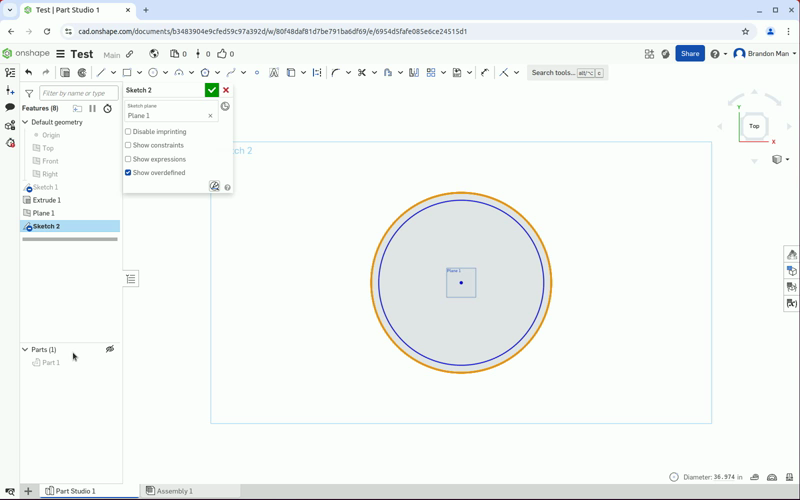
key(shift+e)
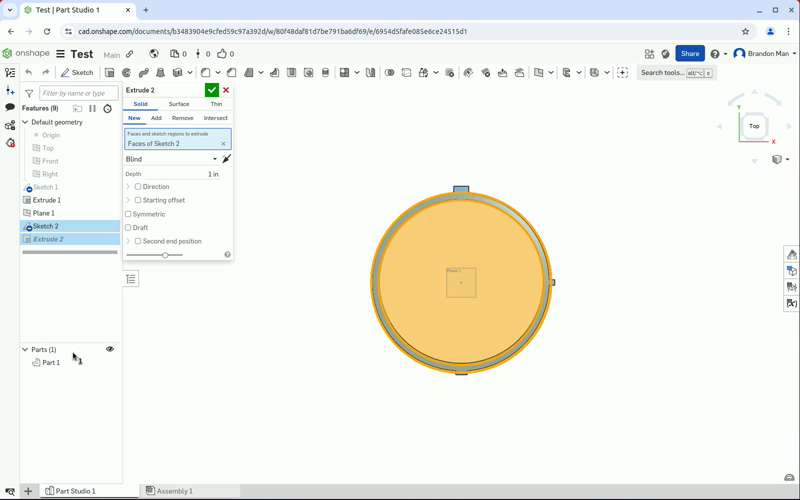
mouse_move(143, 106)
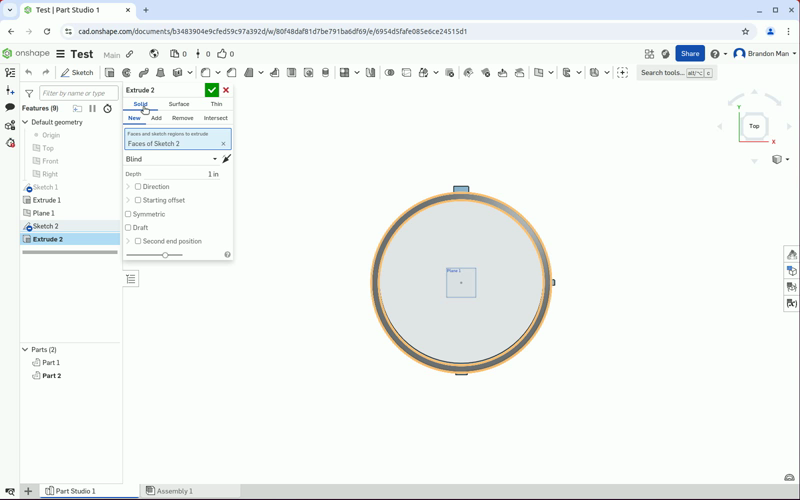
click(143, 106)
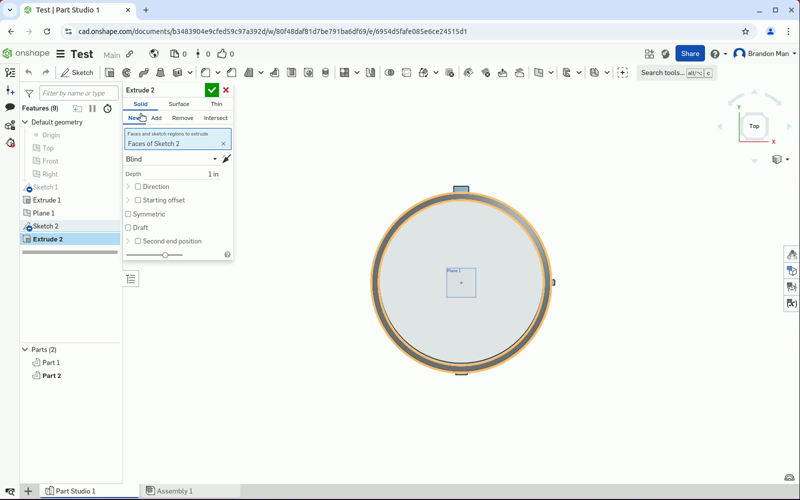
mouse_move(137, 120)
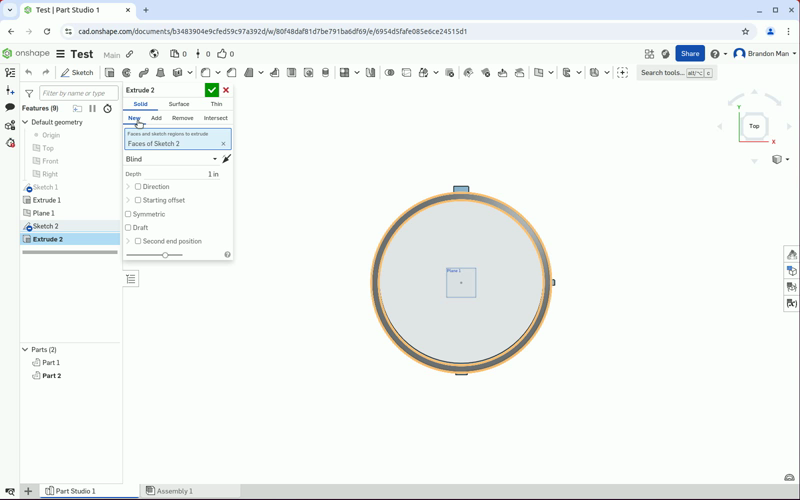
click(137, 120)
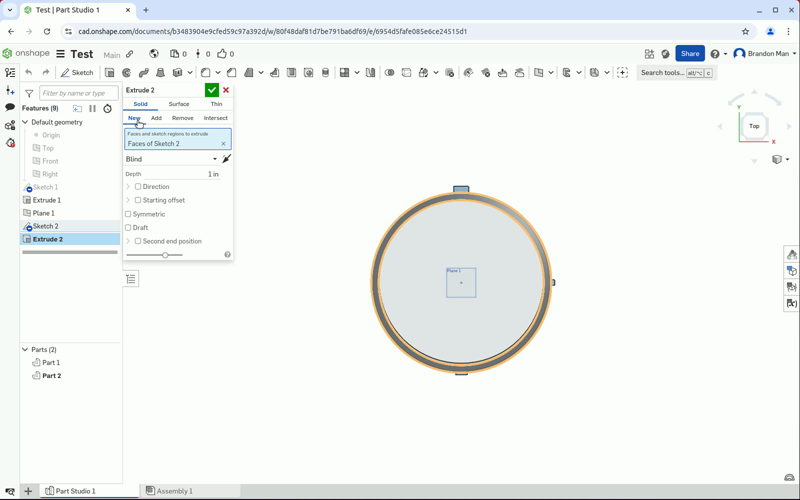
key(tab, 4)
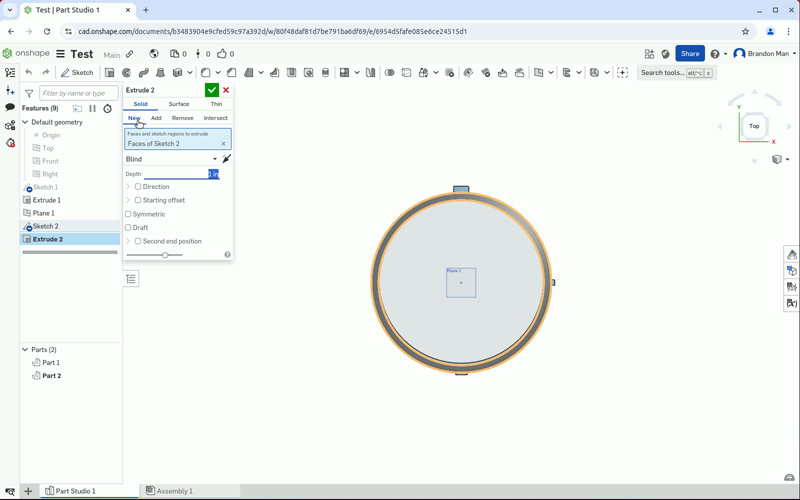
text(9.628)
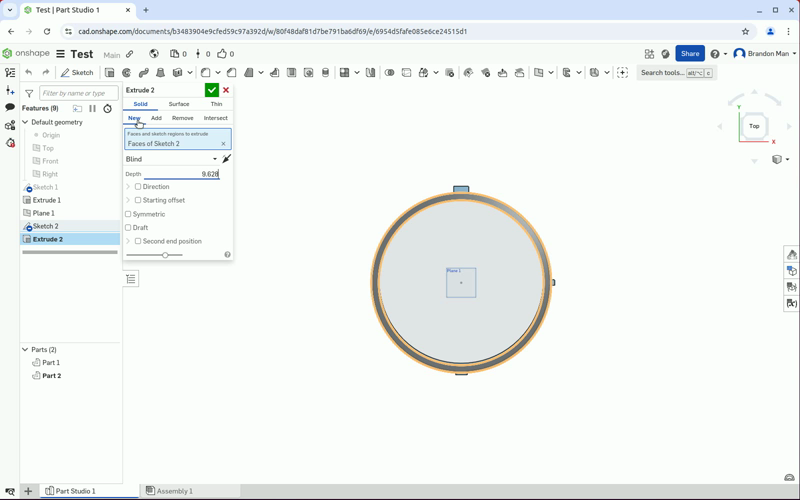
key(enter)
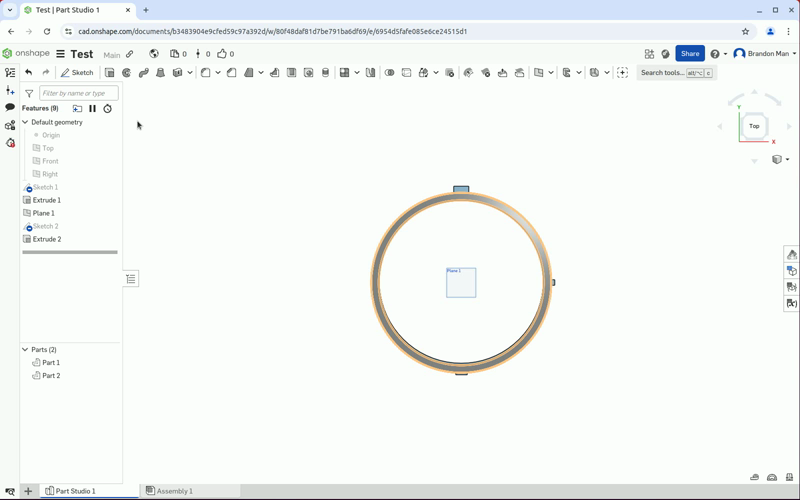
key(shift+h)
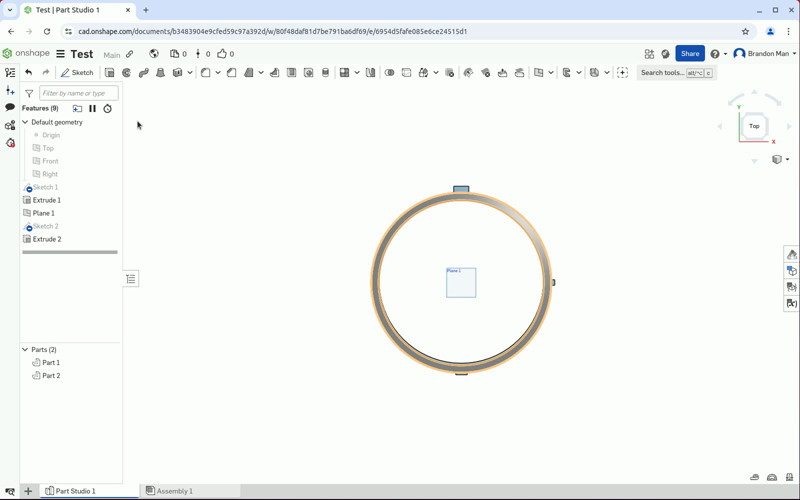
key(shift+h)
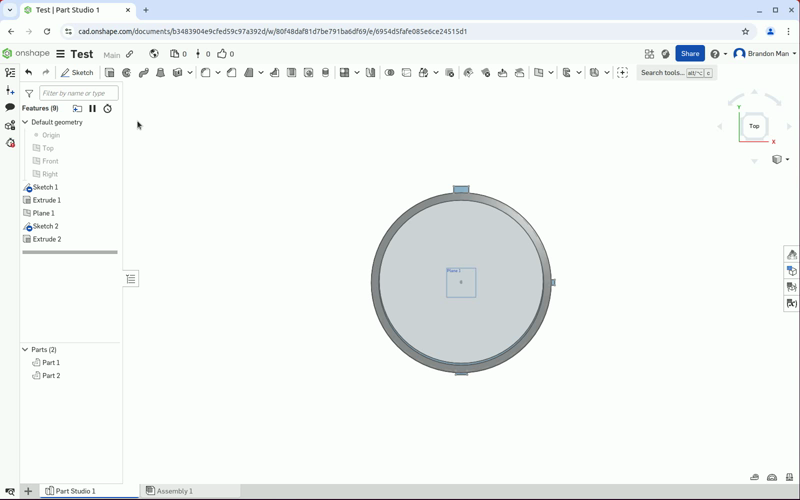
key(shift+7)
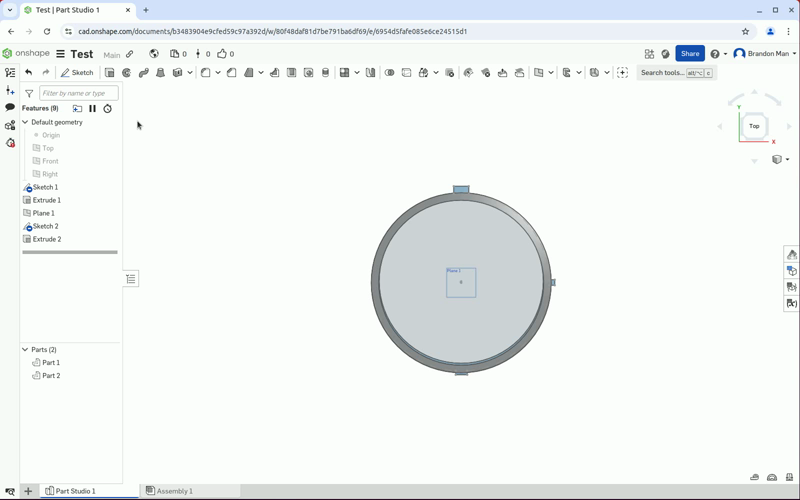
key(up, 3)
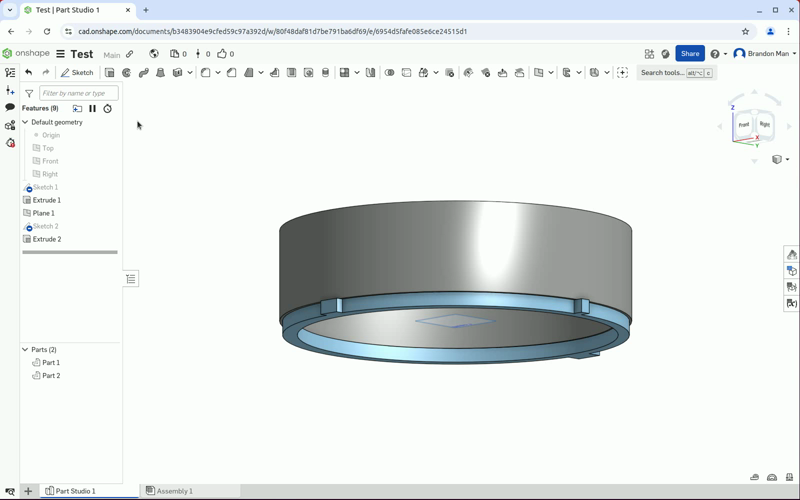
key(left, 3)
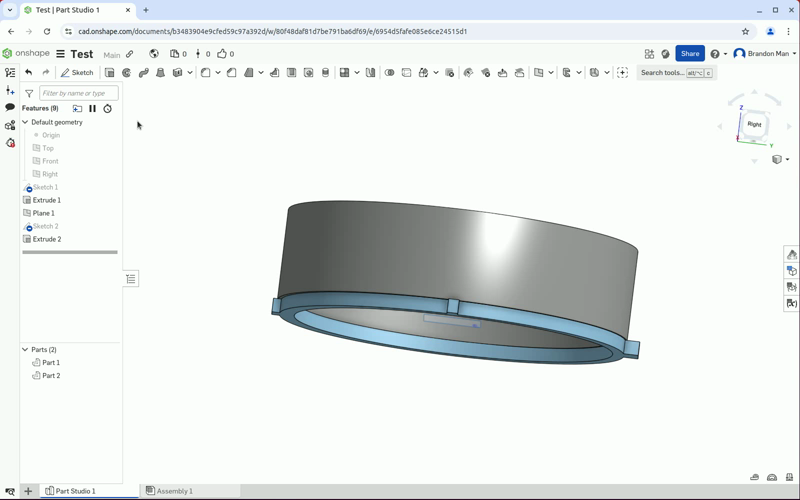
key(right, 3)
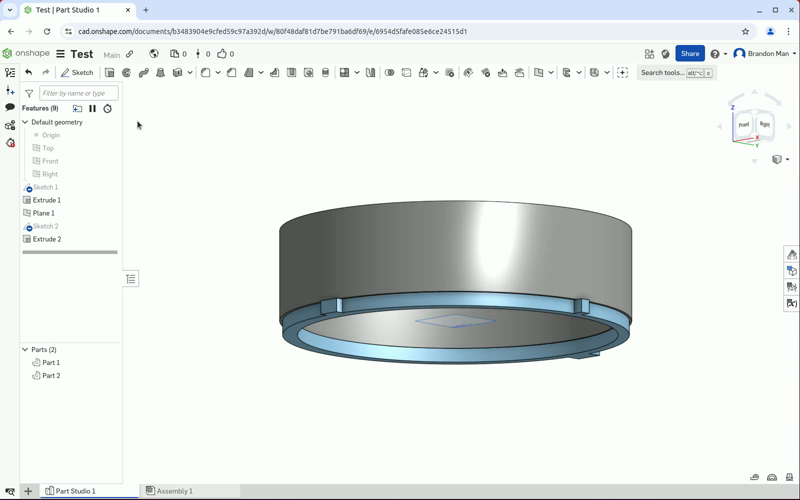
key(down, 3)
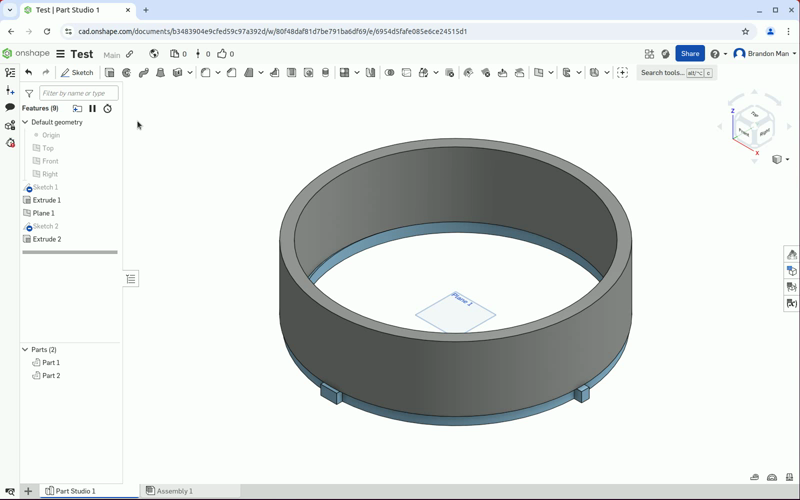
mouse_move(73, 189)
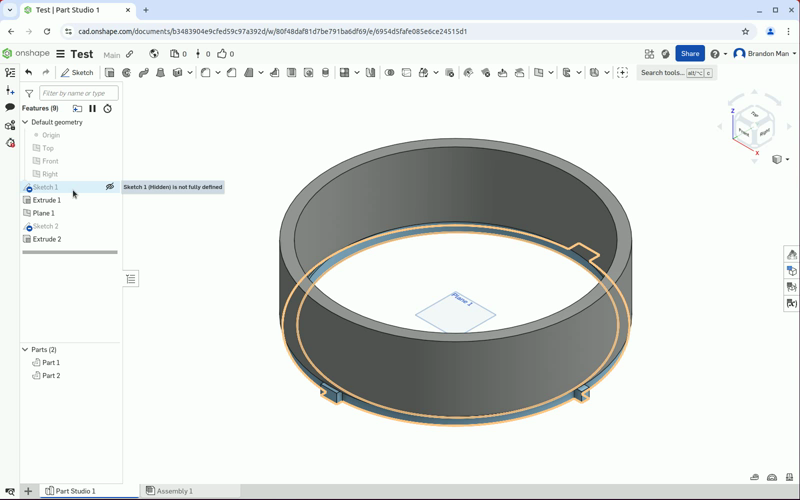
click(73, 189)